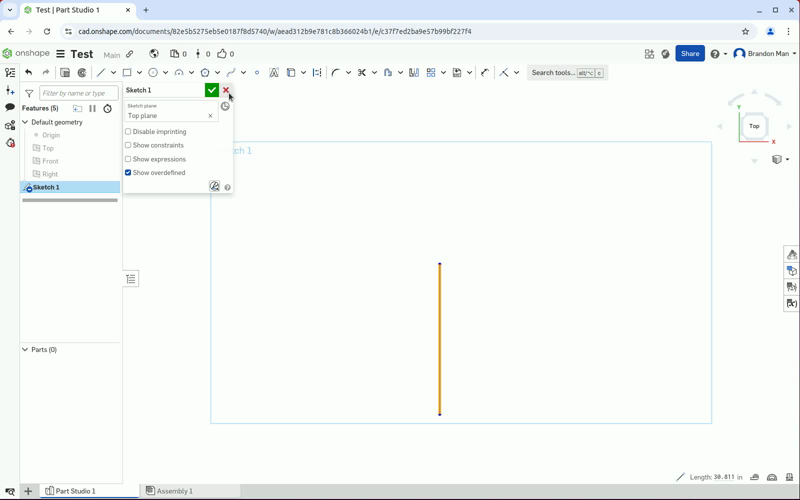
key(shift+h)
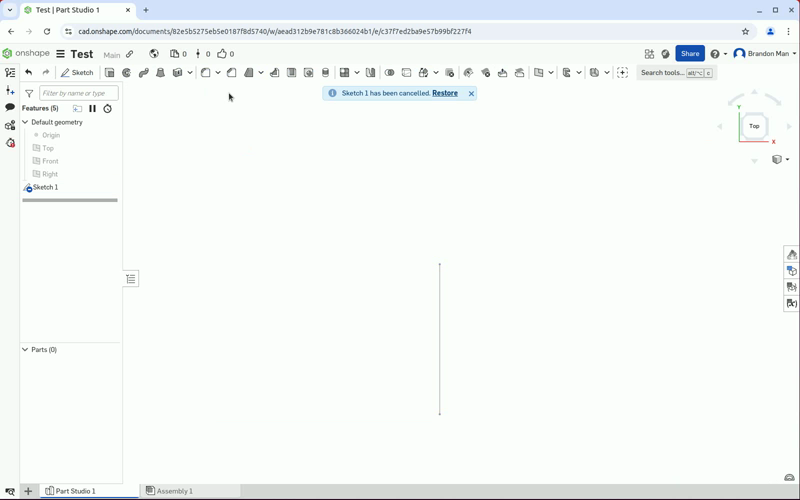
key(shift+s)
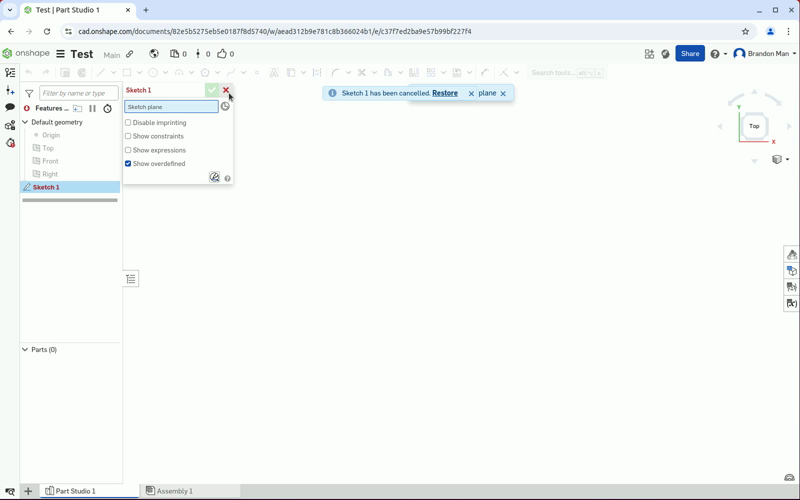
mouse_move(73, 150)
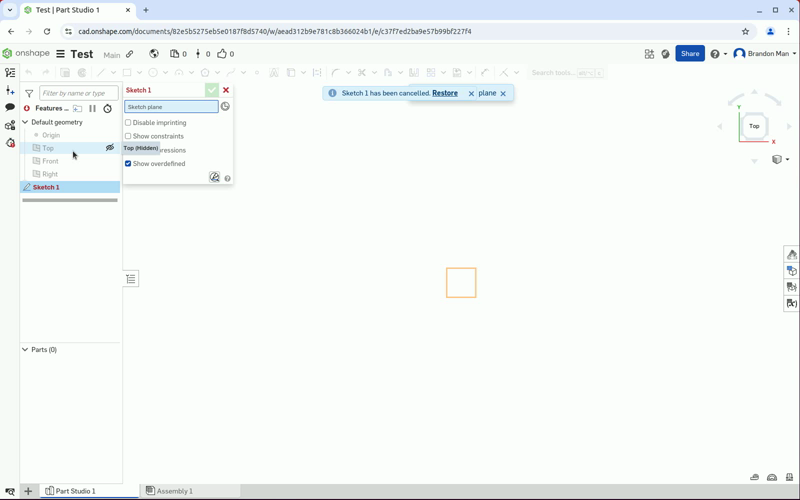
click(73, 150)
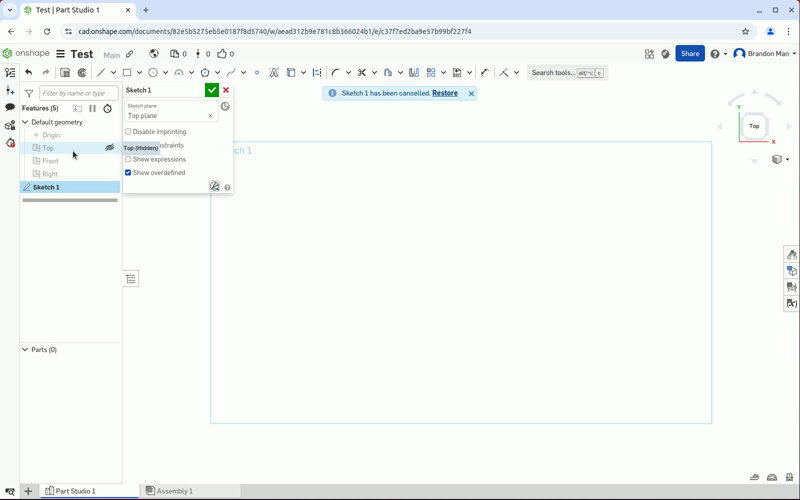
mouse_move(73, 352)
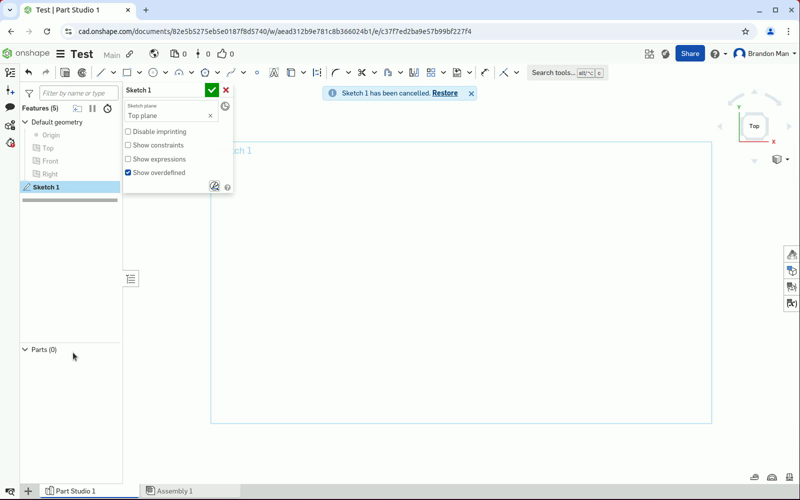
key(y)
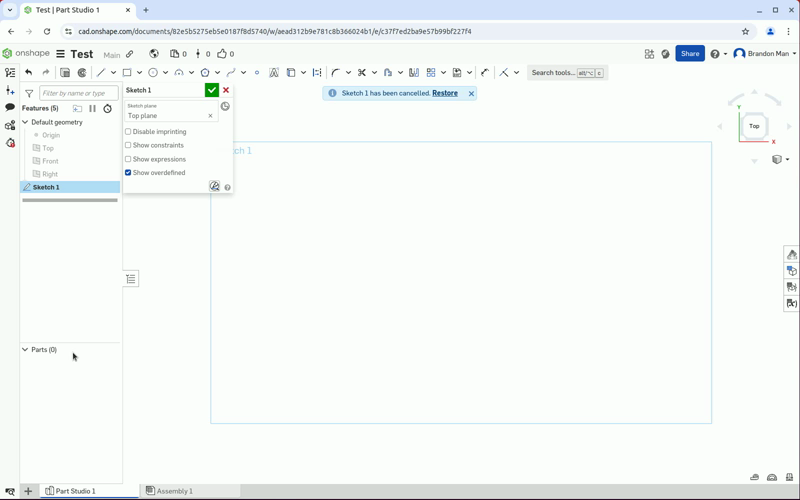
key(l)
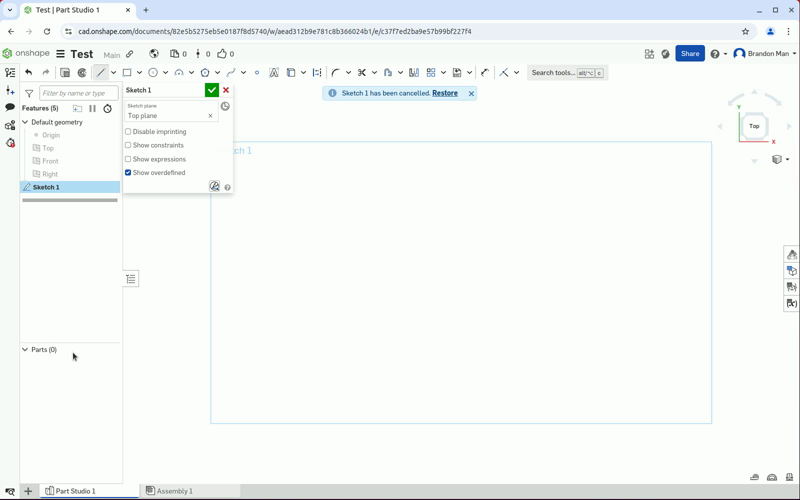
key_down(shift)
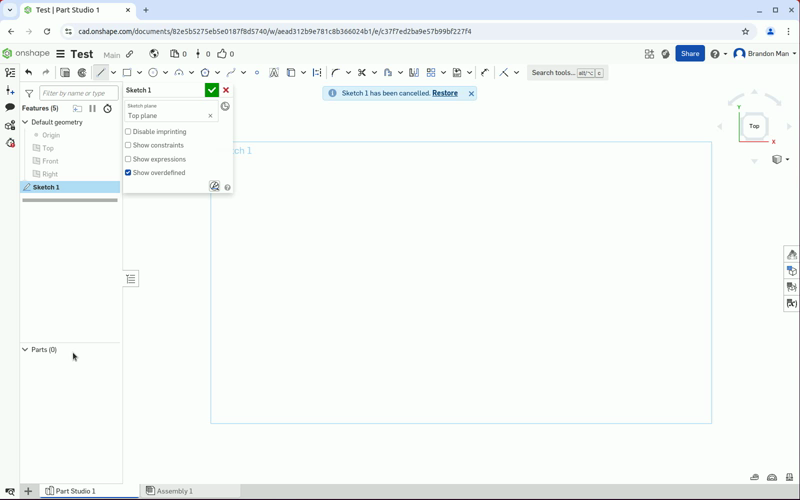
mouse_move(460, 282)
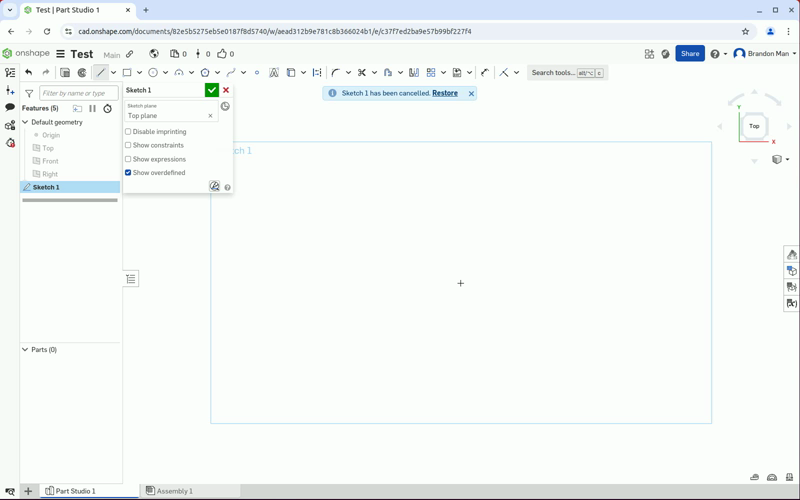
click(460, 282)
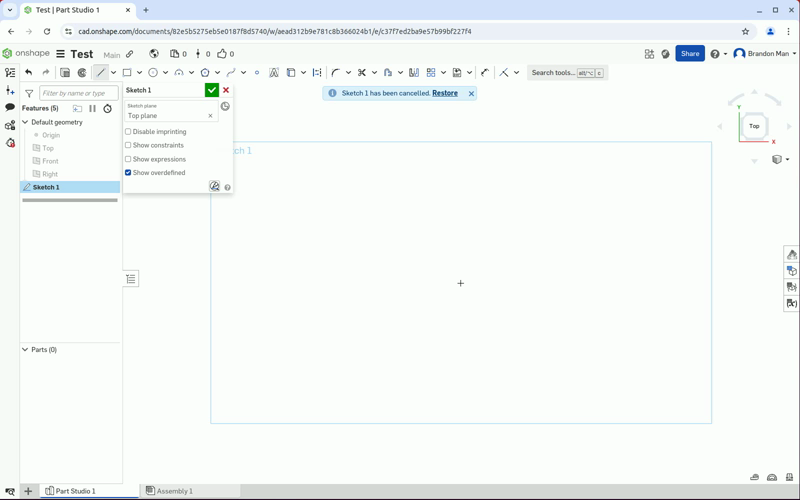
key_up(shift)
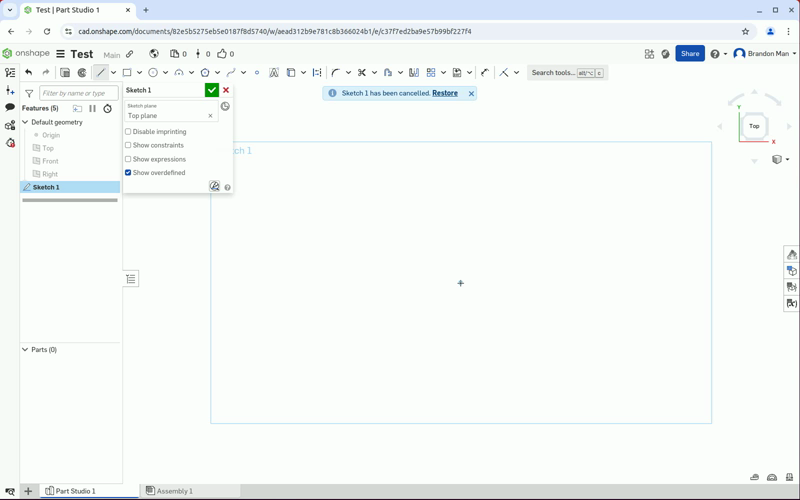
key_down(shift)
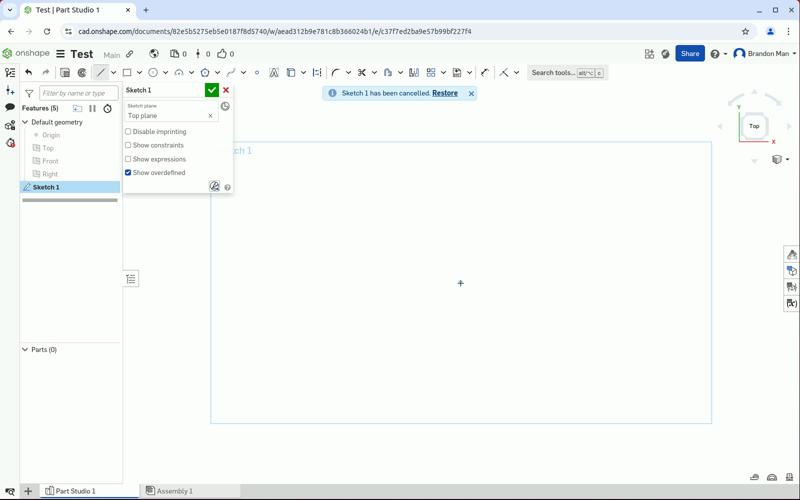
mouse_move(490, 282)
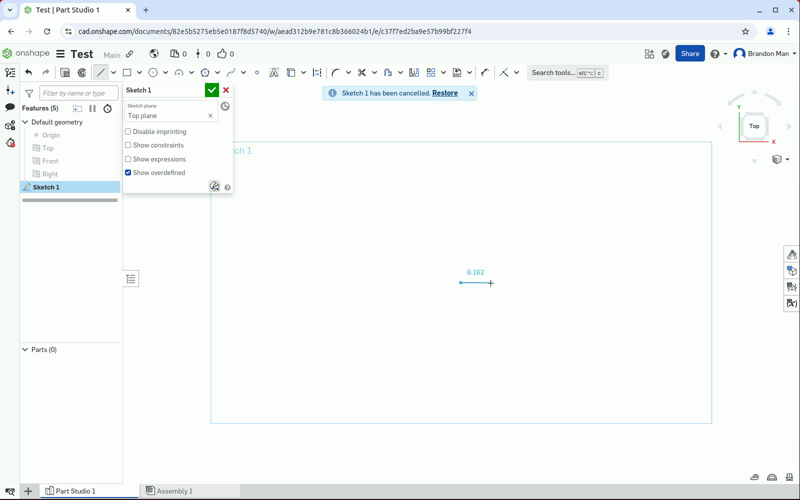
mouse_move(518, 282)
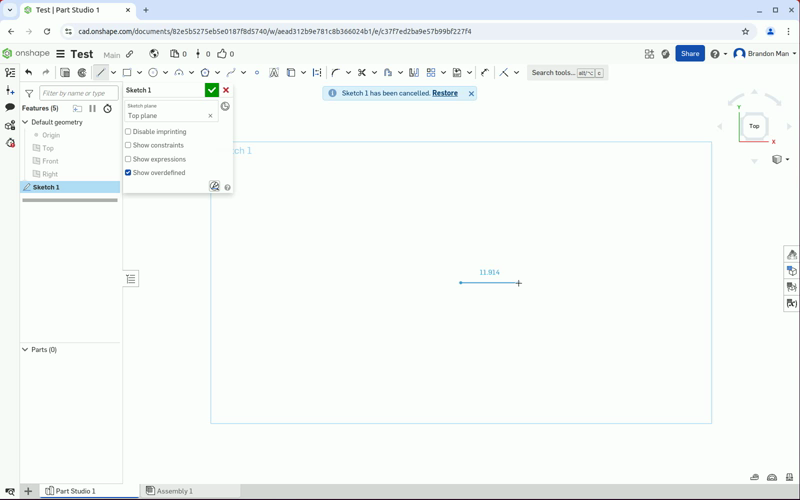
click(518, 282)
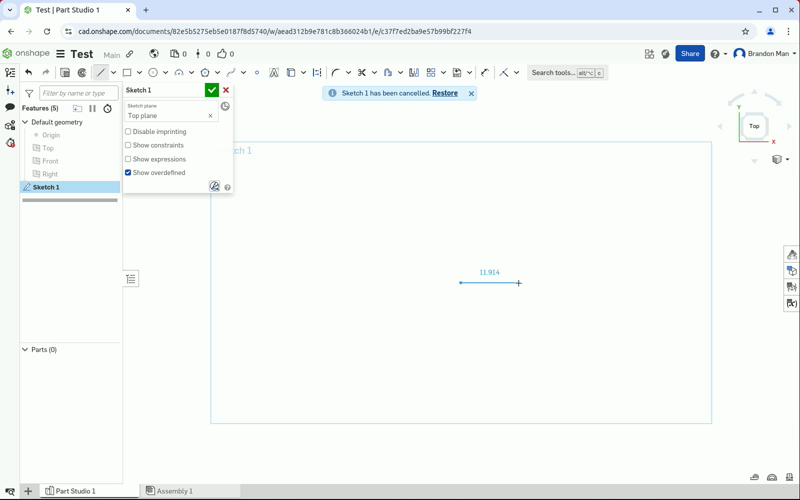
key_up(shift)
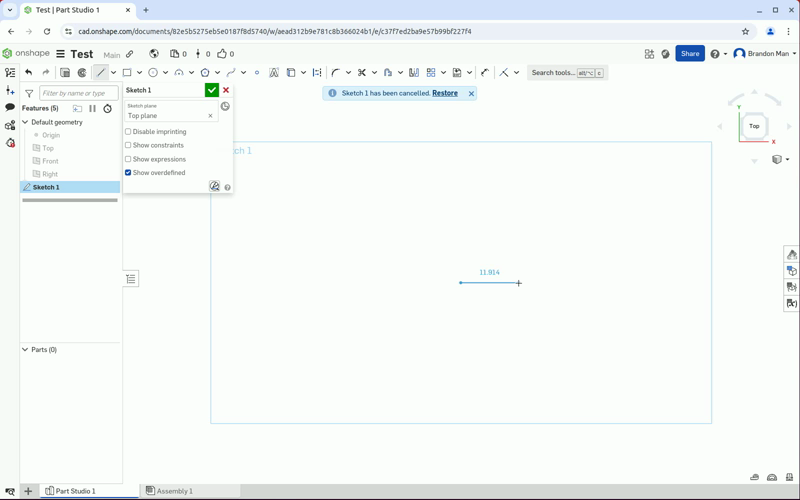
key(esc)
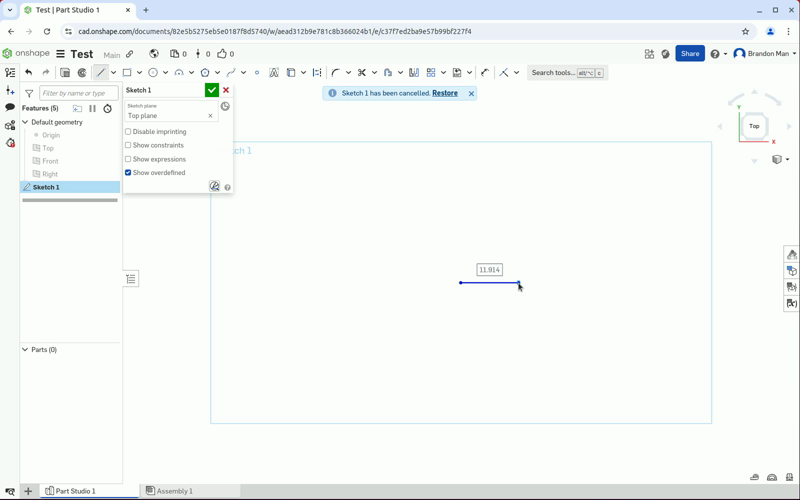
key(a)
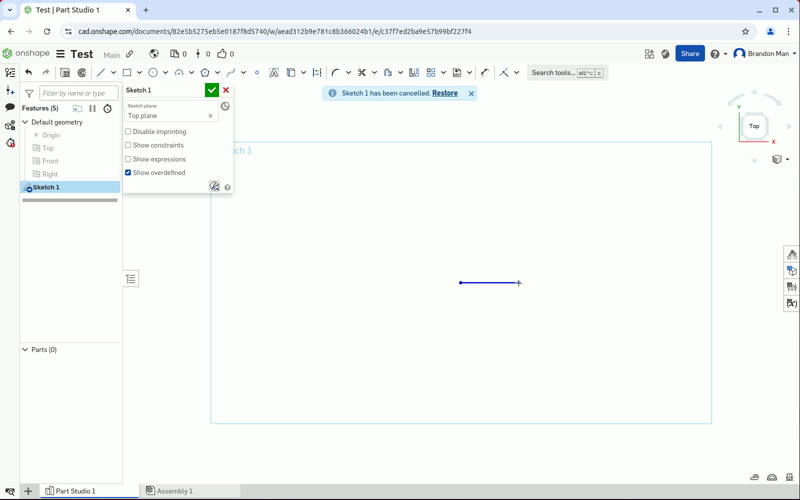
mouse_move(518, 282)
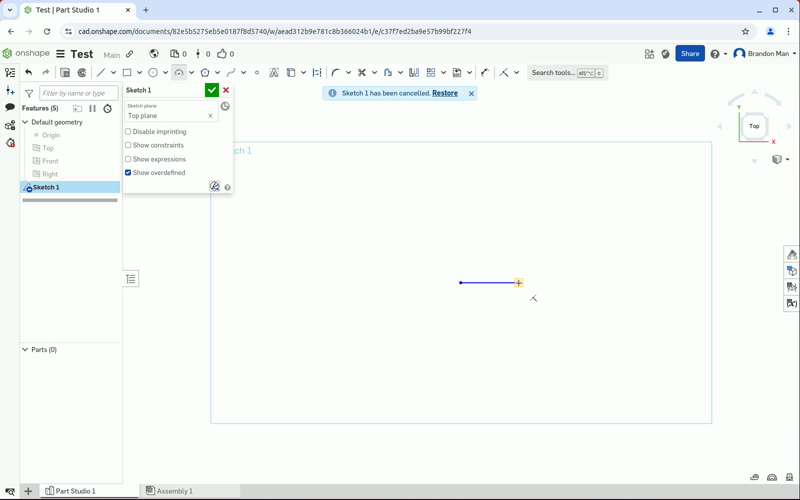
click(518, 282)
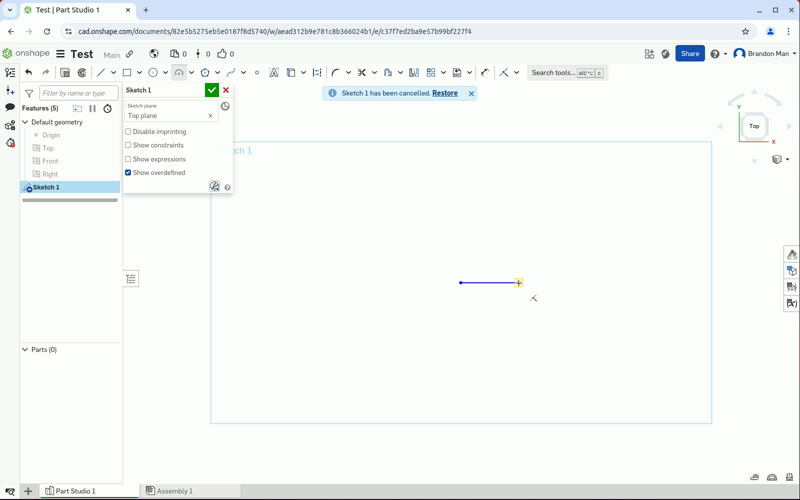
key_down(shift)
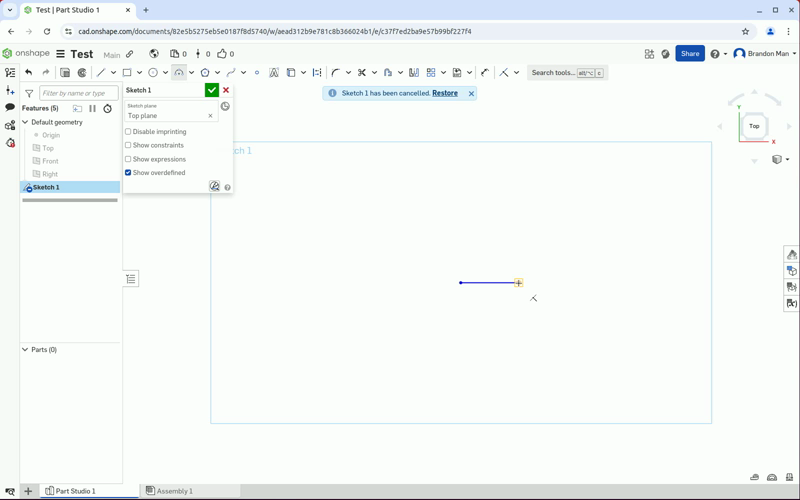
mouse_move(527, 274)
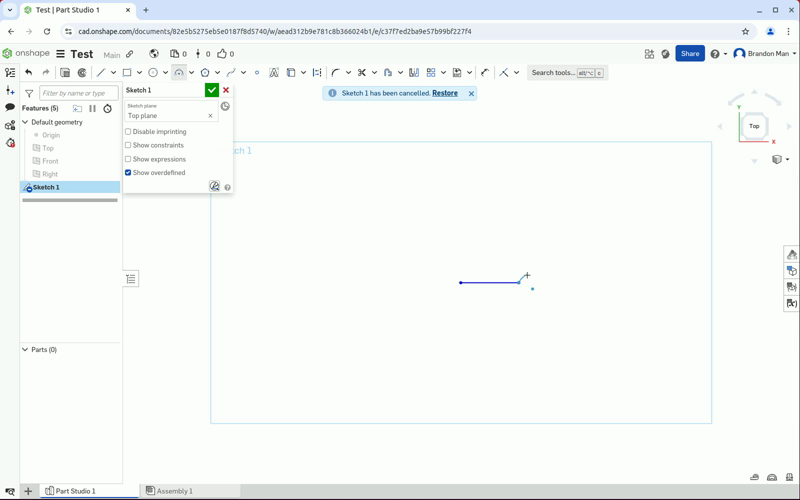
click(527, 274)
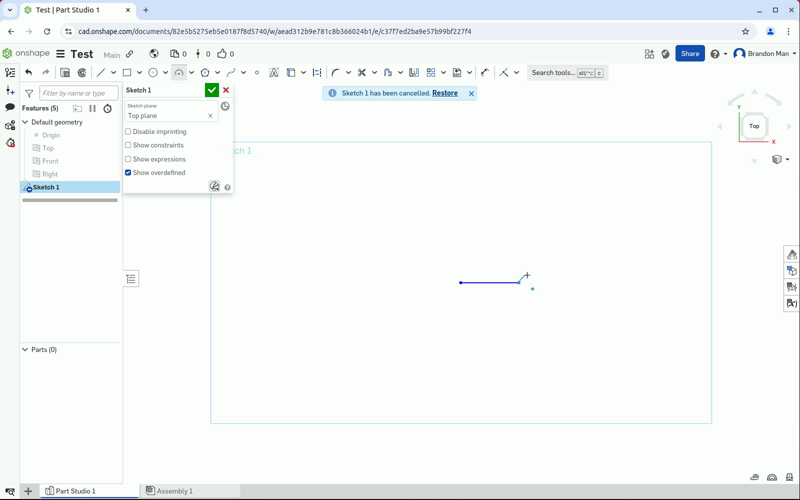
mouse_move(524, 280)
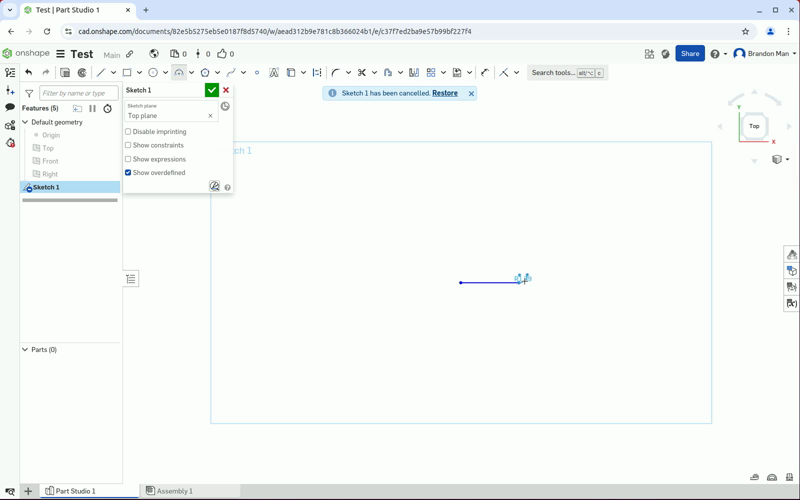
click(524, 280)
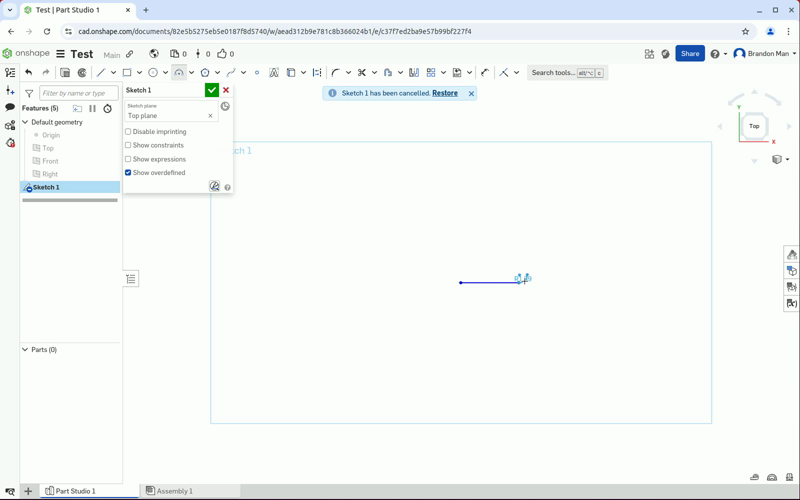
key_up(shift)
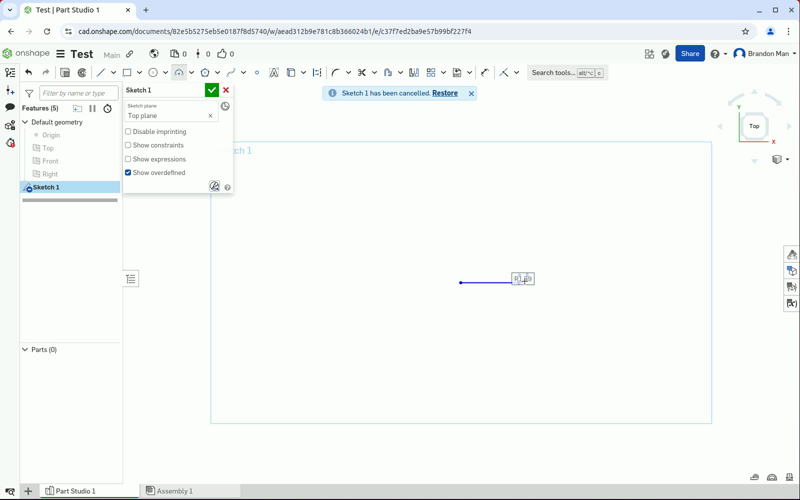
key(esc)
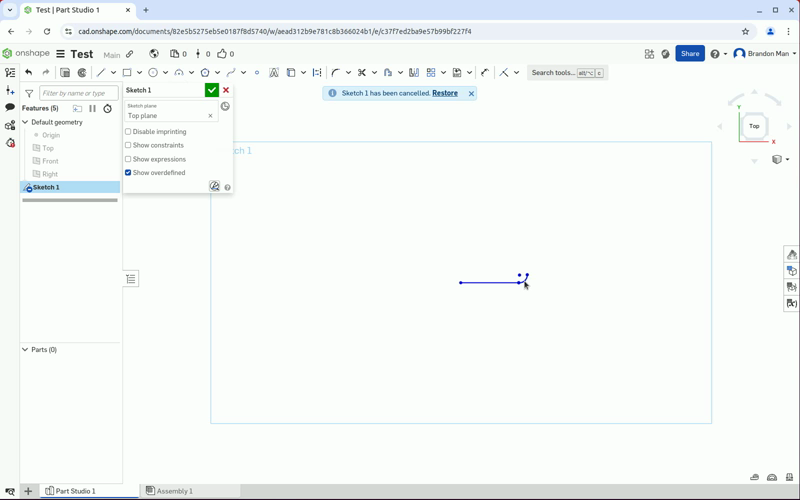
key(l)
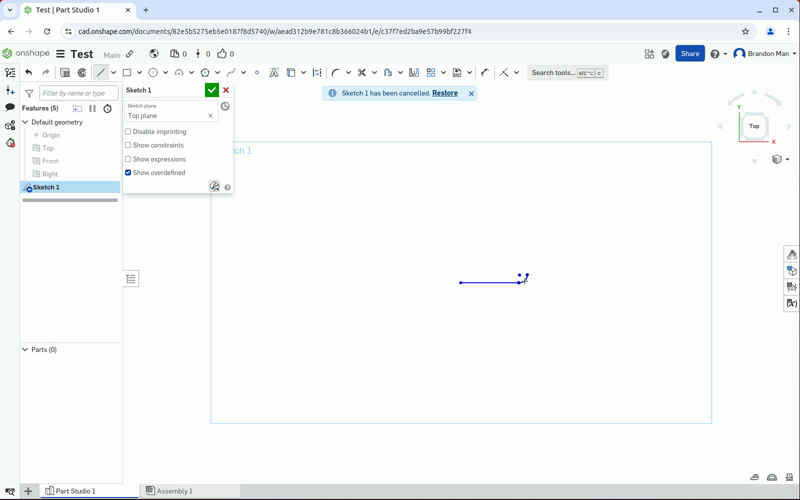
mouse_move(527, 274)
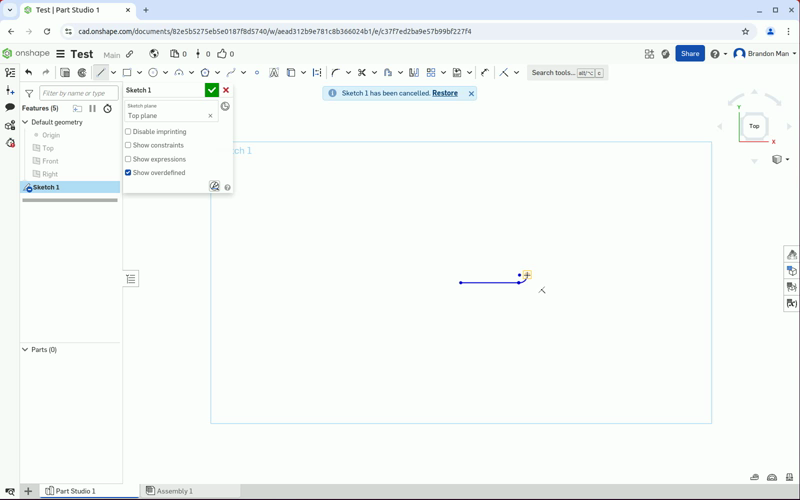
click(527, 274)
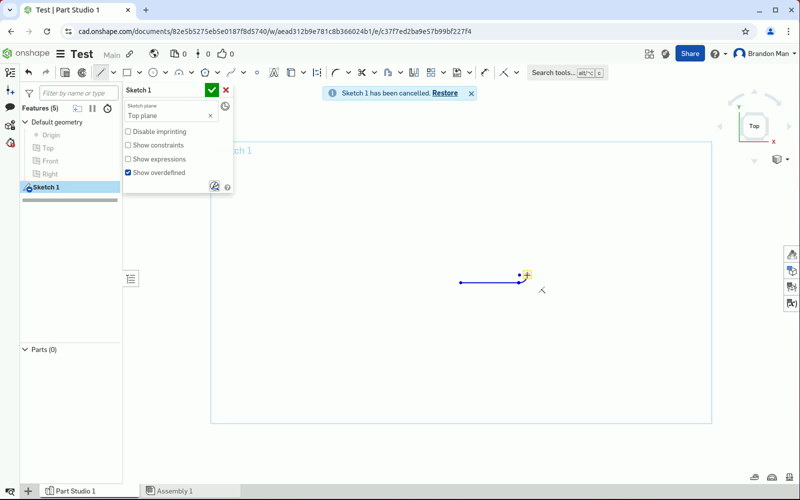
key_down(shift)
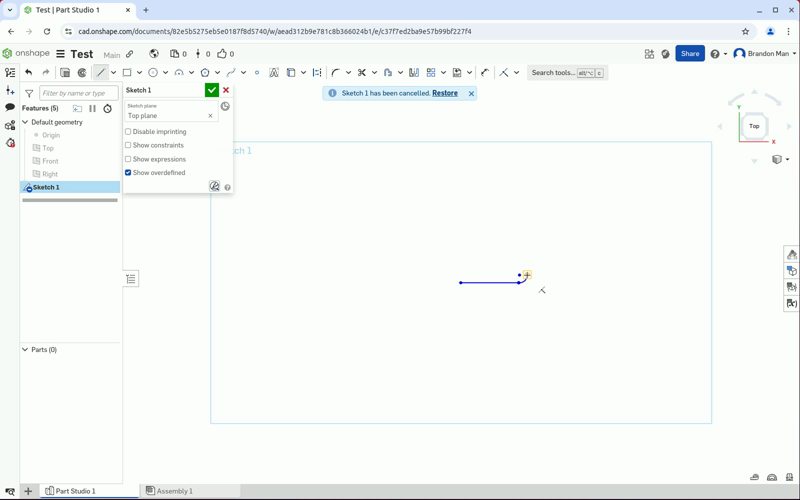
mouse_move(527, 178)
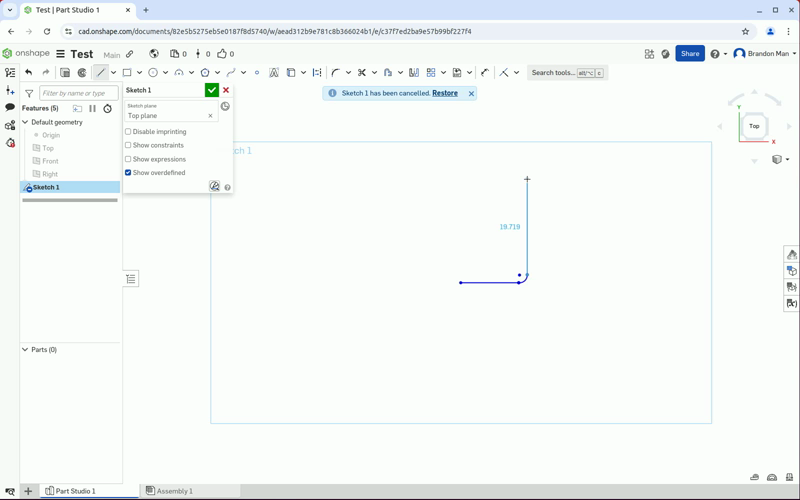
click(527, 178)
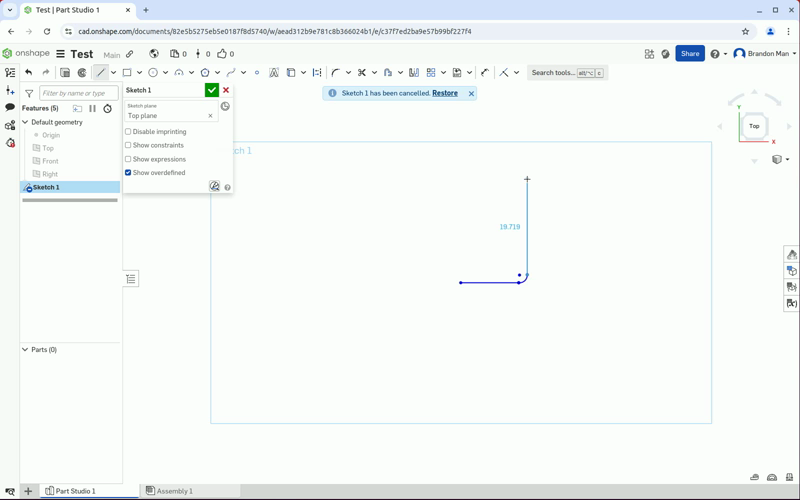
key_up(shift)
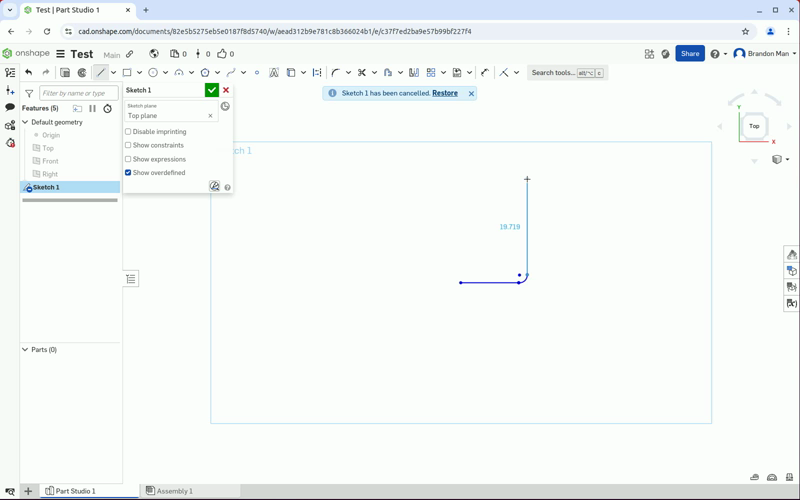
key(esc)
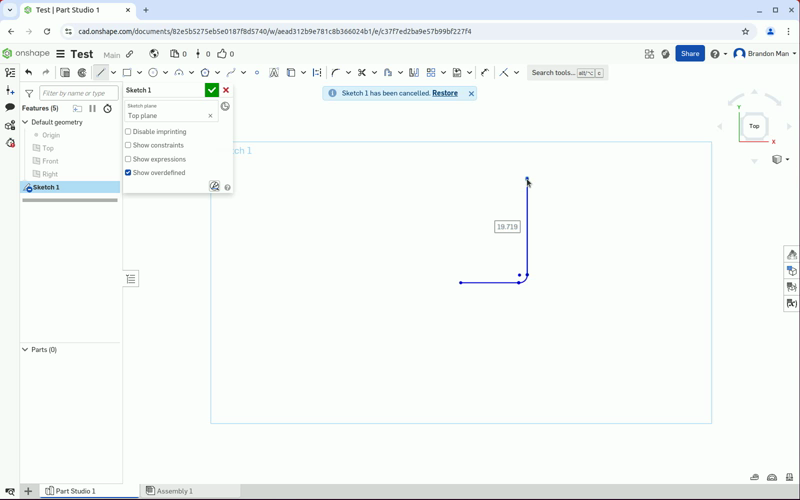
key(a)
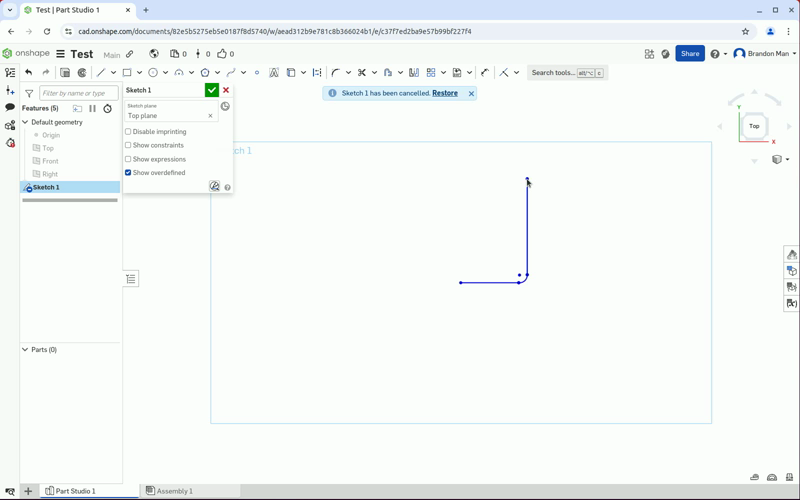
mouse_move(527, 178)
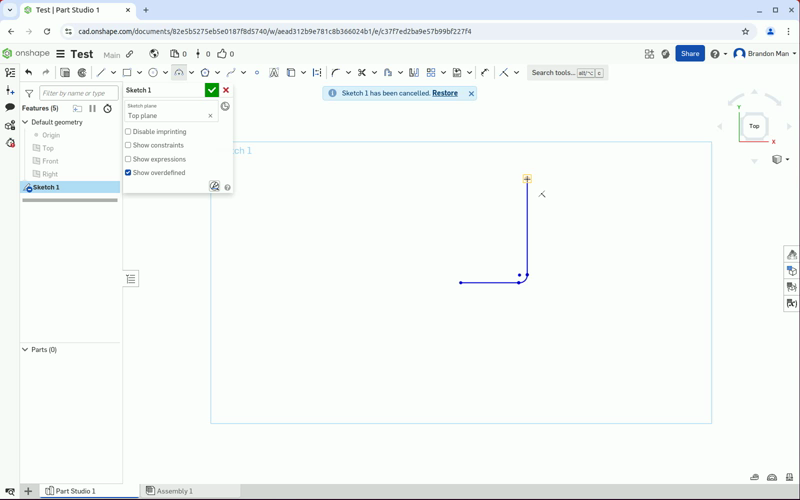
click(527, 178)
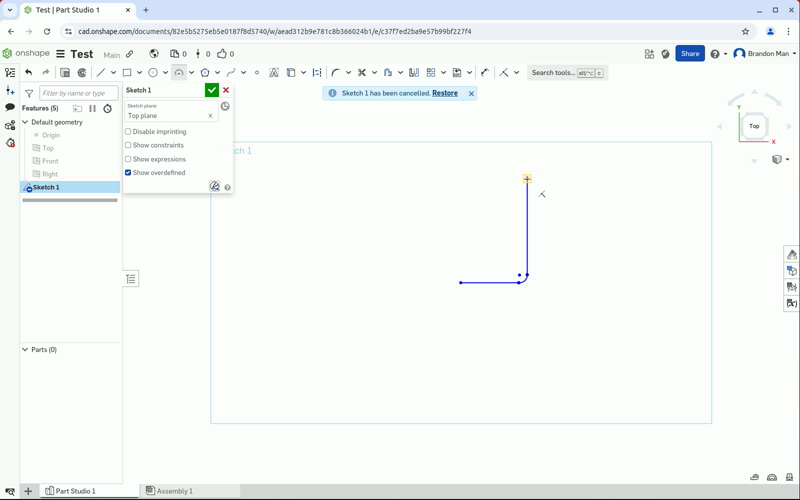
key_down(shift)
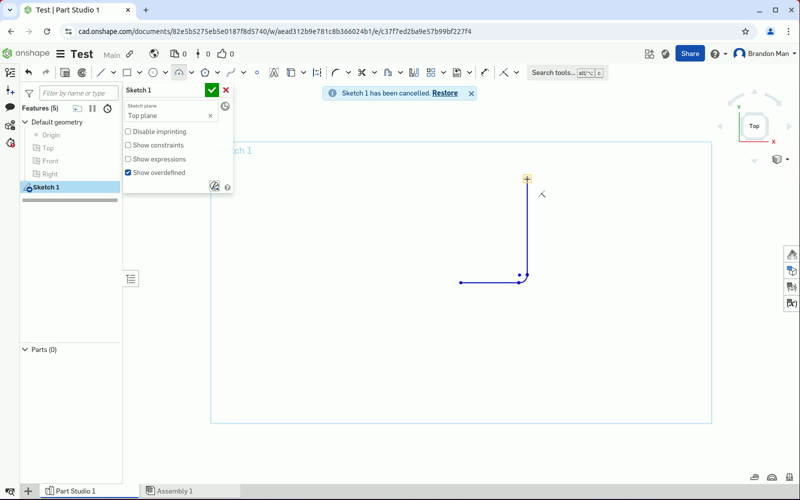
mouse_move(518, 170)
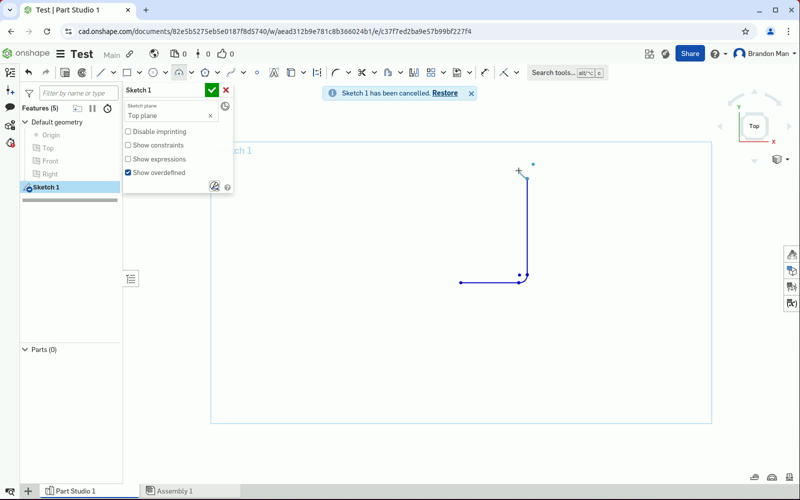
click(518, 170)
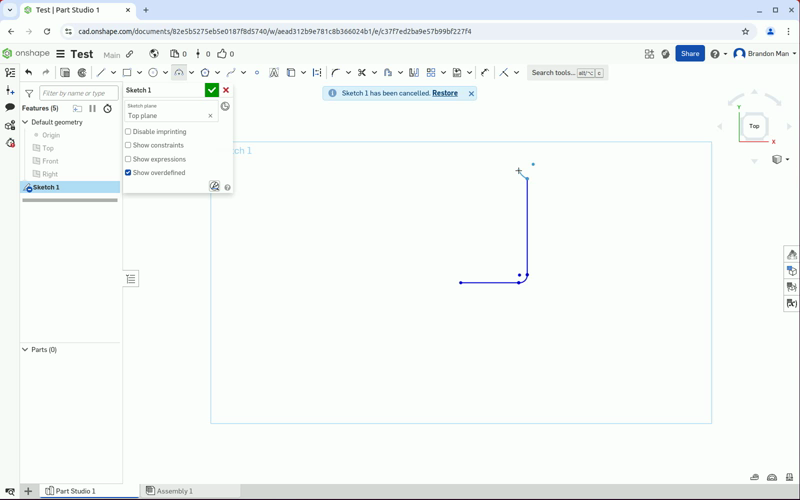
mouse_move(524, 172)
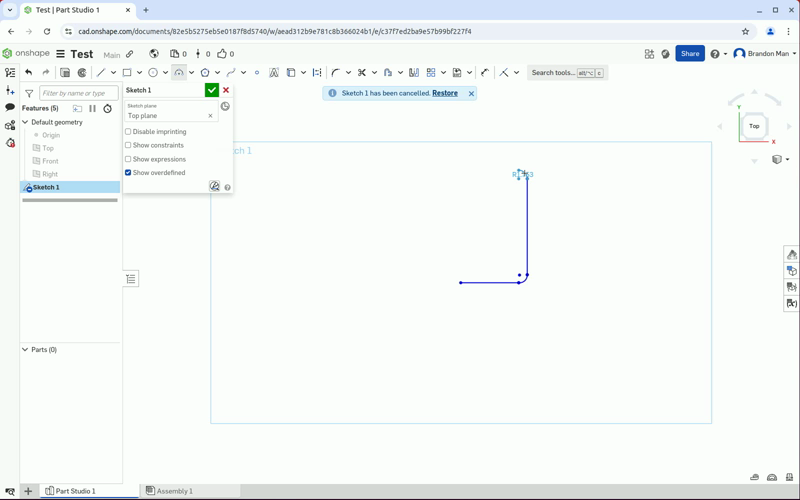
click(524, 172)
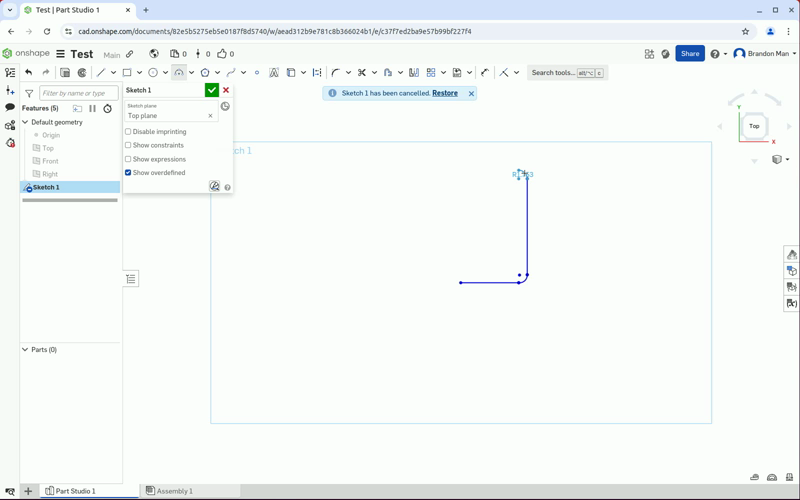
key_up(shift)
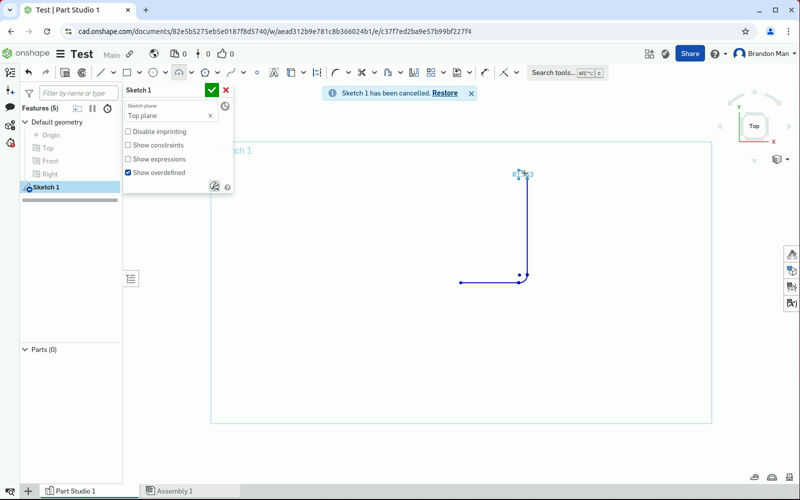
key(esc)
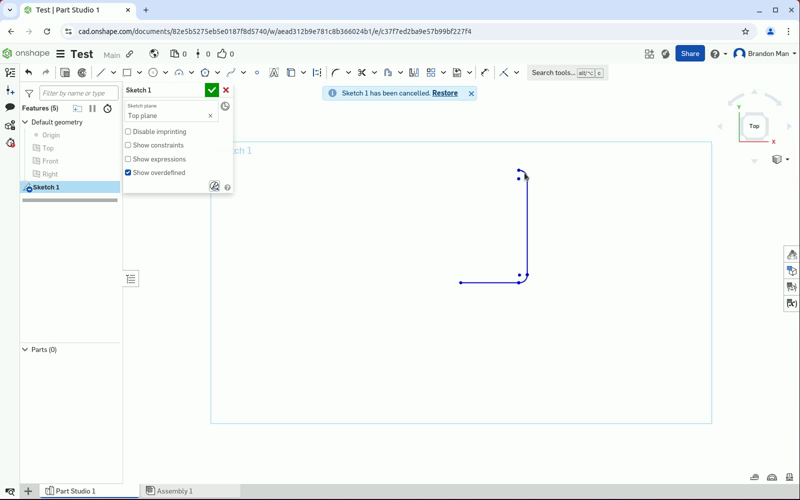
key(l)
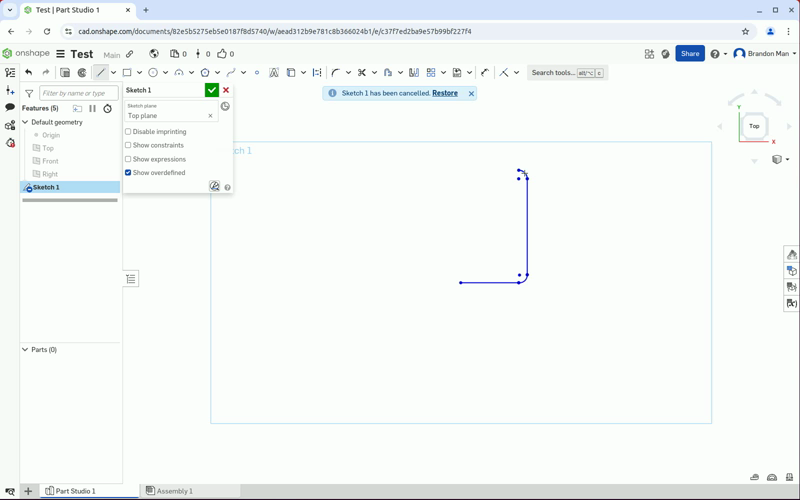
mouse_move(518, 170)
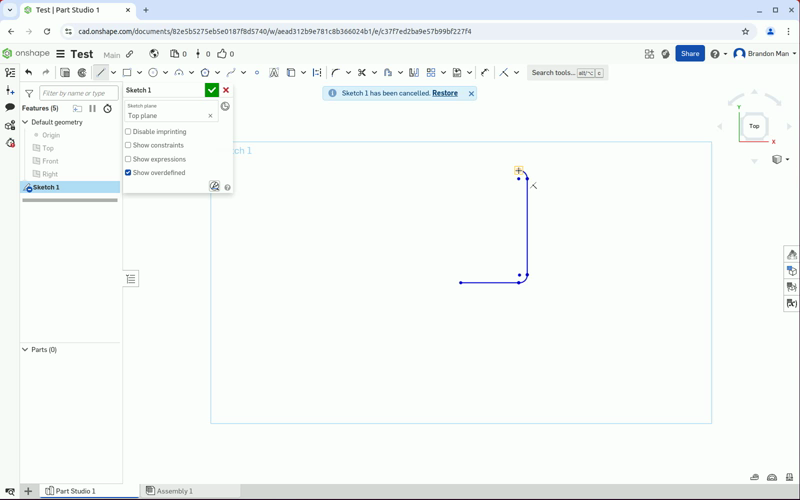
click(518, 170)
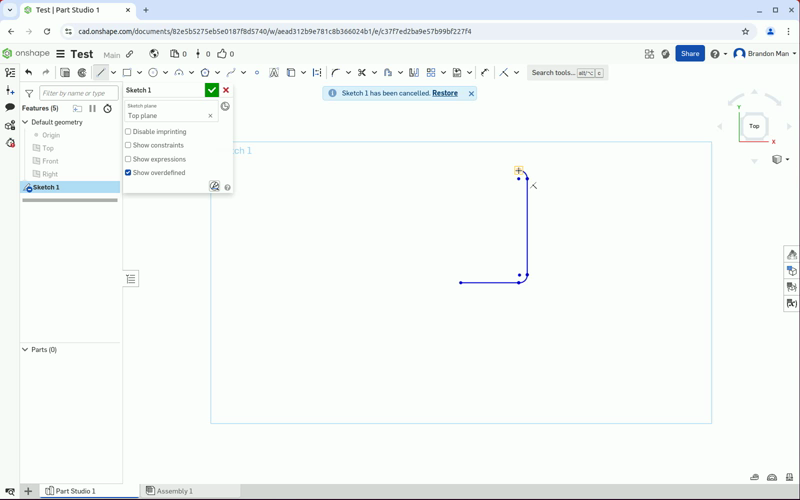
key_down(shift)
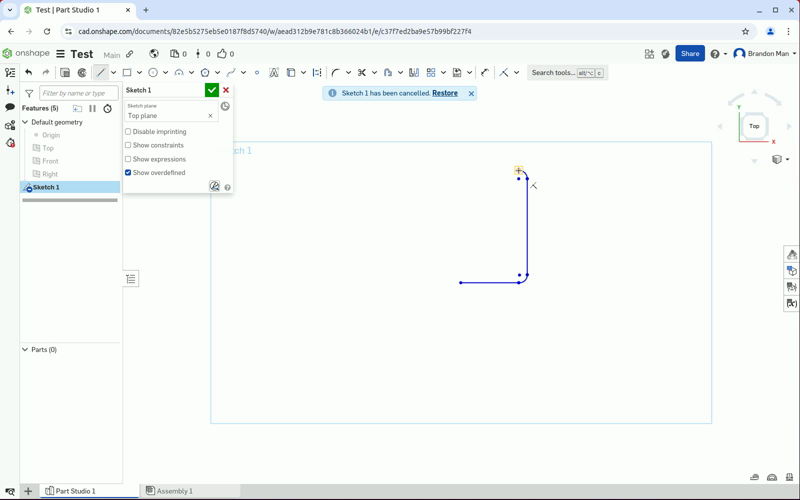
mouse_move(548, 170)
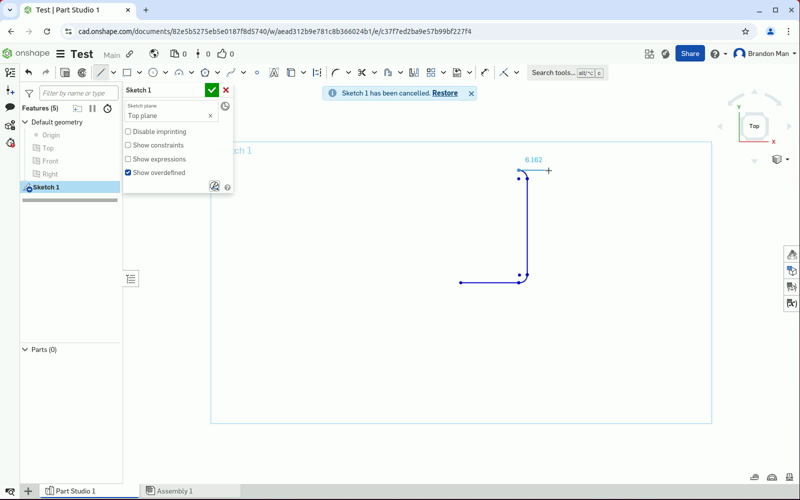
mouse_move(460, 170)
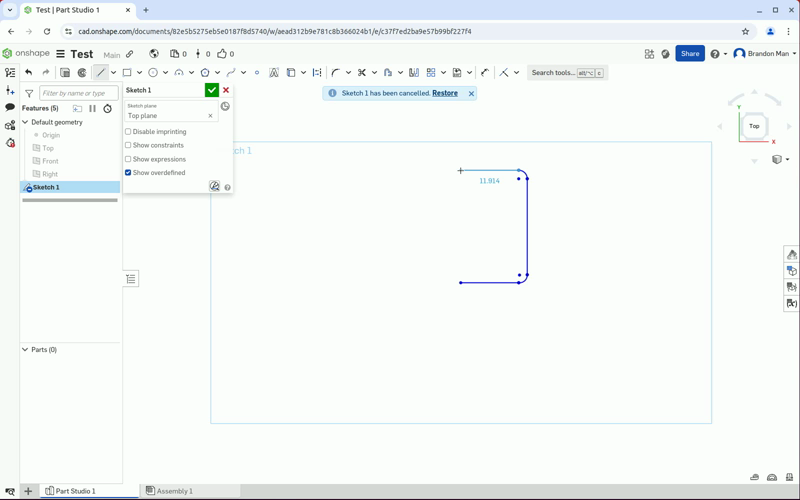
click(460, 170)
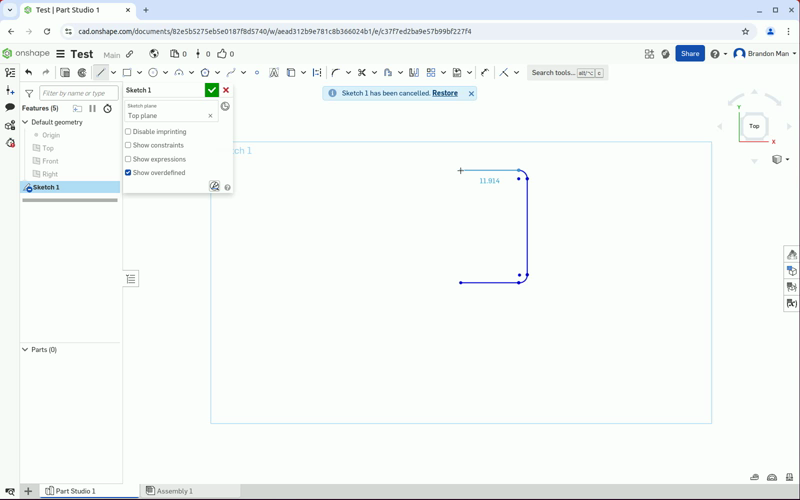
key_up(shift)
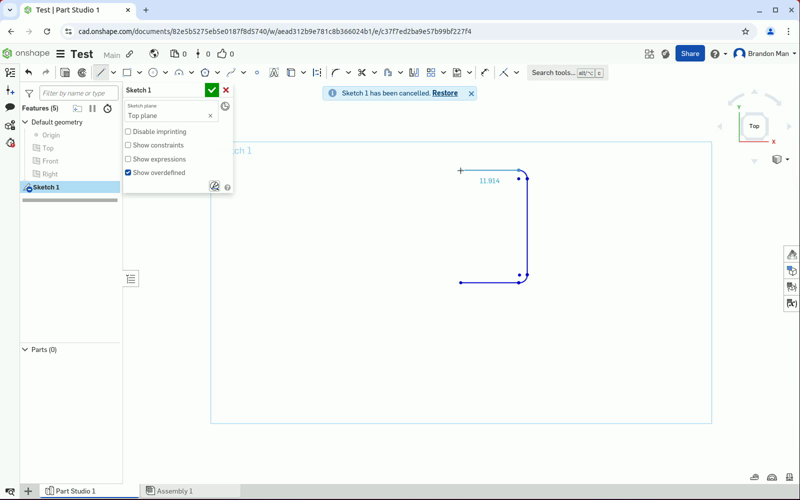
key_down(shift)
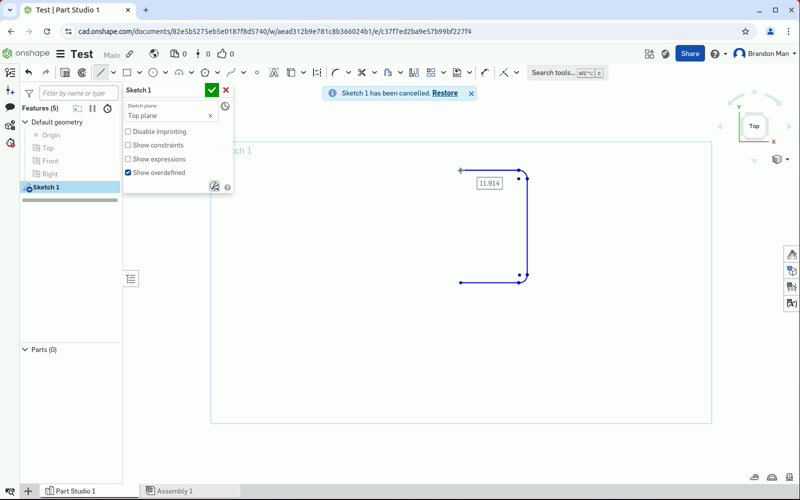
mouse_move(460, 282)
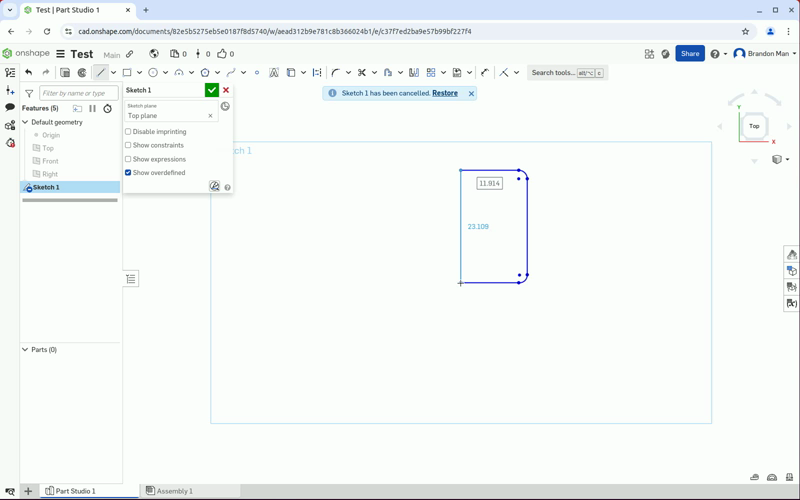
key_up(shift)
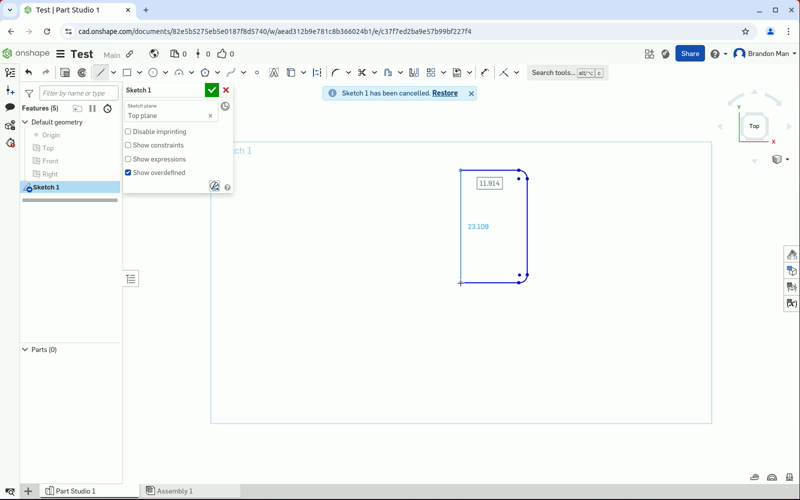
click(460, 282)
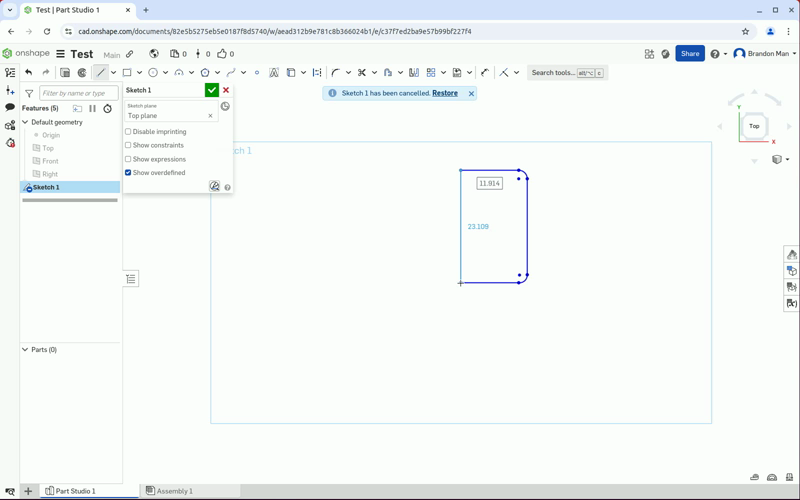
key(esc)
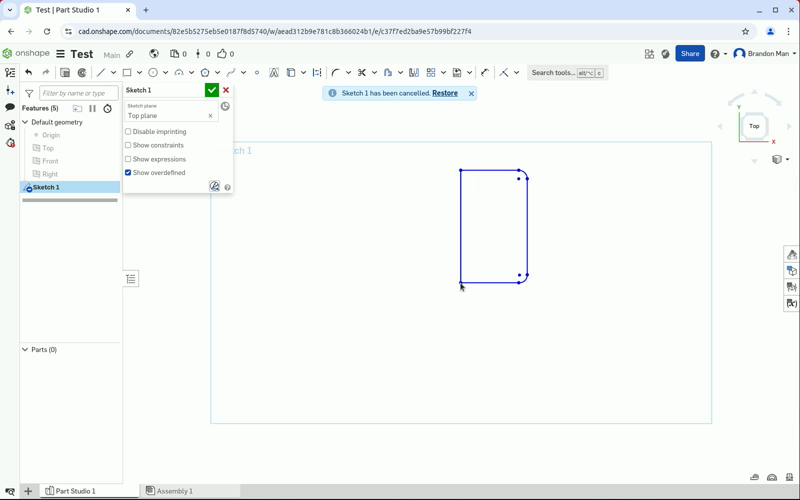
mouse_move(476, 181)
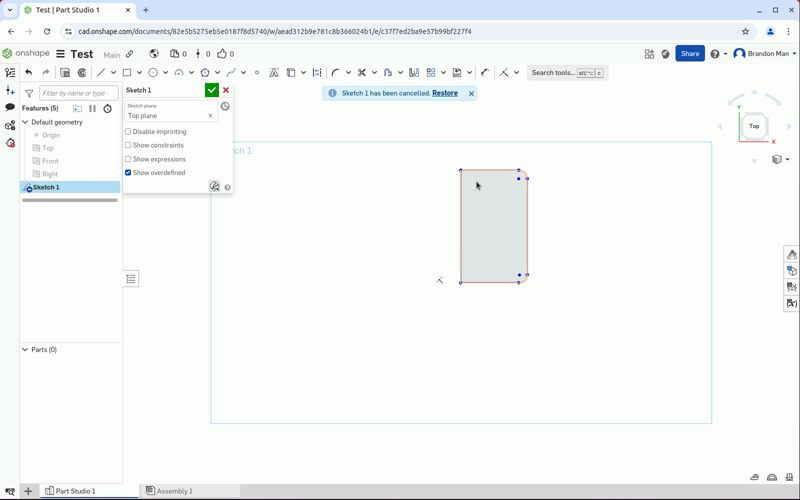
click(476, 181)
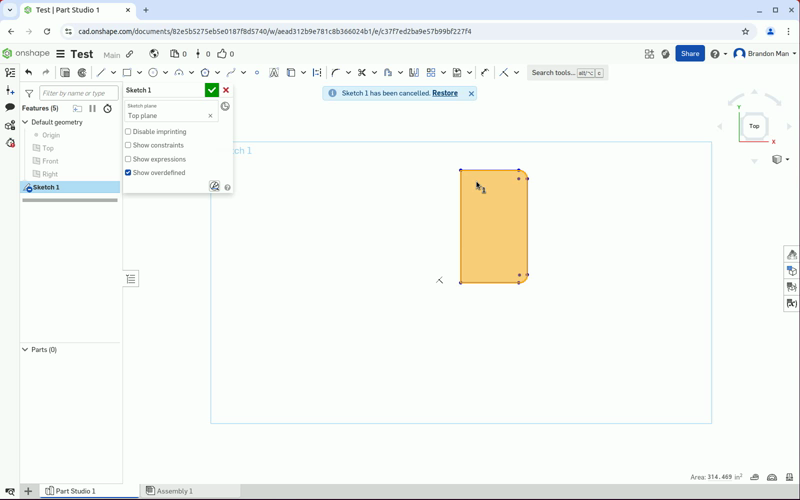
mouse_move(73, 352)
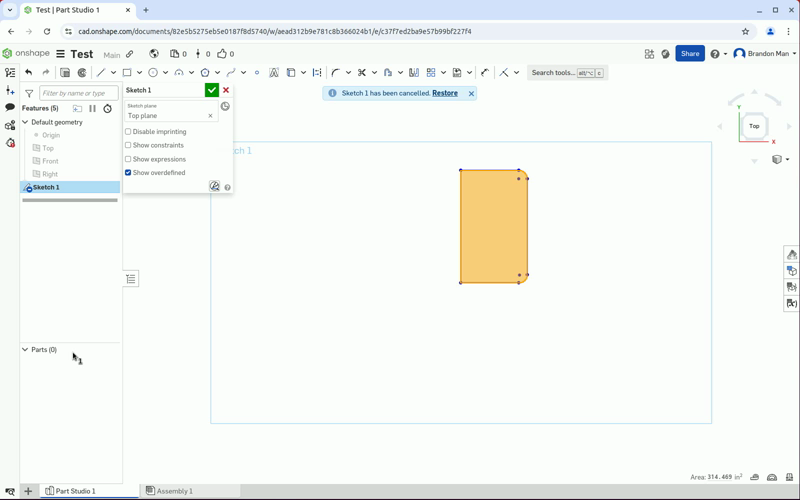
key(shift+y)
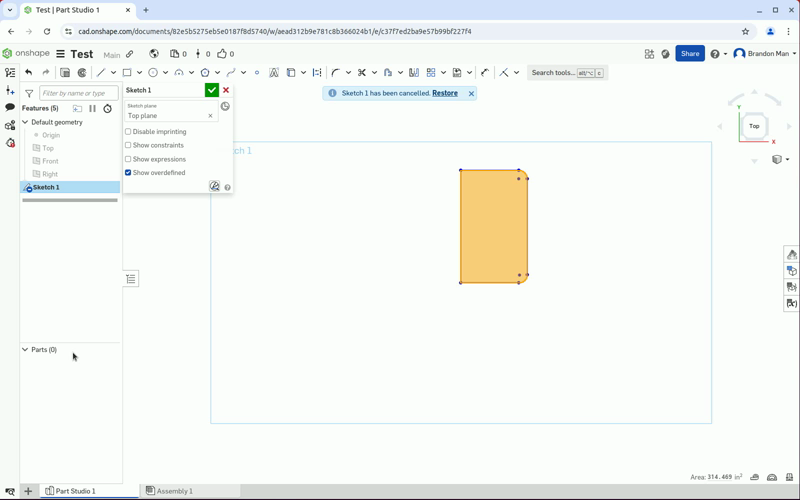
key(shift+e)
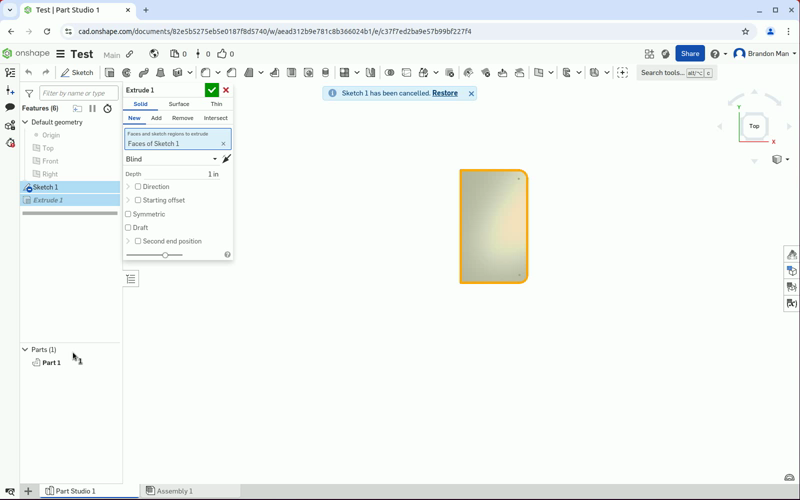
mouse_move(143, 106)
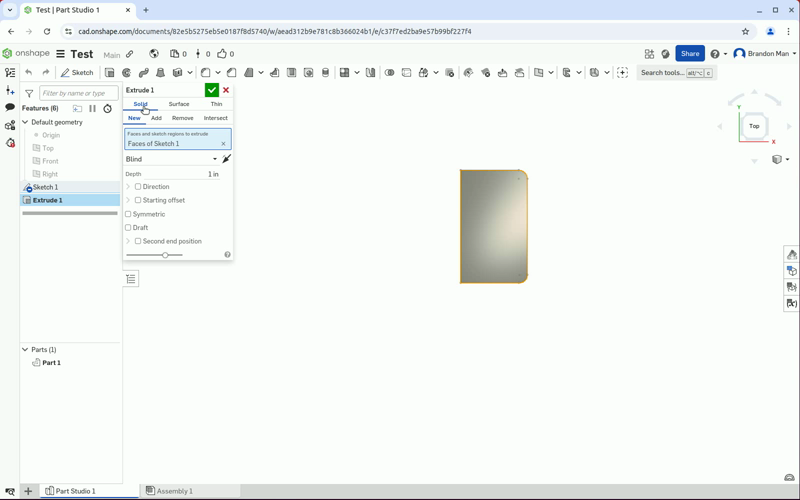
click(143, 106)
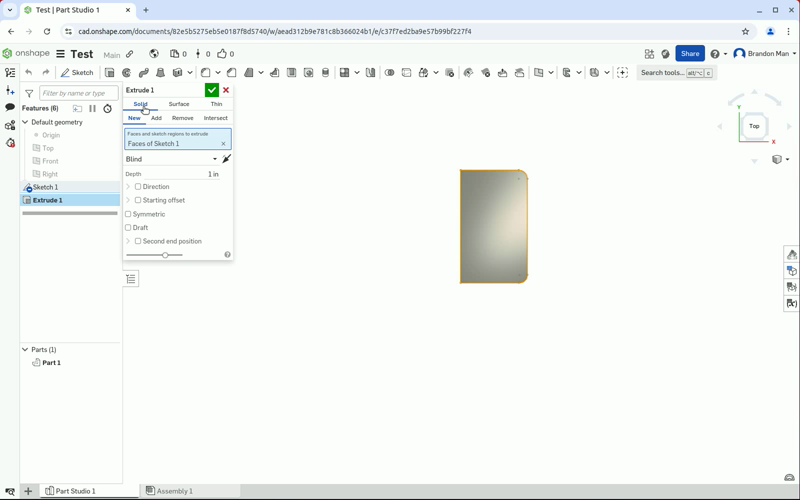
mouse_move(137, 120)
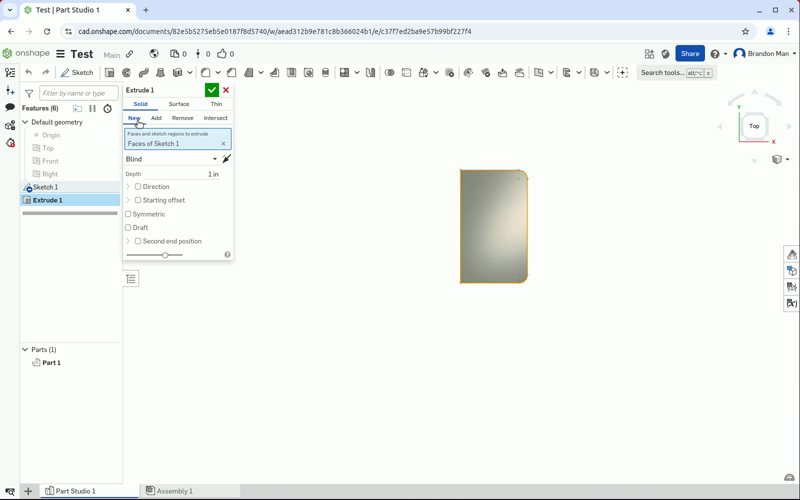
click(137, 120)
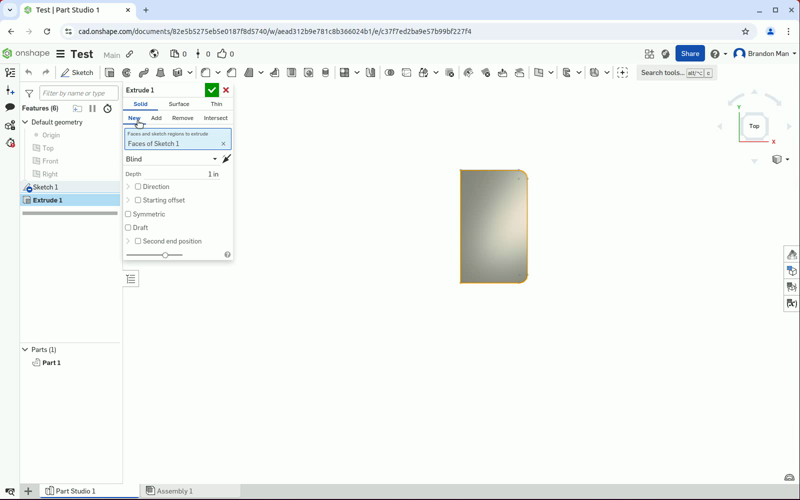
key(tab, 4)
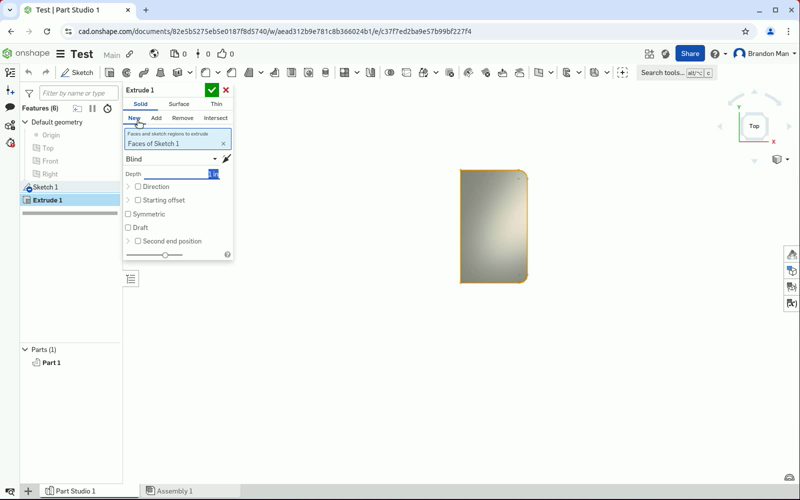
text(13.48)
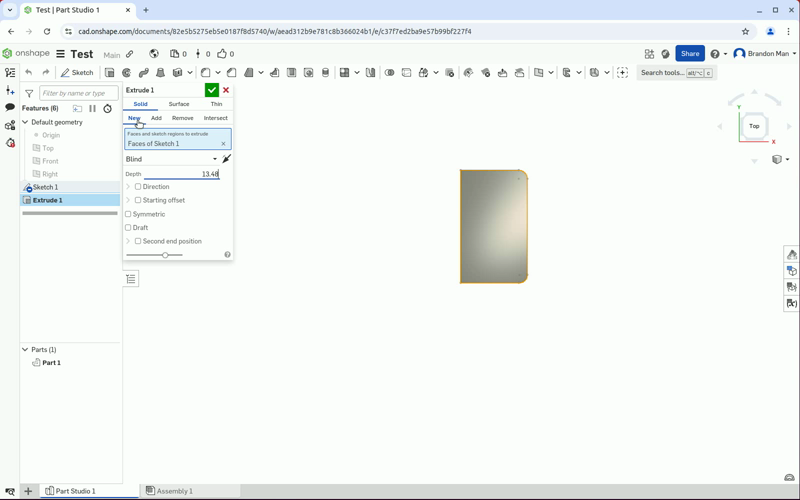
key(enter)
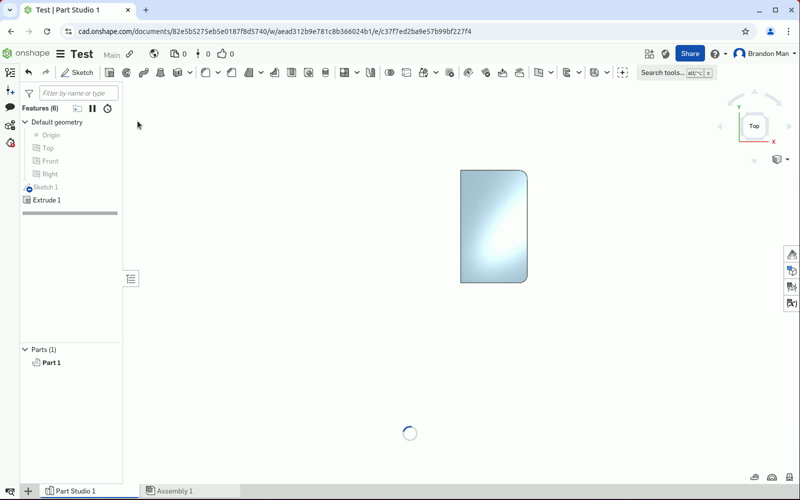
key(shift+h)
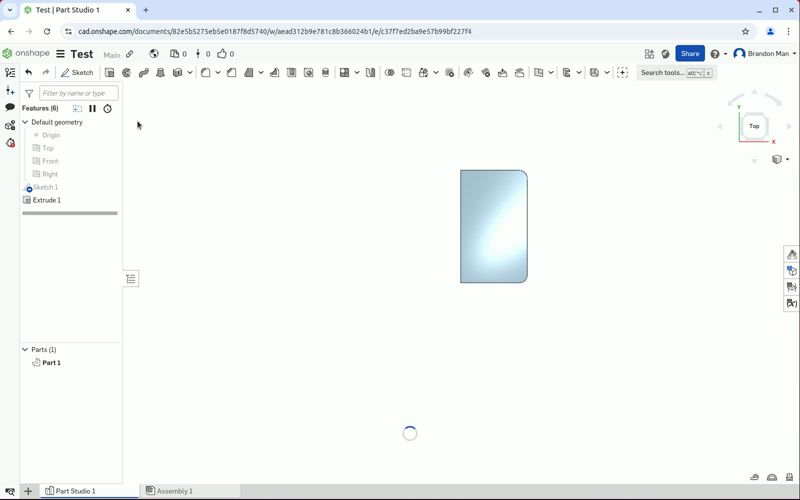
key(shift+h)
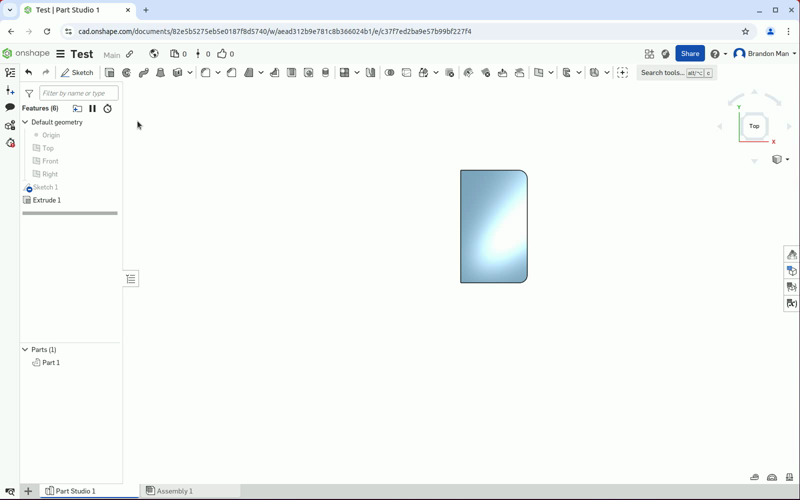
mouse_move(73, 189)
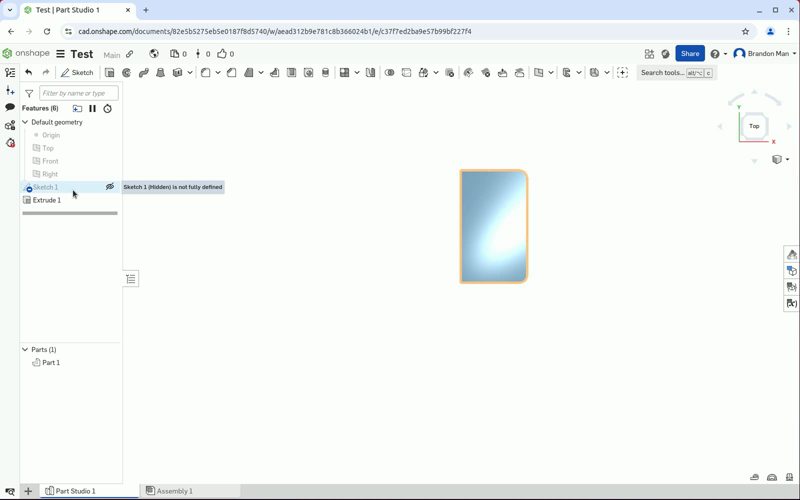
click(73, 189)
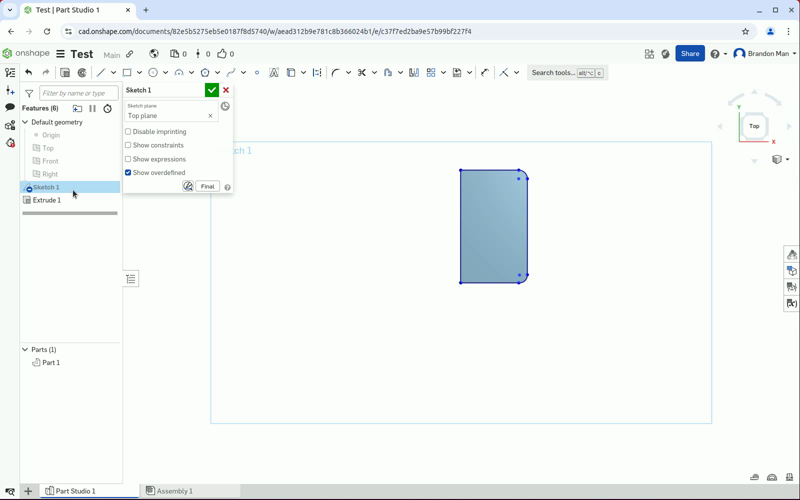
mouse_move(229, 92)
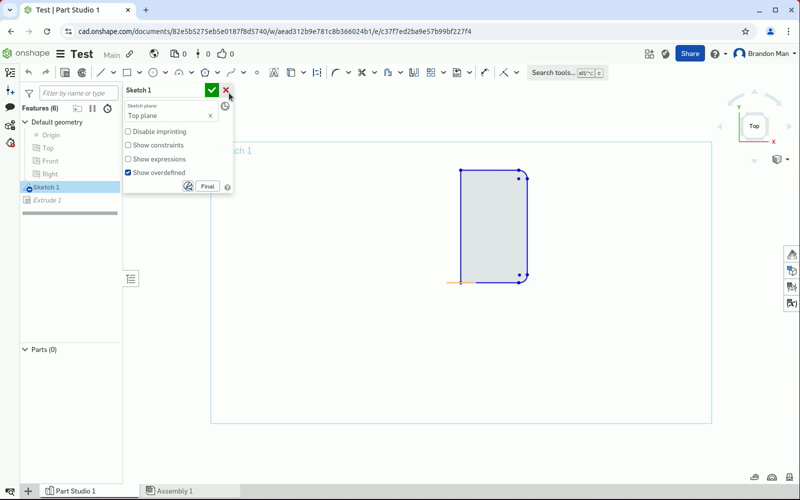
click(229, 92)
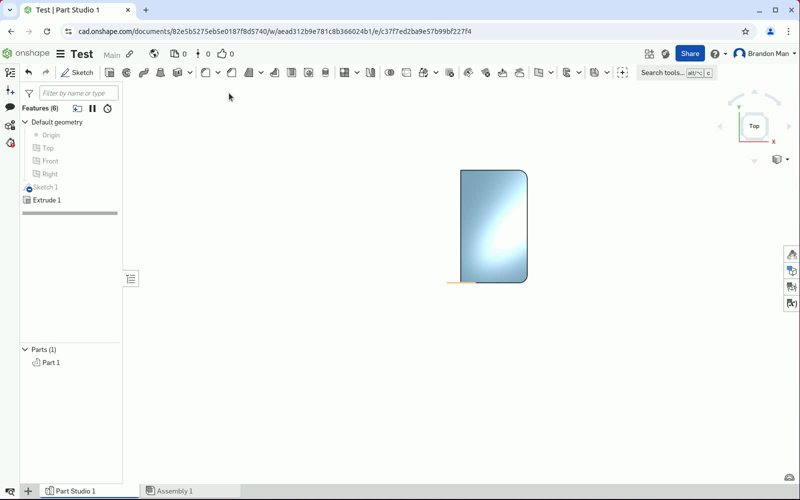
mouse_move(73, 352)
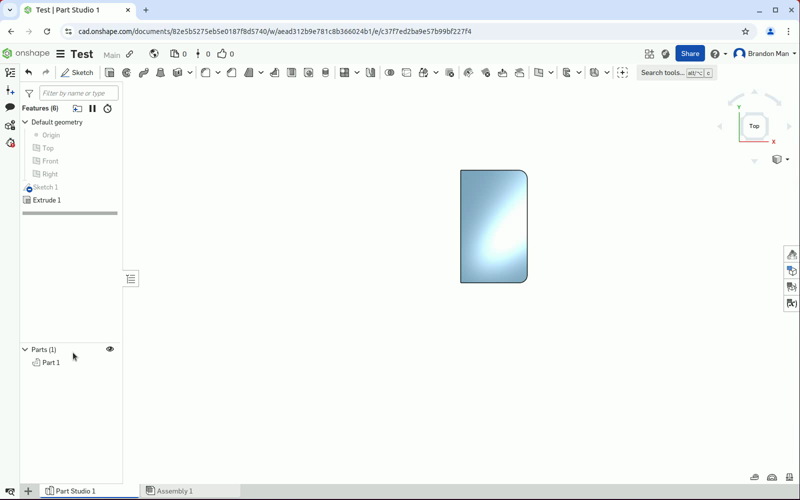
key(y)
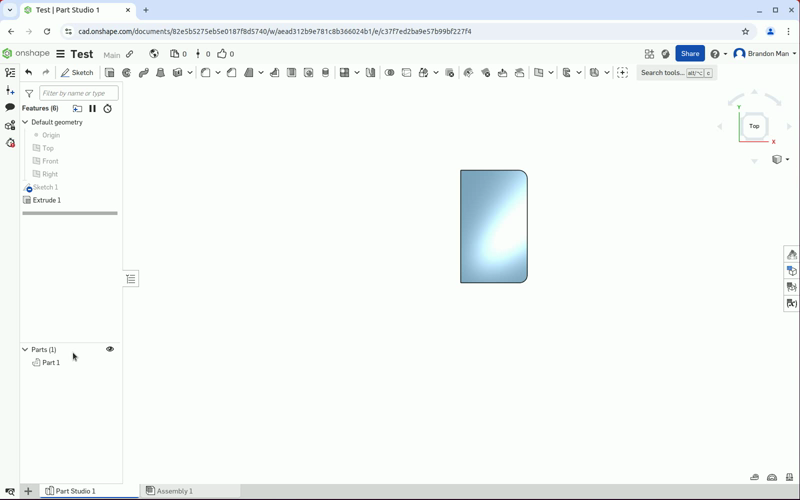
key(shift+p)
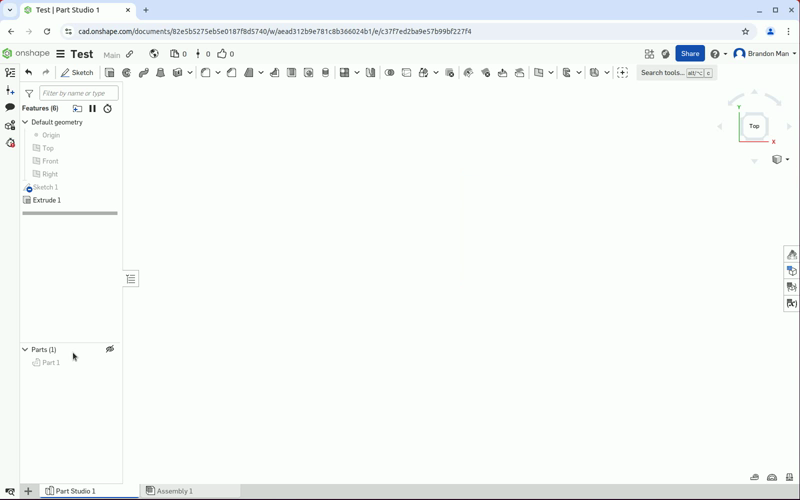
key(space)
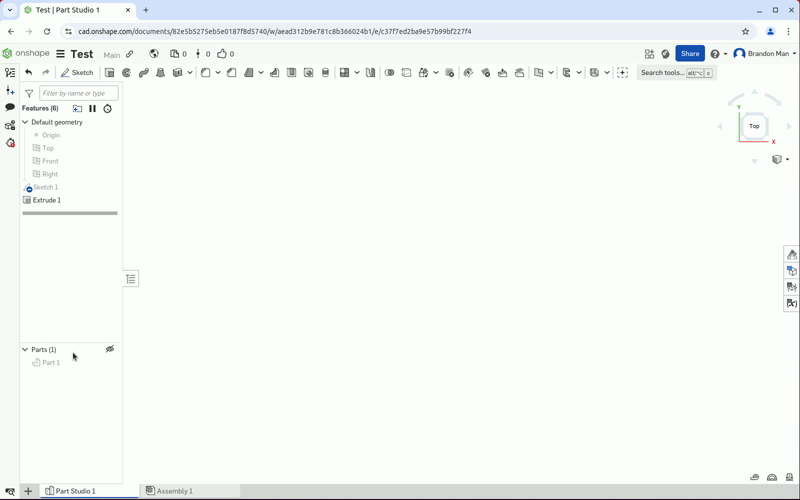
key_down(shift)
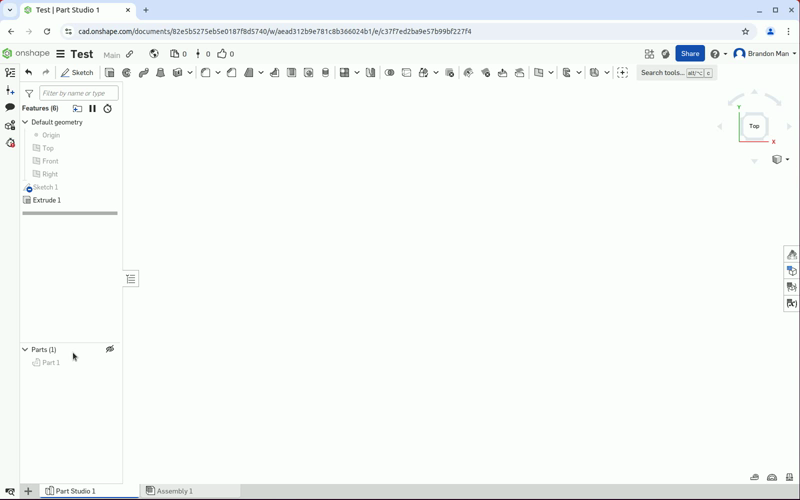
key(up)
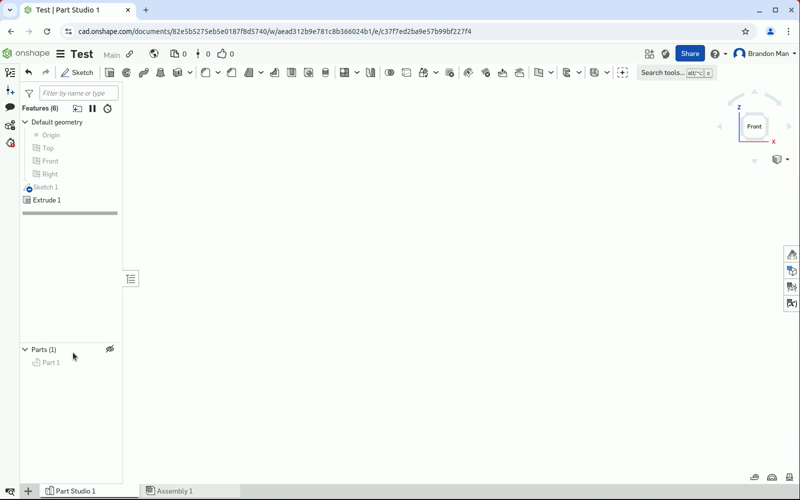
key_up(shift)
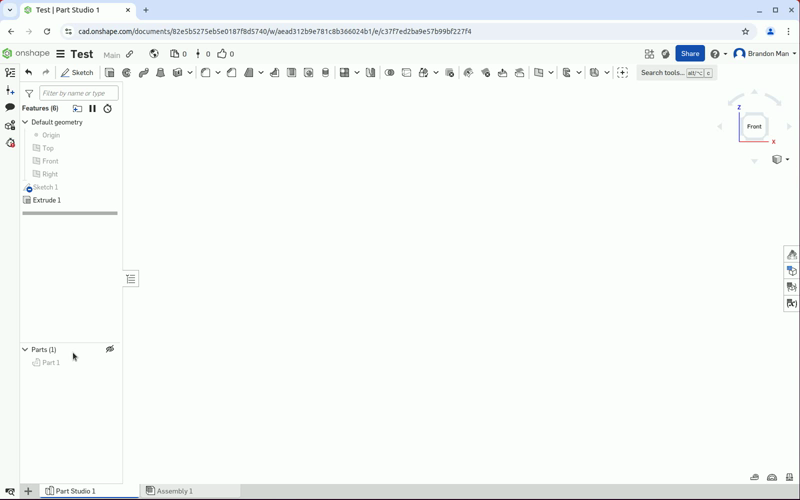
key(space)
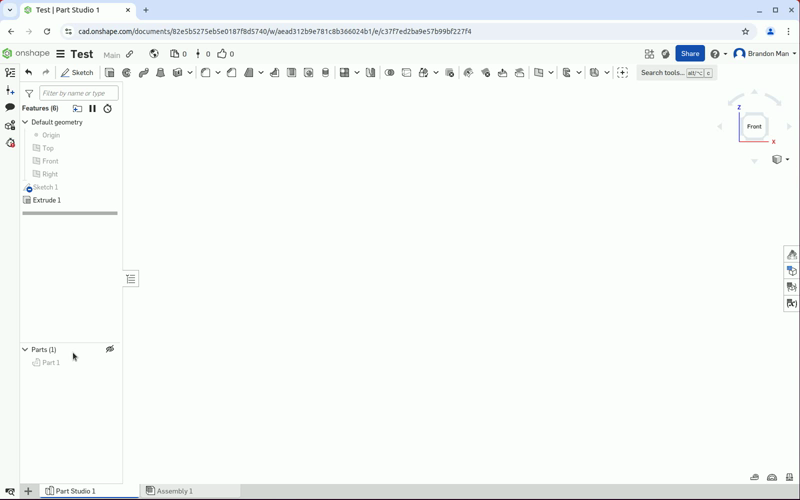
key_down(shift)
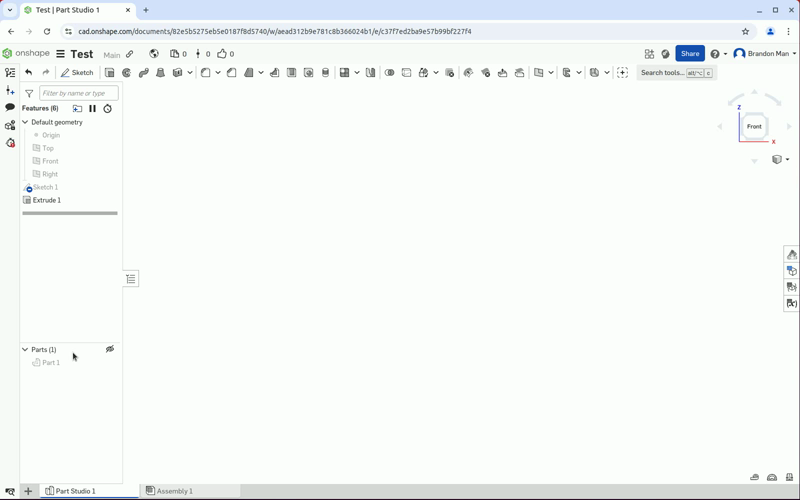
key(left)
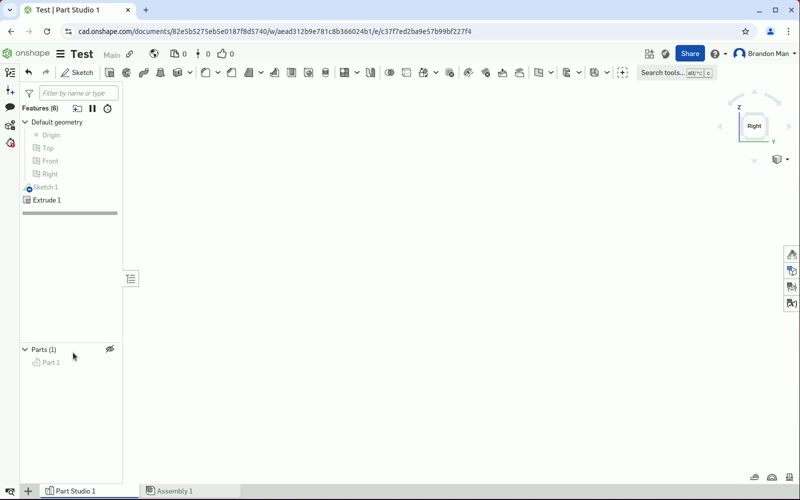
key_up(shift)
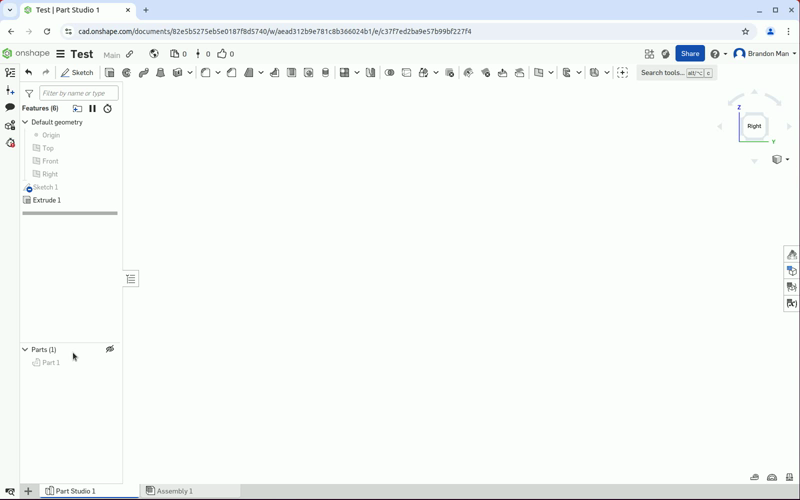
mouse_move(73, 352)
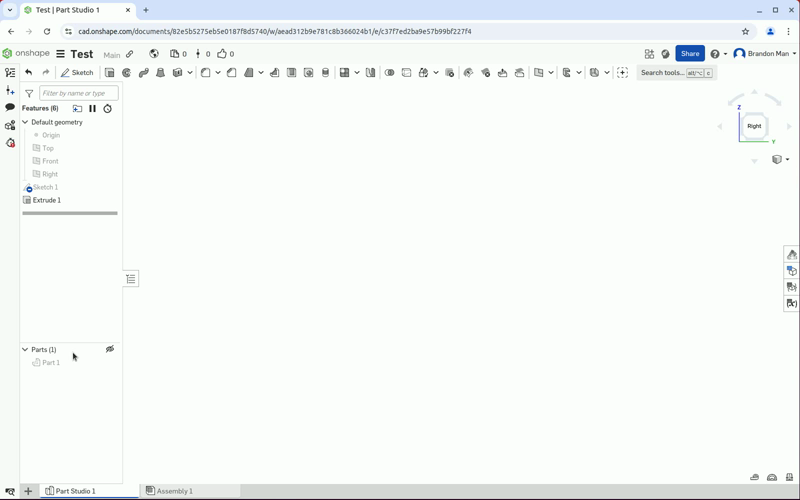
key(shift+y)
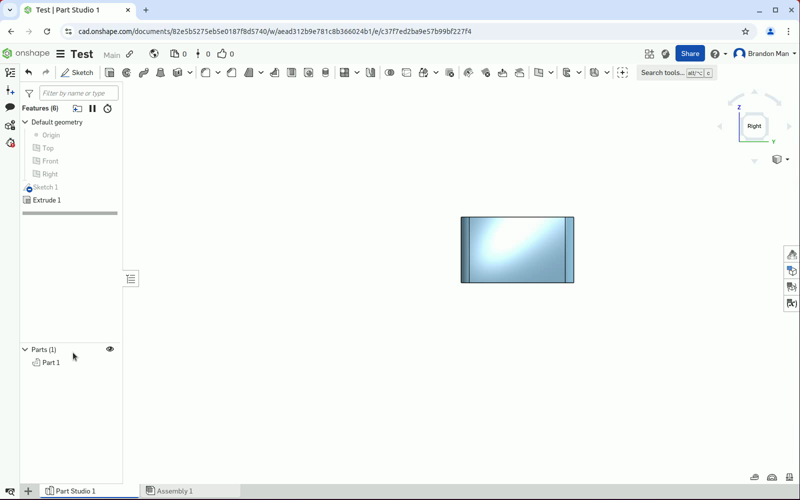
mouse_move(541, 75)
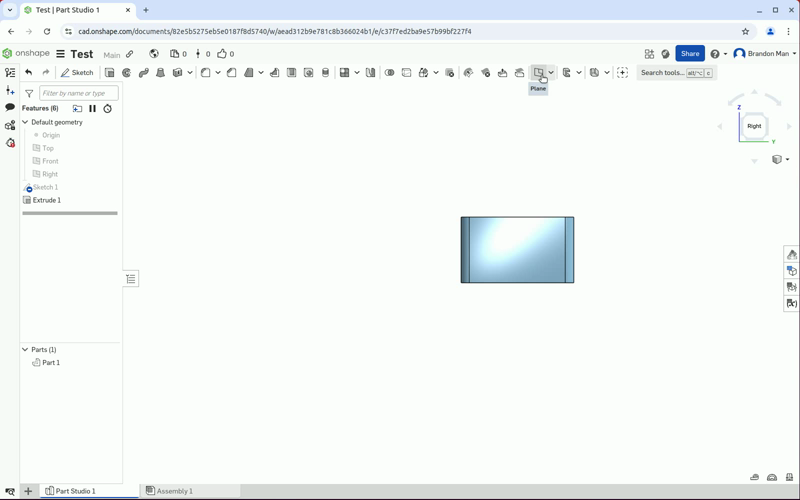
click(541, 75)
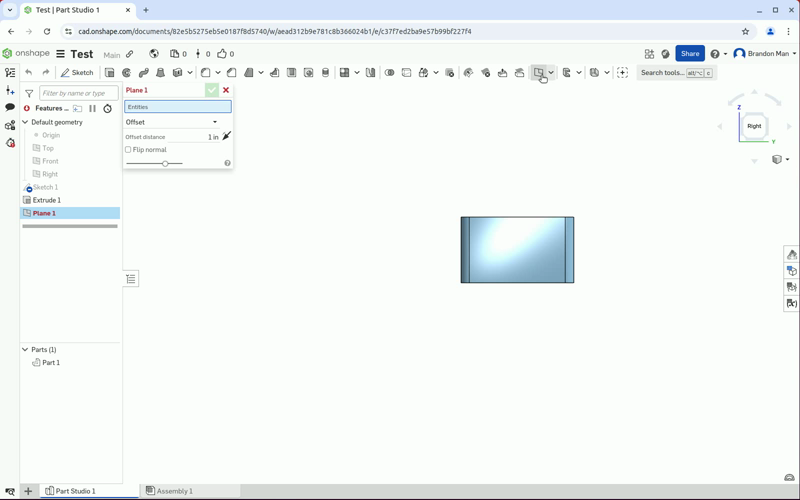
mouse_move(73, 176)
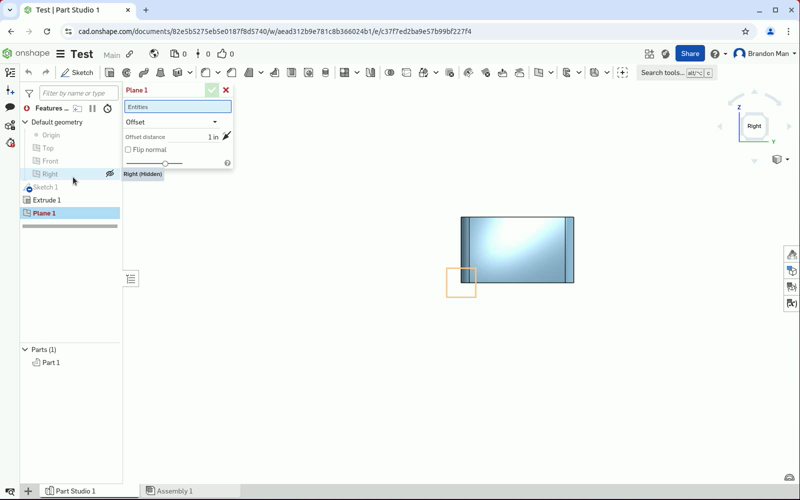
click(73, 176)
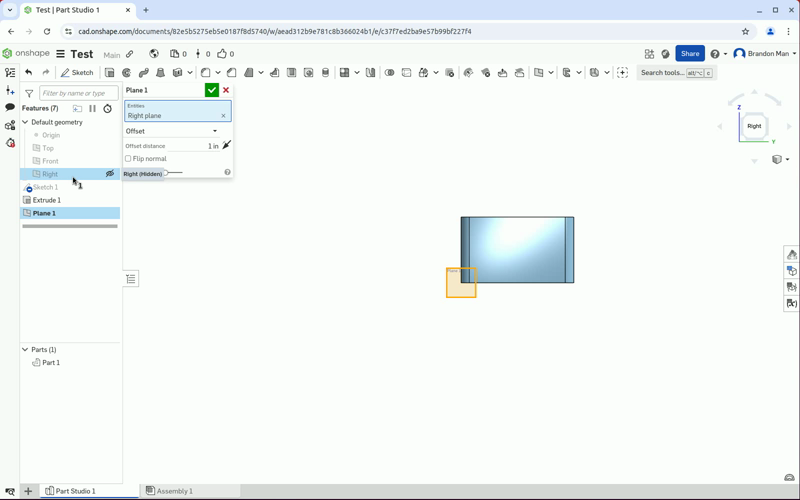
key(tab, 2)
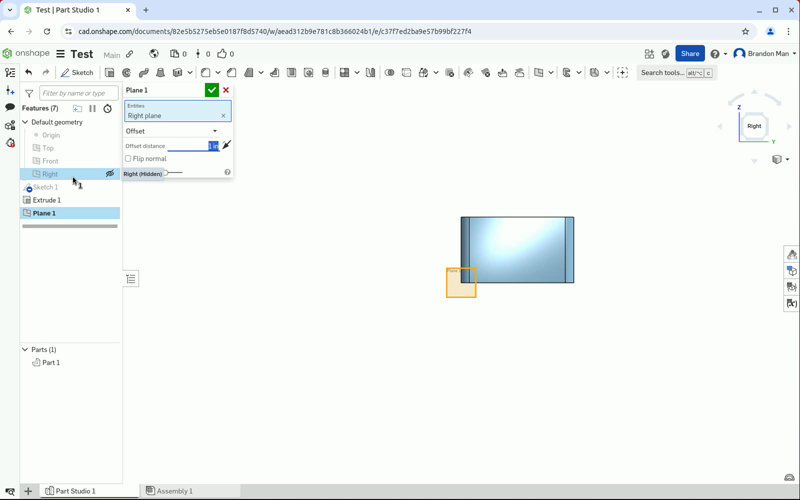
text(13.495)
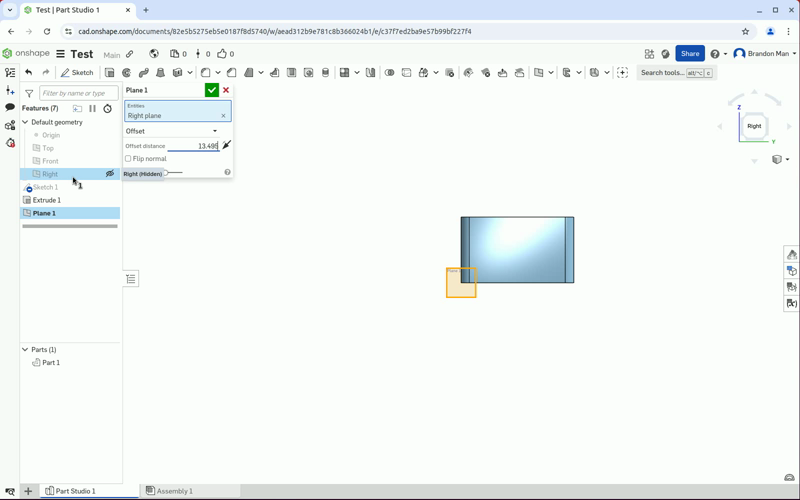
key(enter, 2)
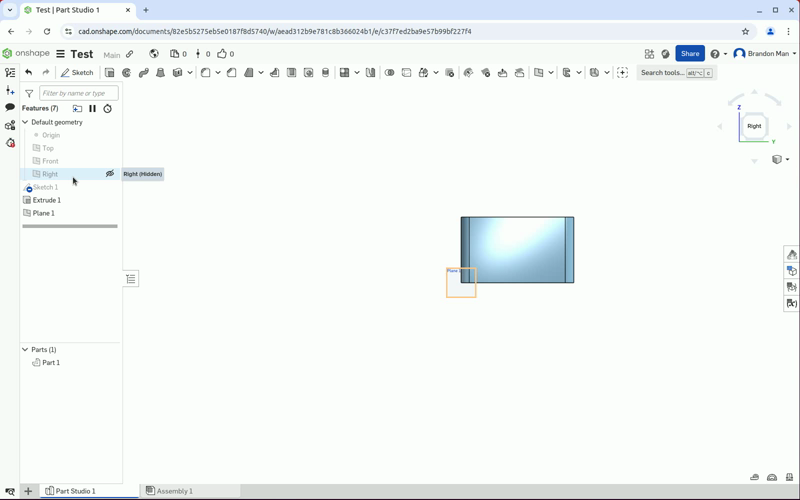
key(shift+s)
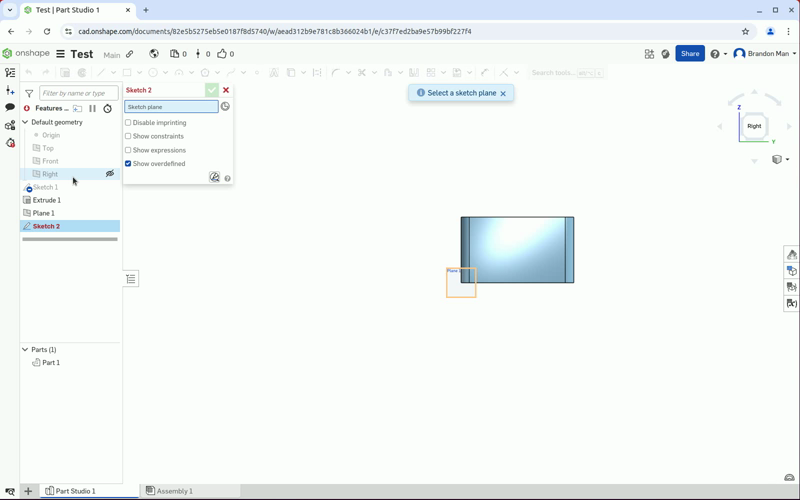
mouse_move(73, 215)
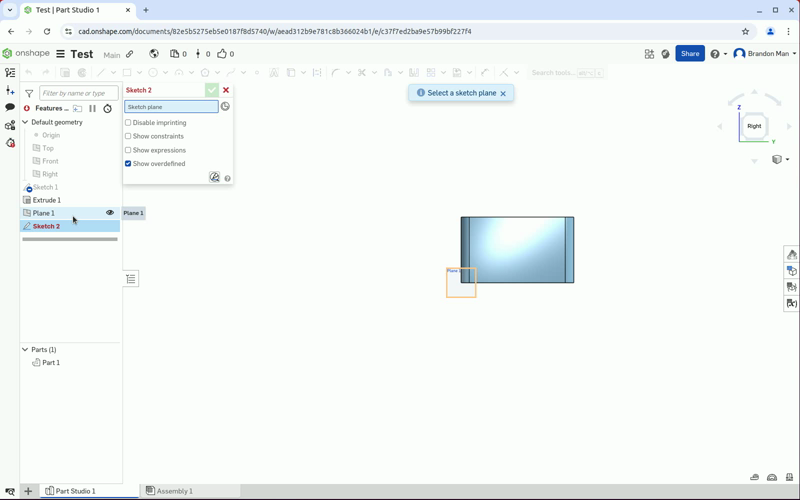
click(73, 215)
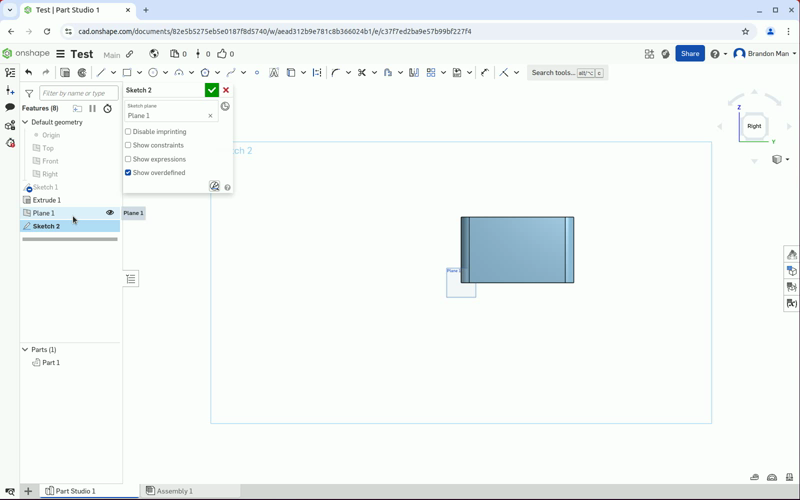
mouse_move(73, 352)
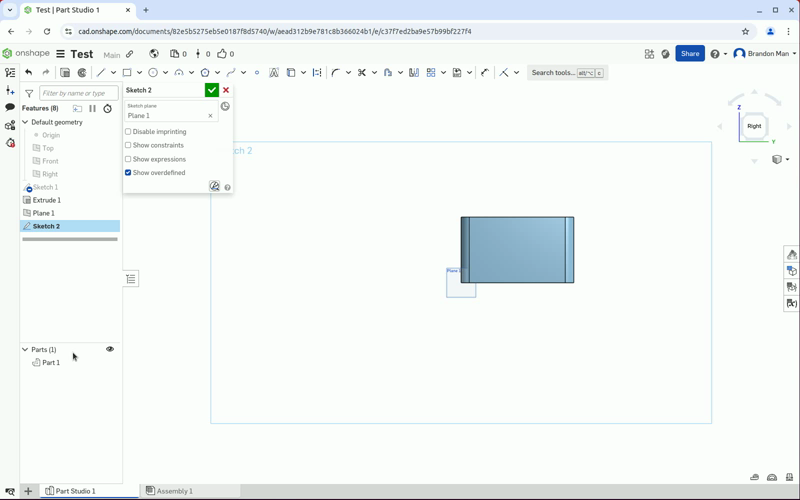
key(y)
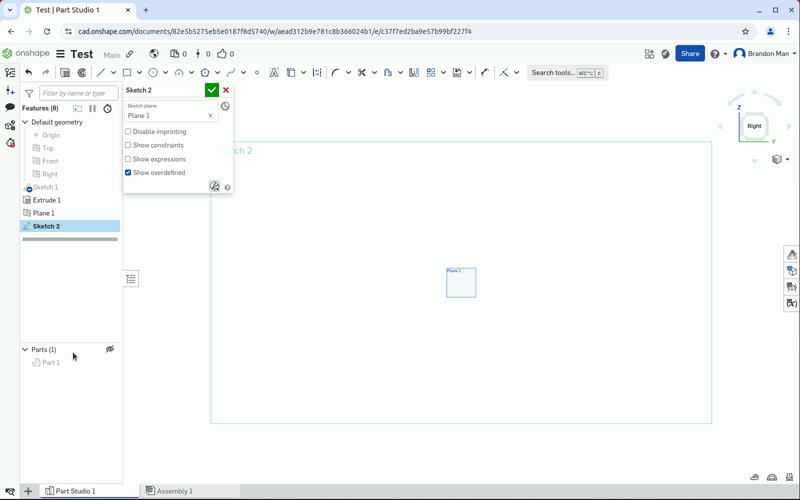
key(l)
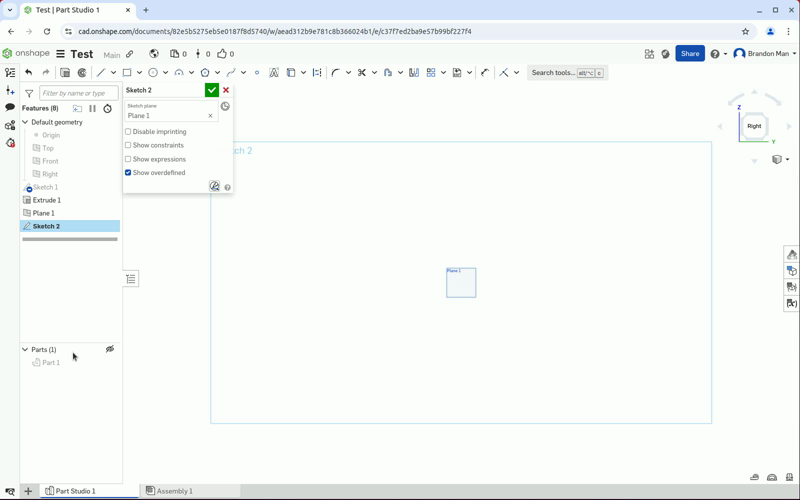
key_down(shift)
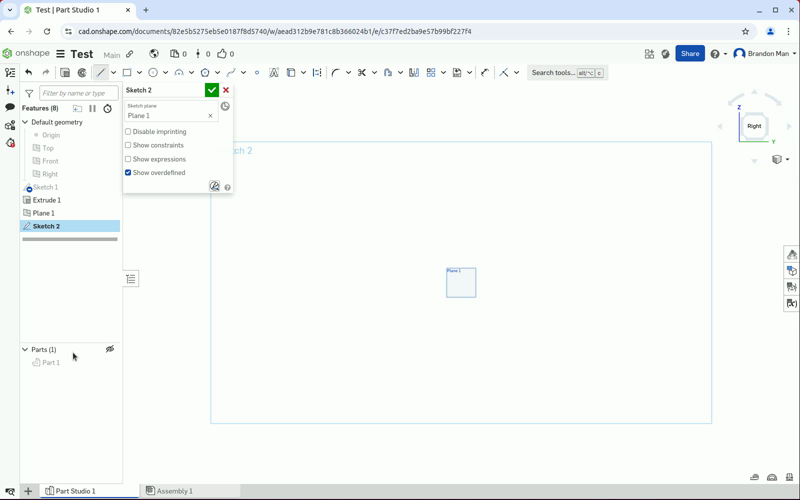
mouse_move(472, 231)
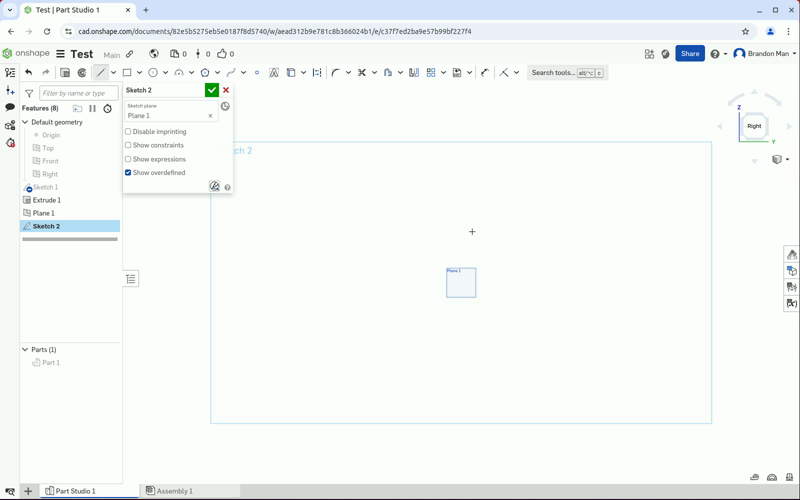
click(472, 231)
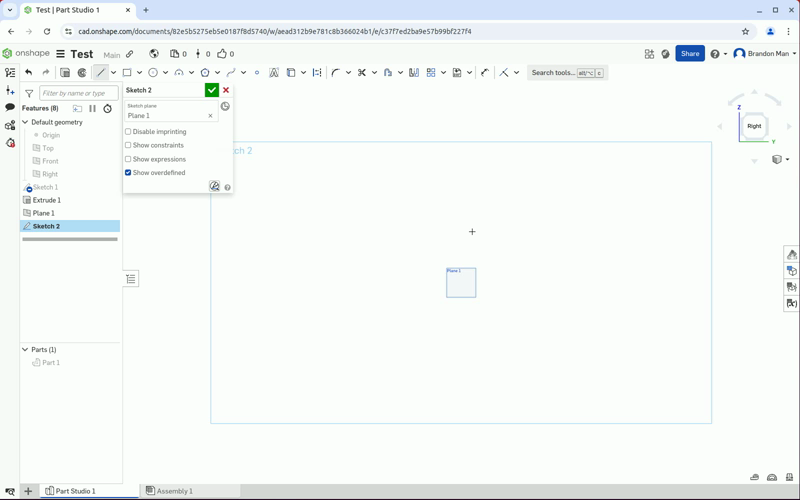
key_up(shift)
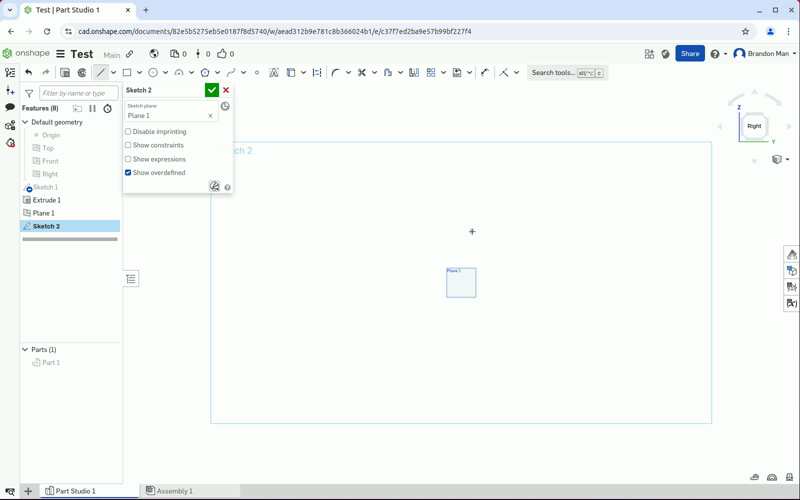
key_down(shift)
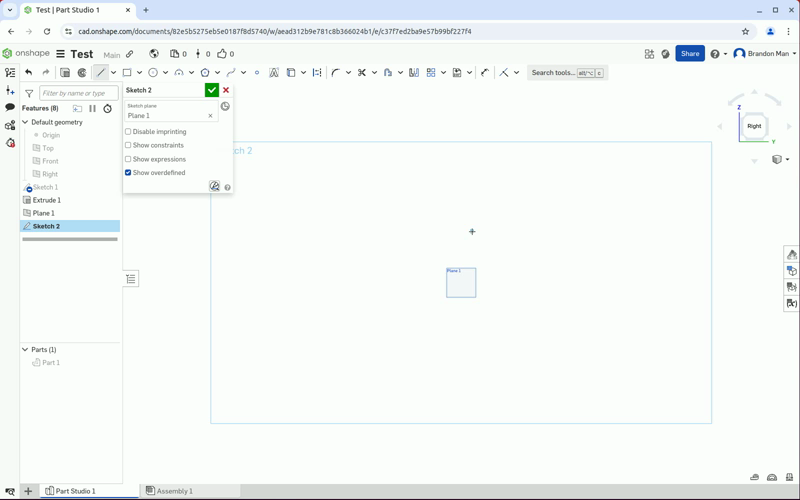
mouse_move(502, 231)
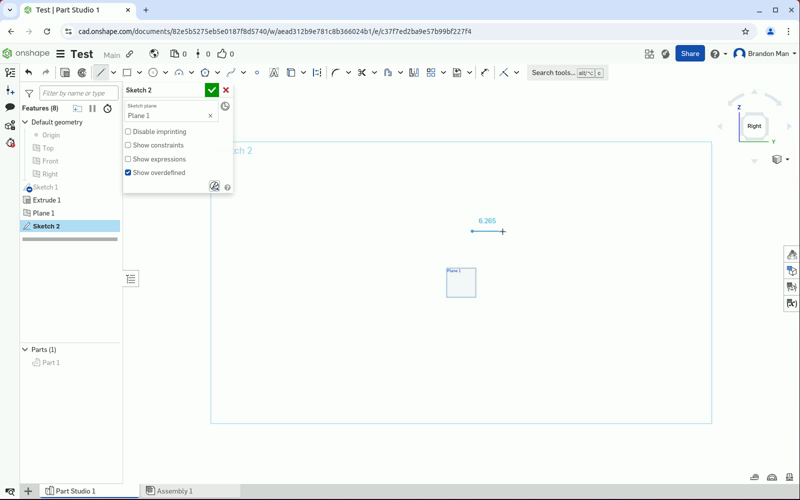
mouse_move(515, 231)
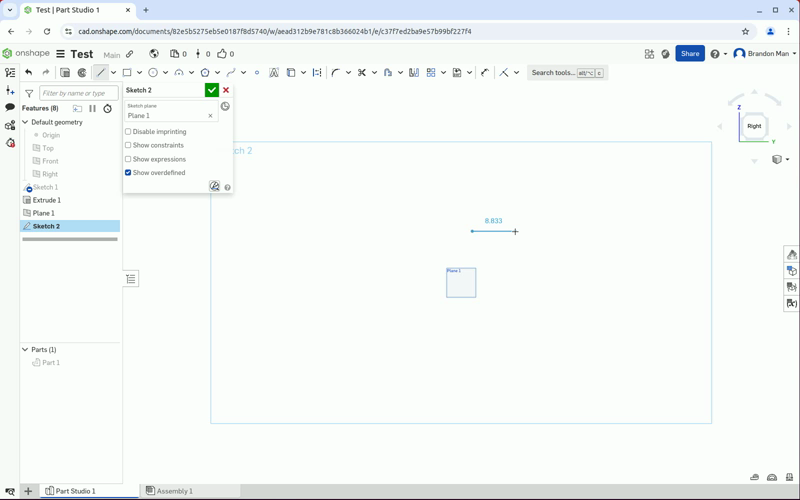
click(515, 231)
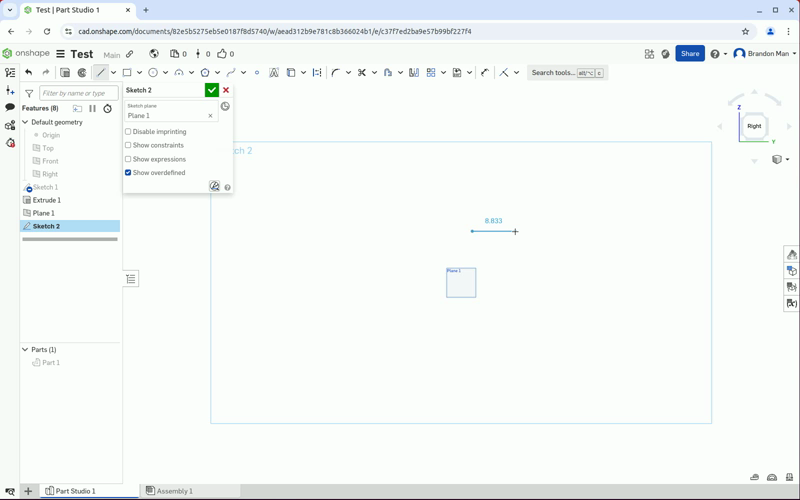
key_up(shift)
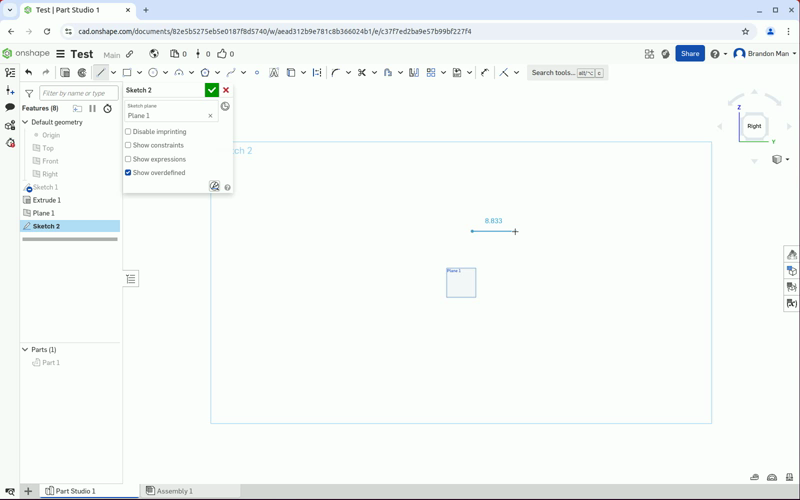
key_down(shift)
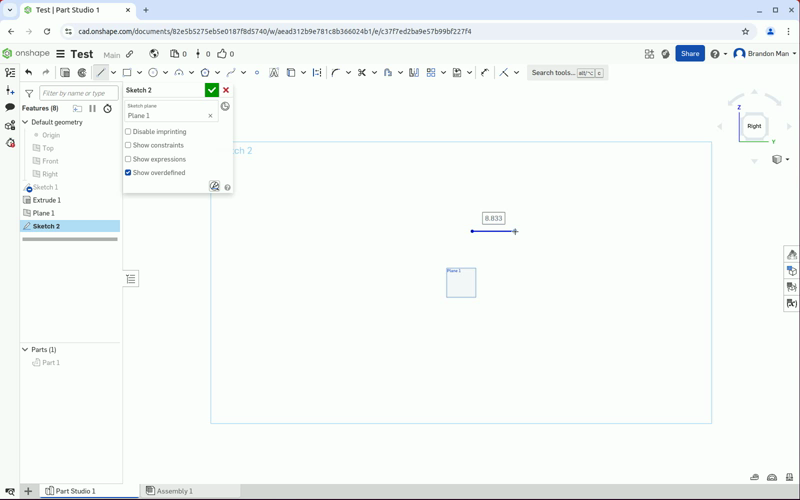
mouse_move(545, 231)
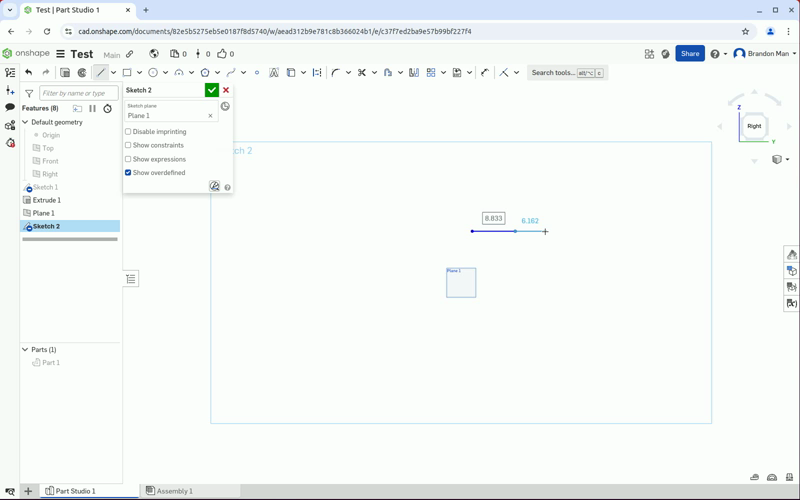
mouse_move(515, 221)
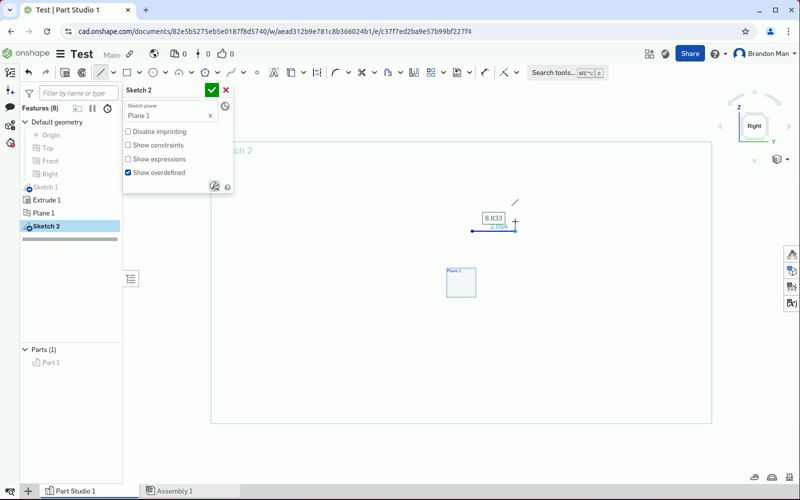
click(515, 221)
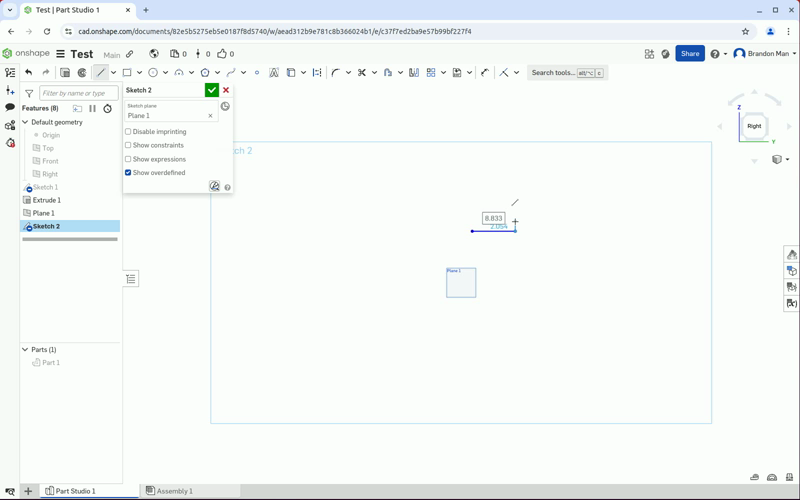
key_up(shift)
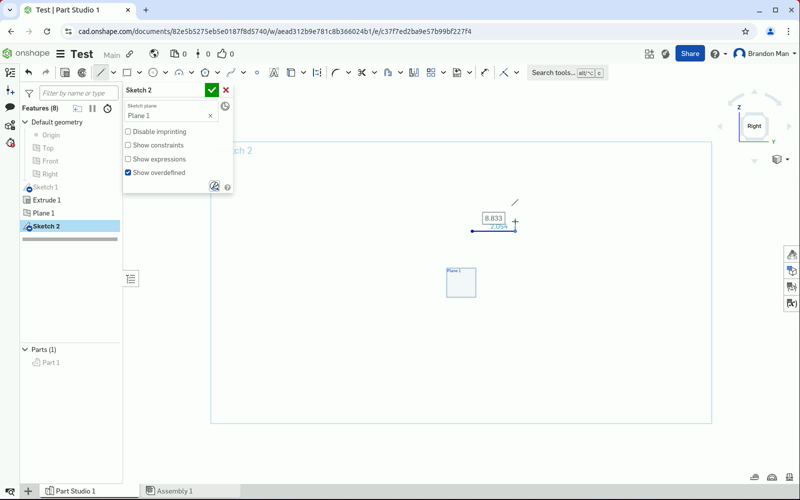
key_down(shift)
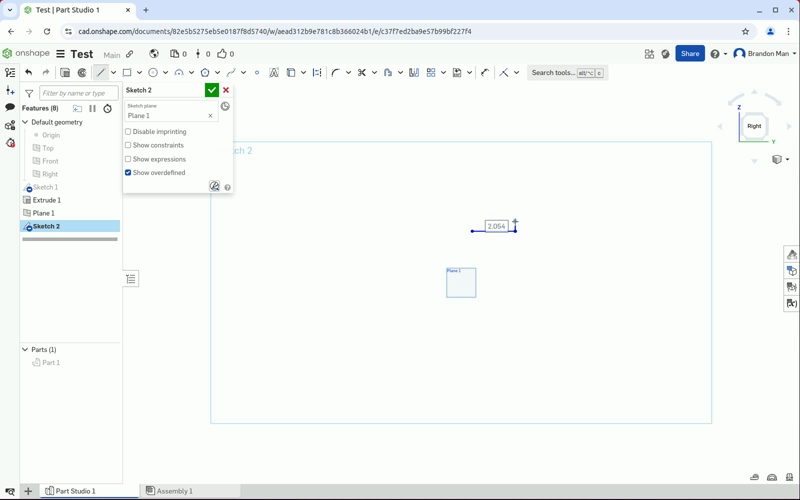
mouse_move(545, 221)
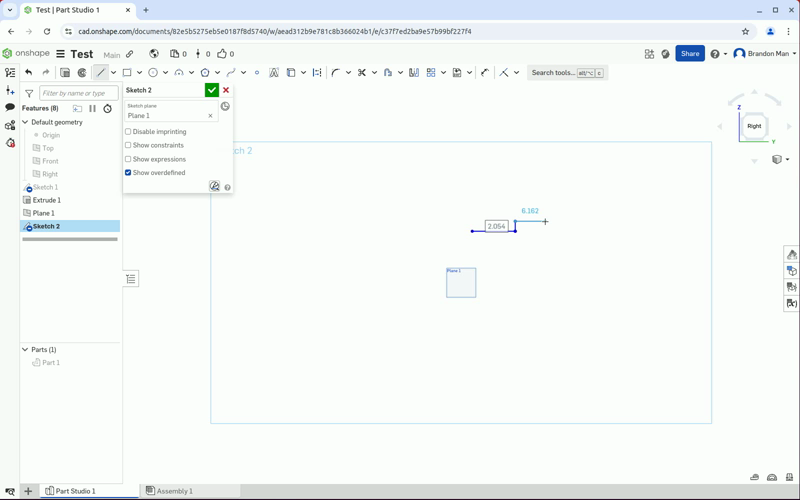
mouse_move(472, 221)
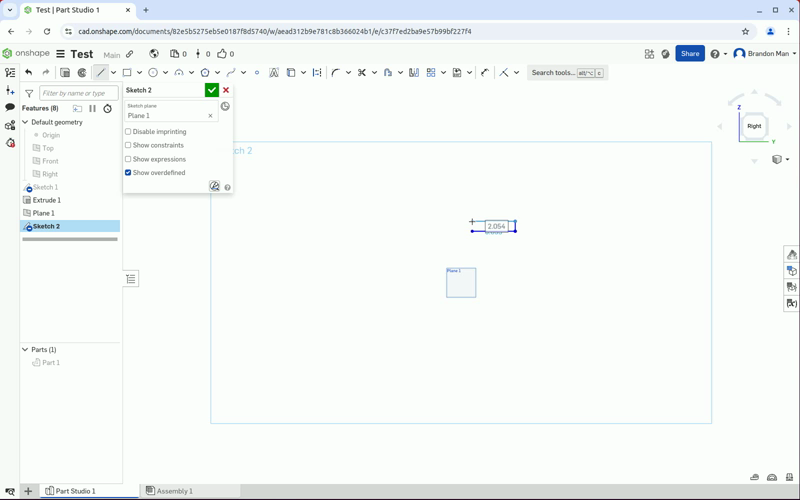
click(472, 221)
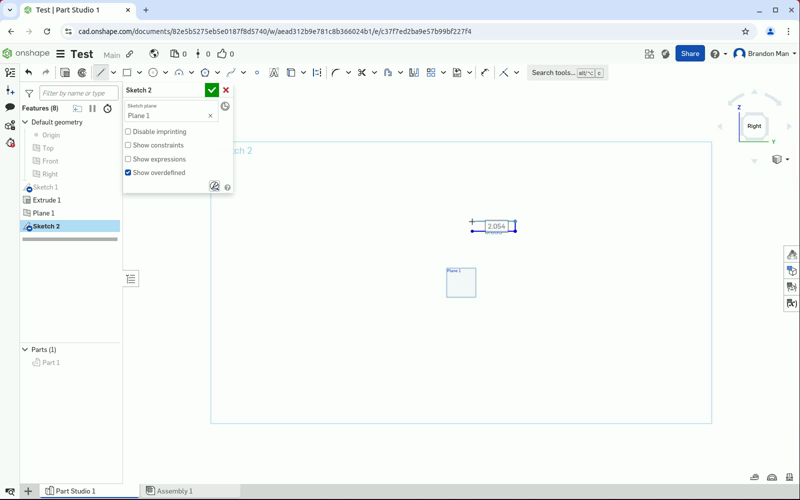
key_up(shift)
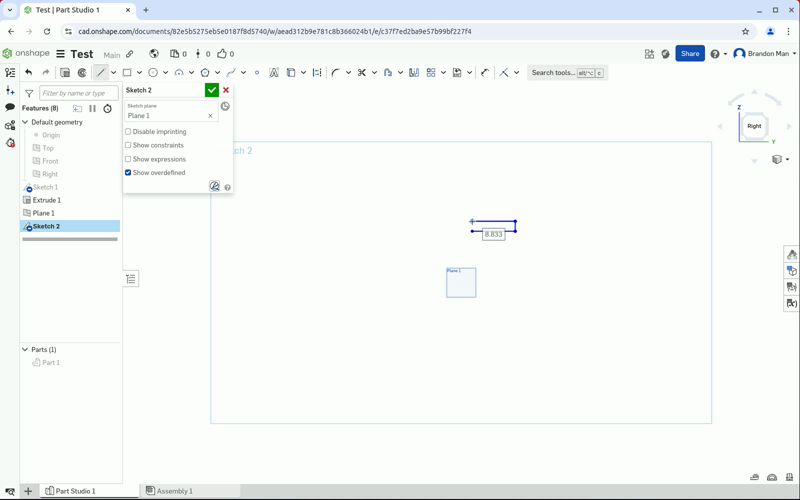
mouse_move(502, 221)
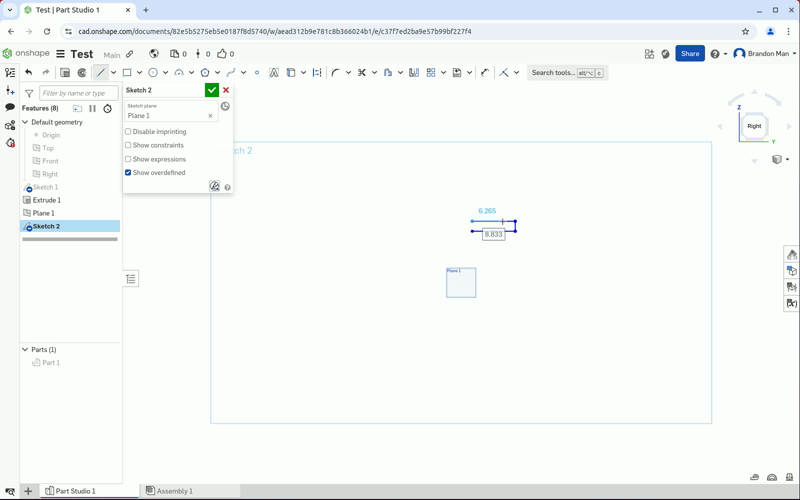
key_down(shift)
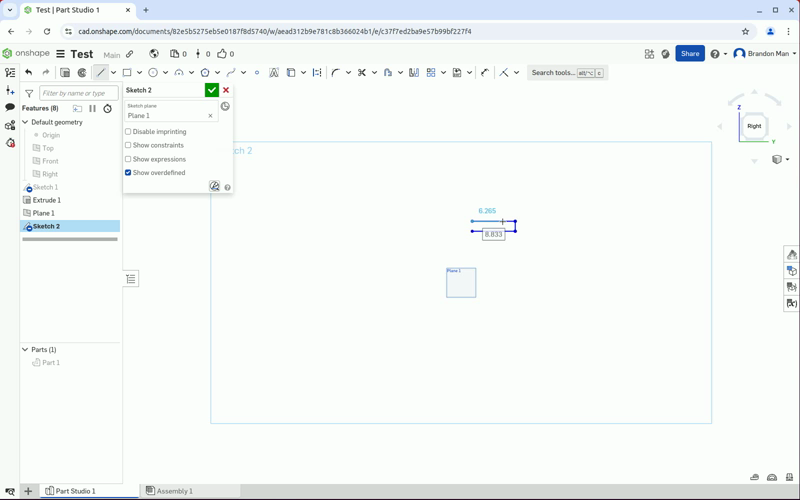
mouse_move(472, 231)
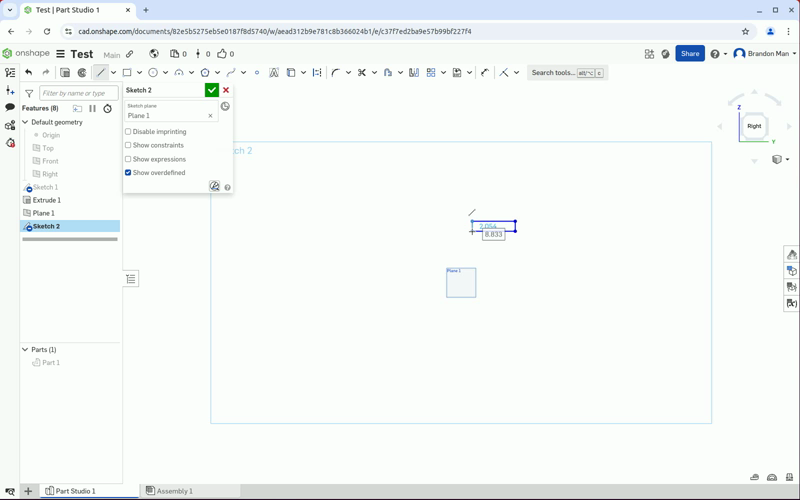
key_up(shift)
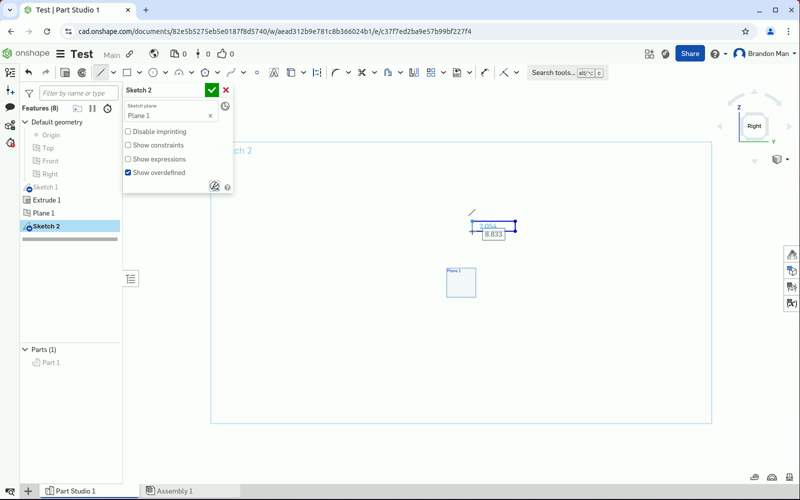
click(472, 231)
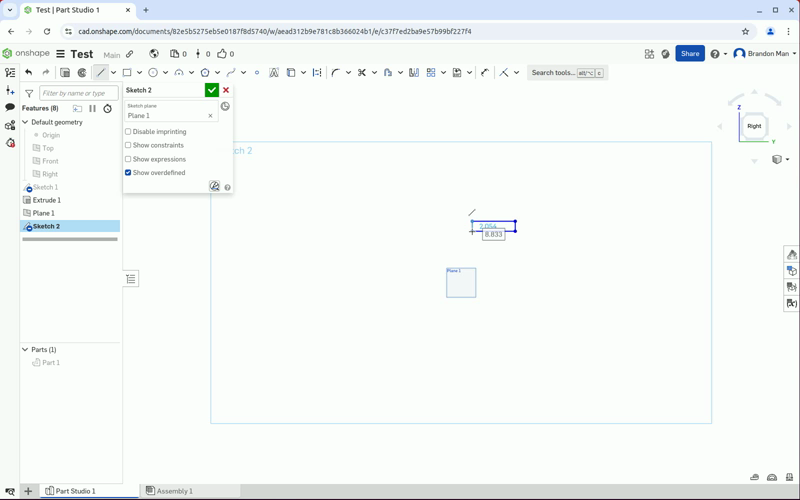
key(esc)
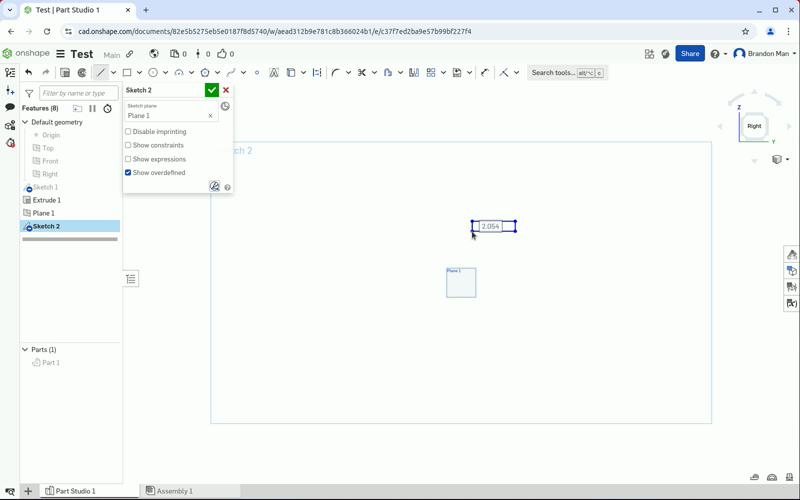
mouse_move(493, 222)
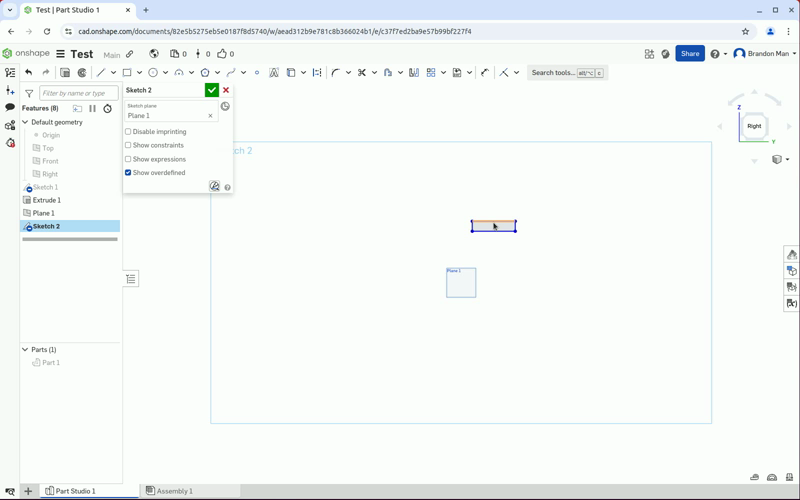
scroll(6)
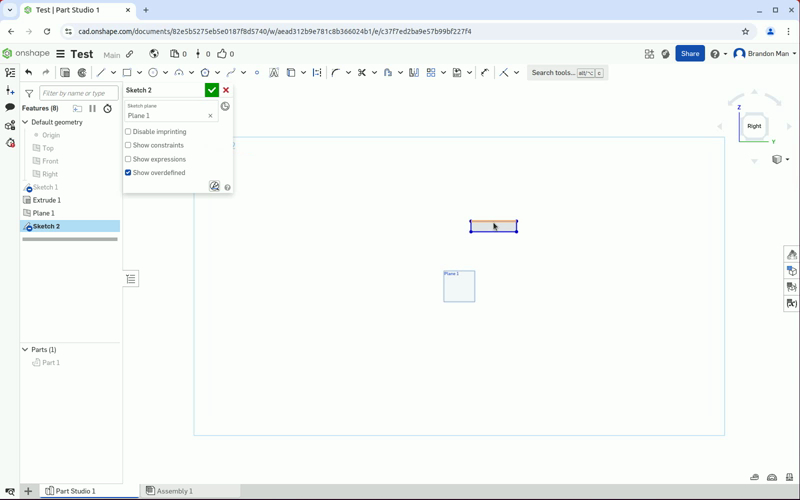
scroll(6)
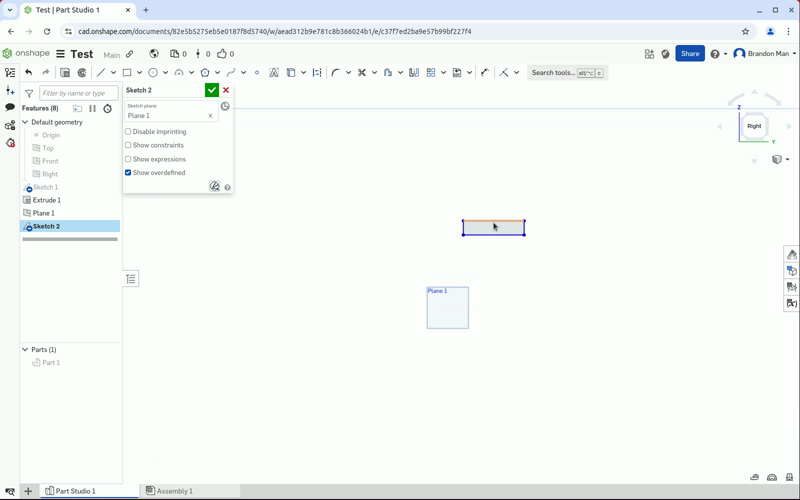
scroll(6)
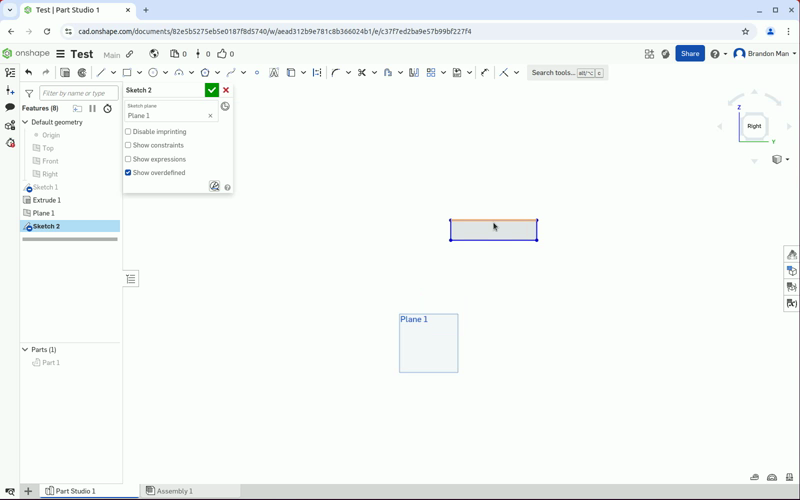
scroll(6)
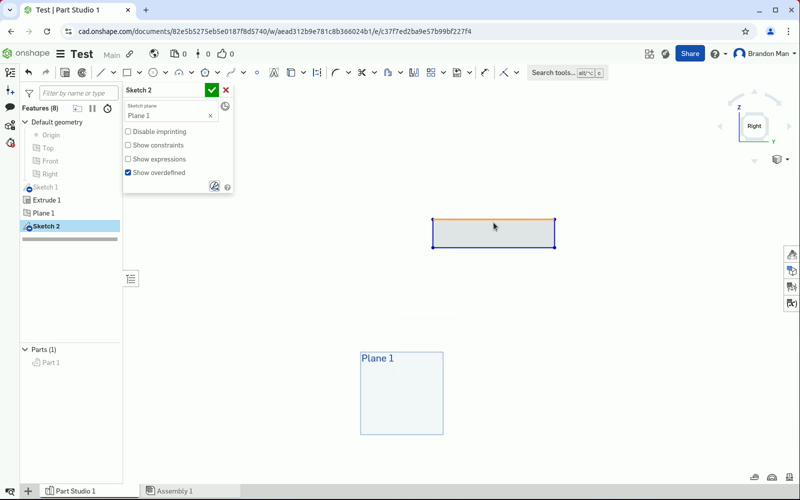
scroll(6)
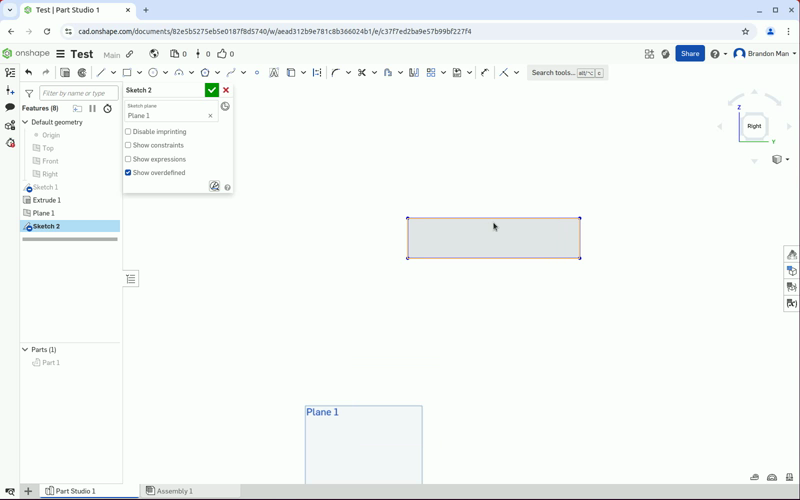
scroll(6)
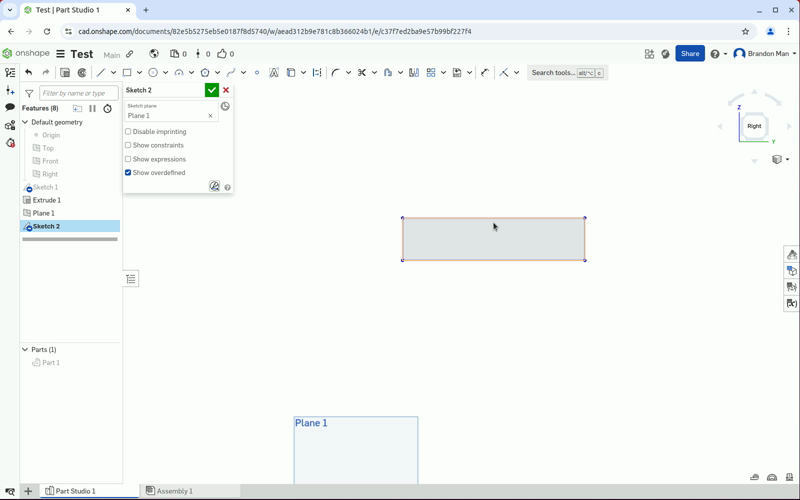
scroll(6)
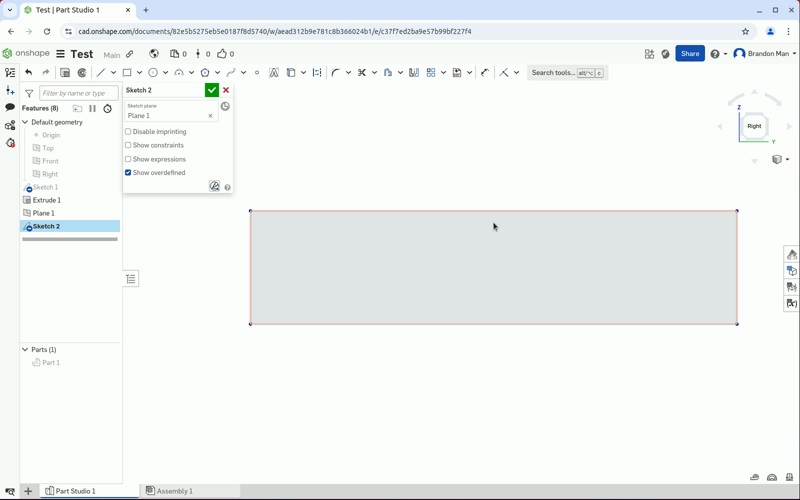
click(493, 222)
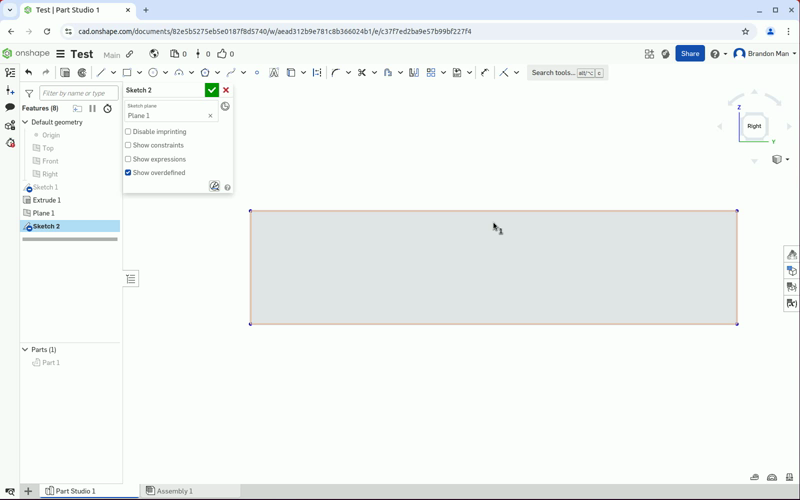
scroll(-6)
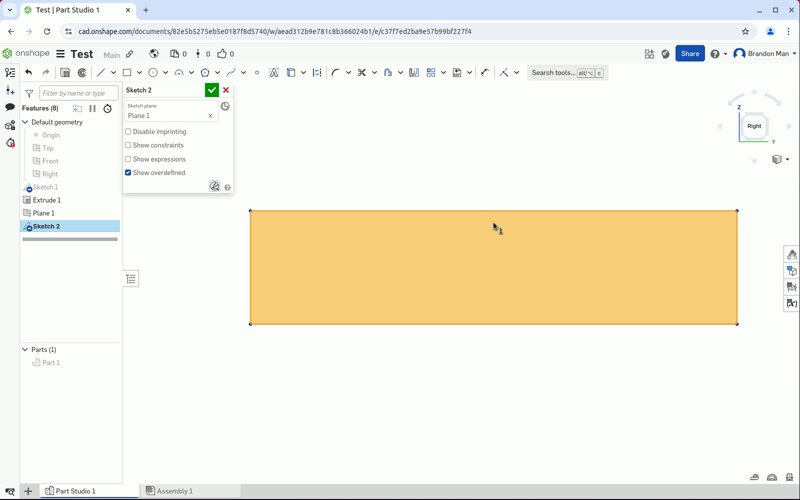
scroll(-6)
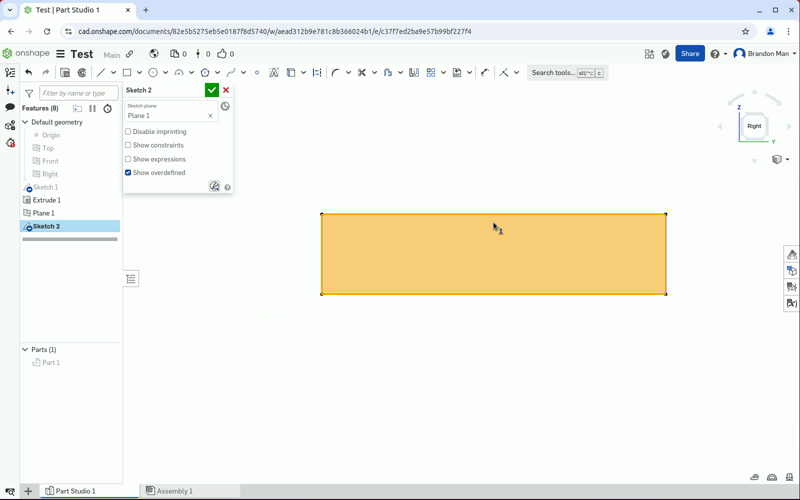
scroll(-6)
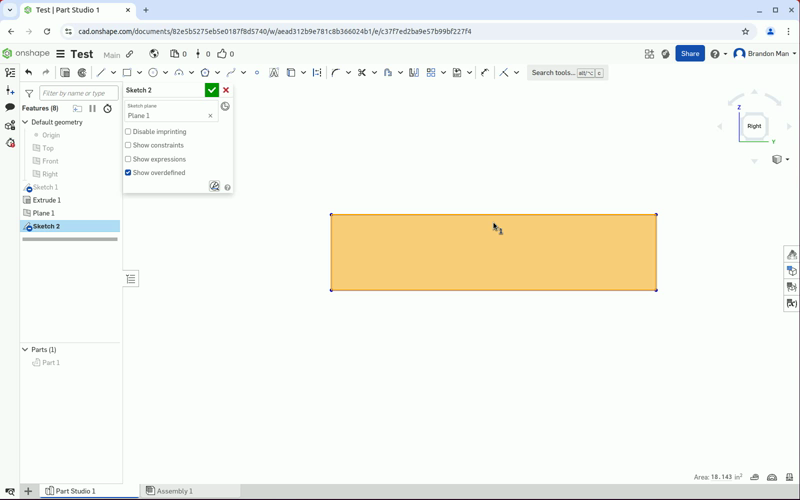
scroll(-6)
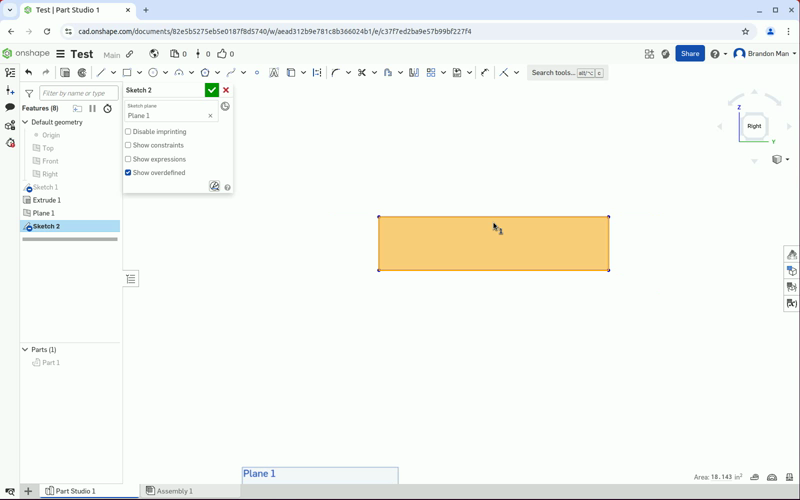
scroll(-6)
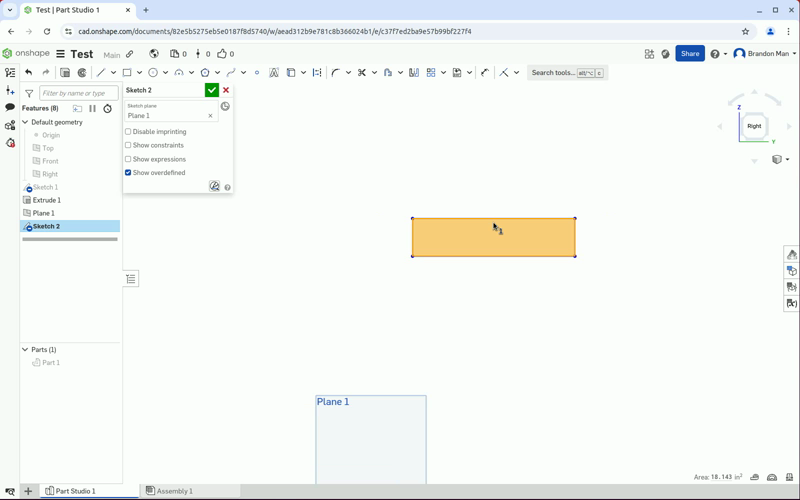
scroll(-6)
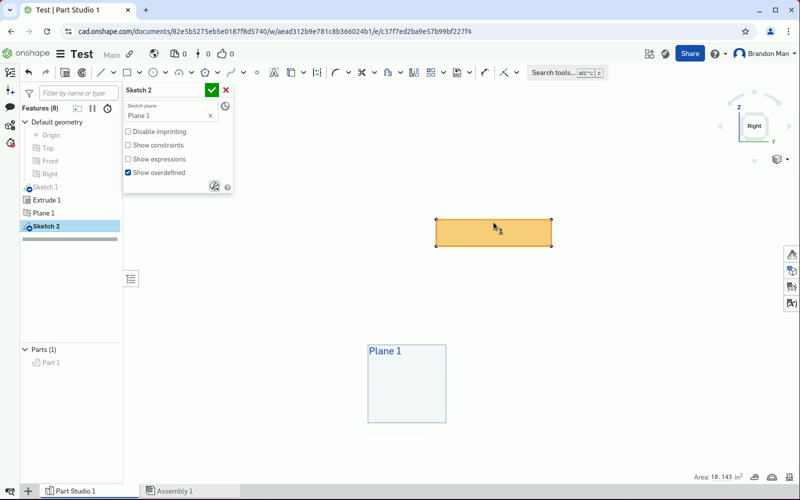
scroll(-6)
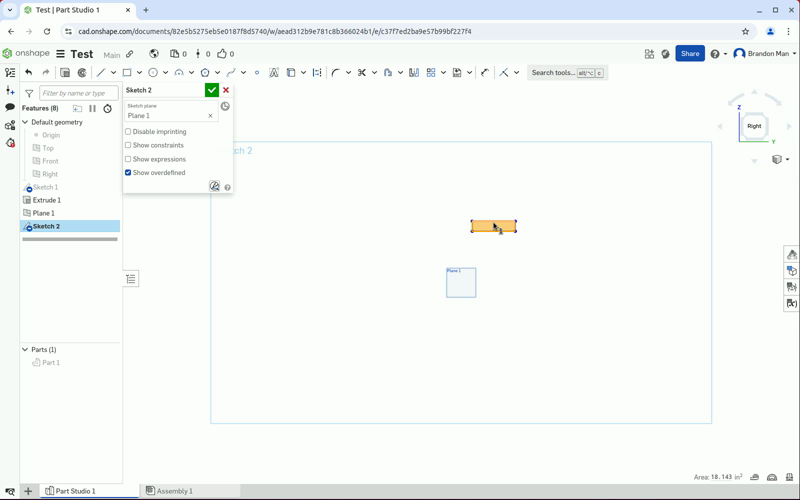
mouse_move(73, 352)
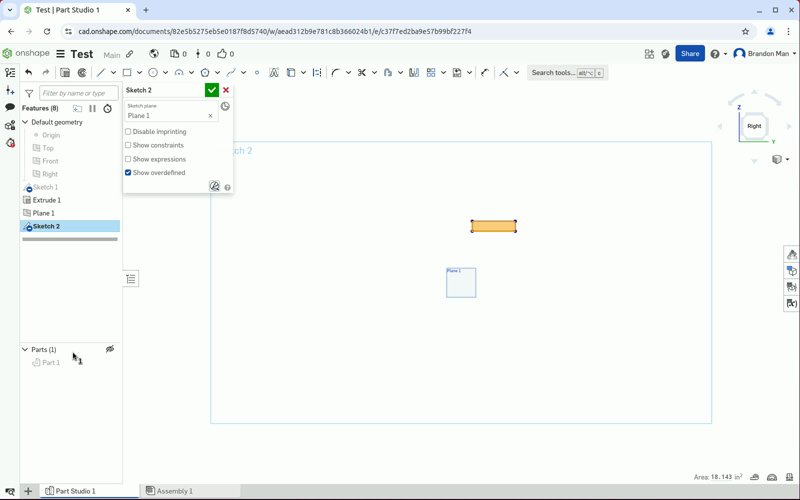
key(shift+y)
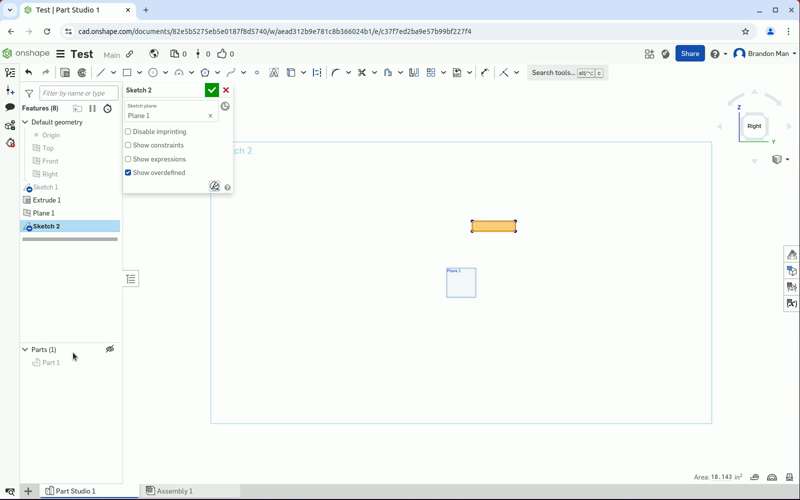
key(shift+e)
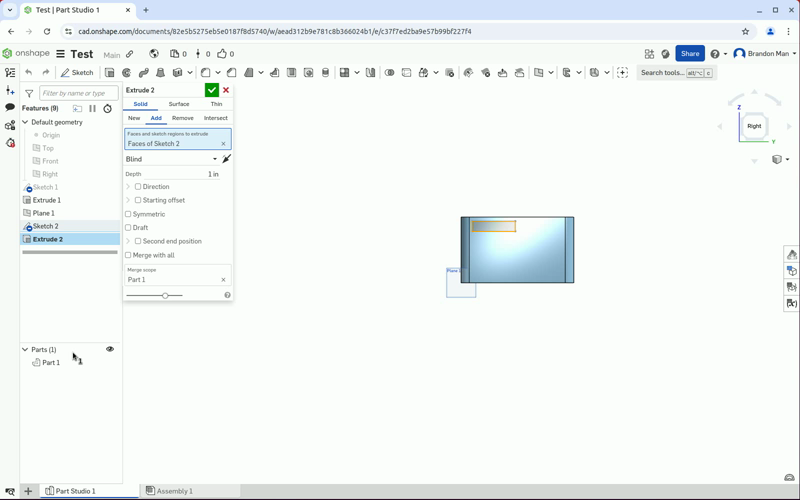
mouse_move(143, 106)
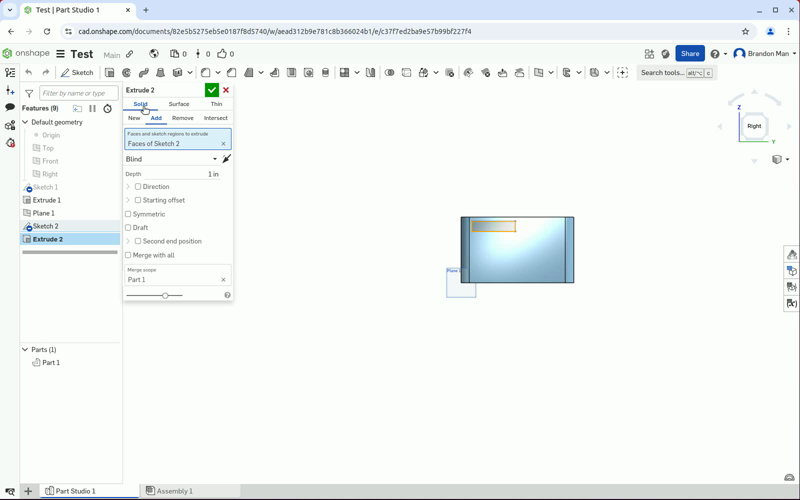
click(143, 106)
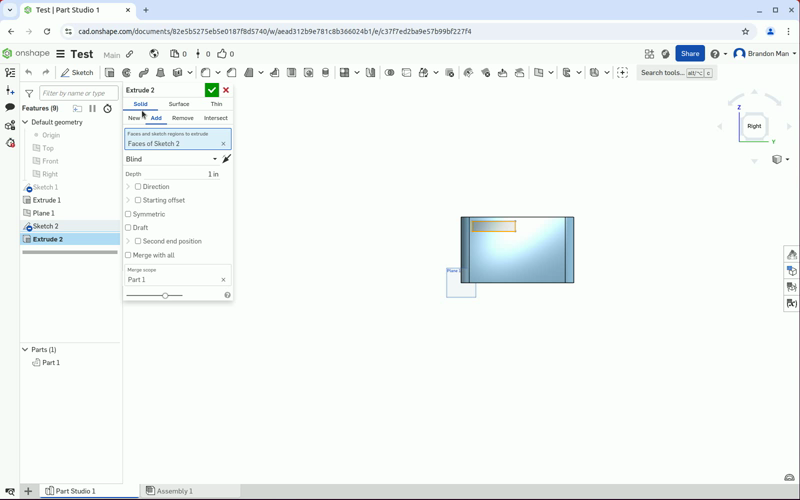
mouse_move(137, 120)
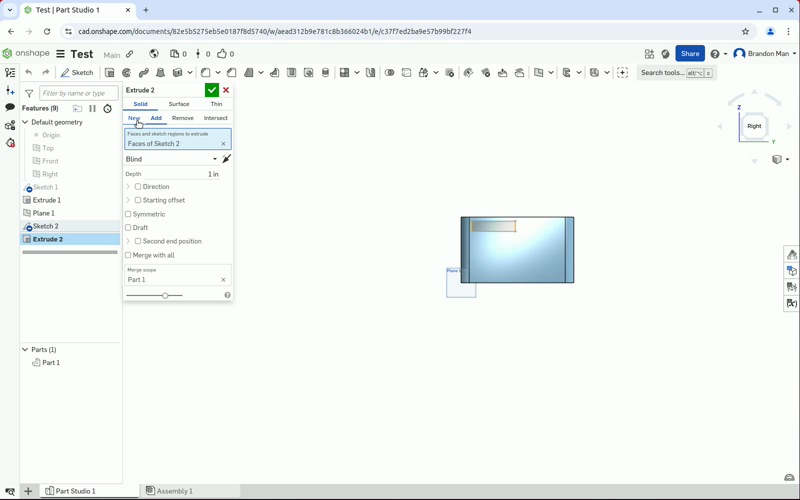
click(137, 120)
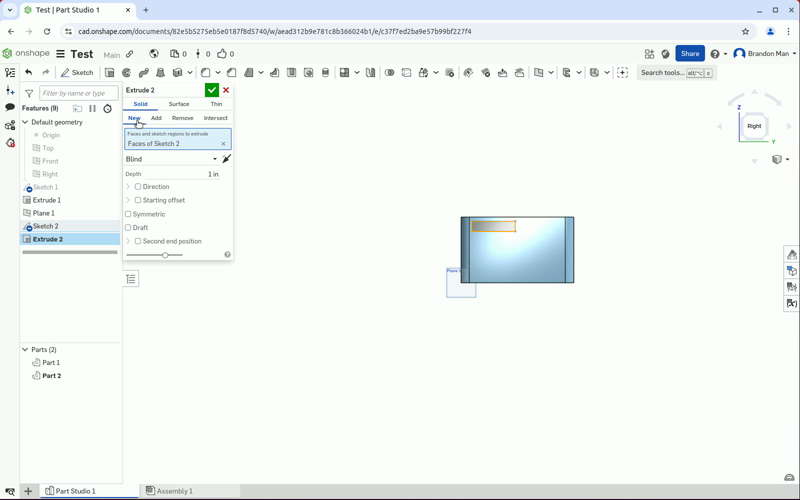
key(tab, 4)
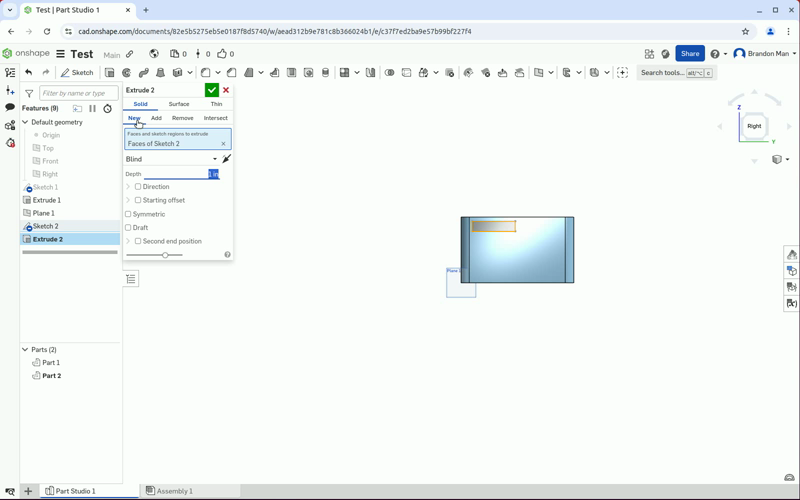
text(0.241)
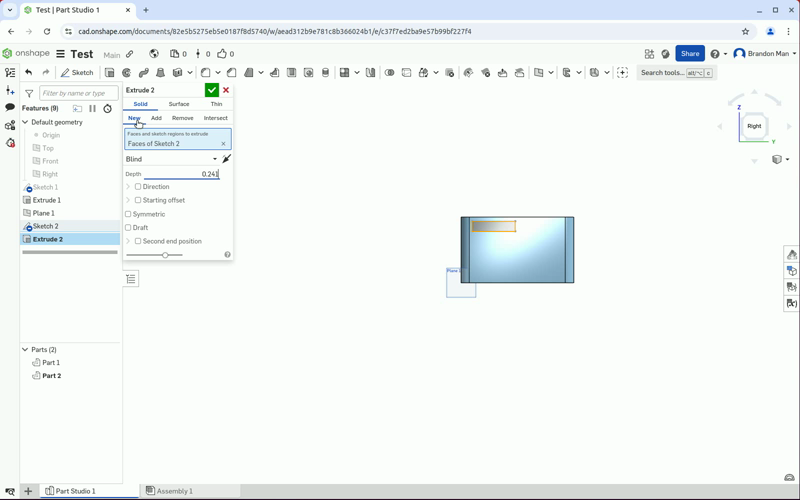
key(enter)
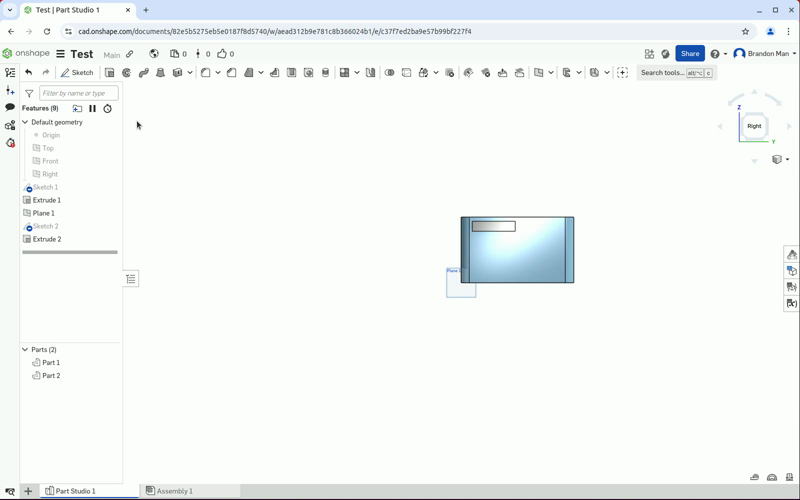
key(shift+h)
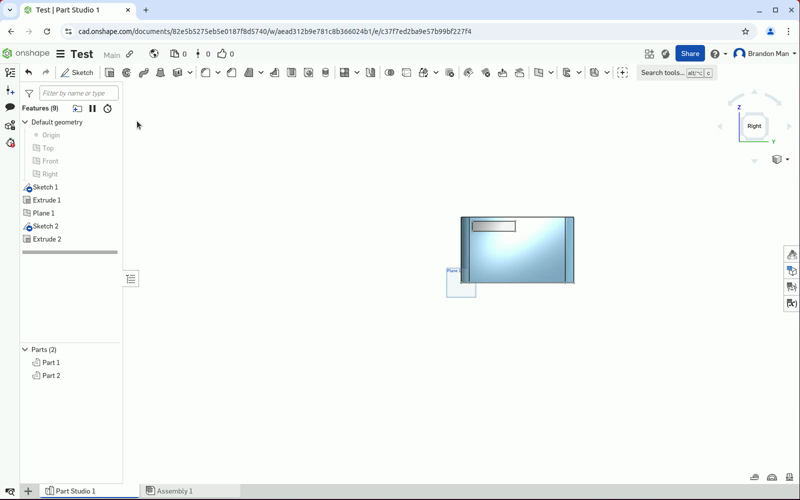
key(shift+h)
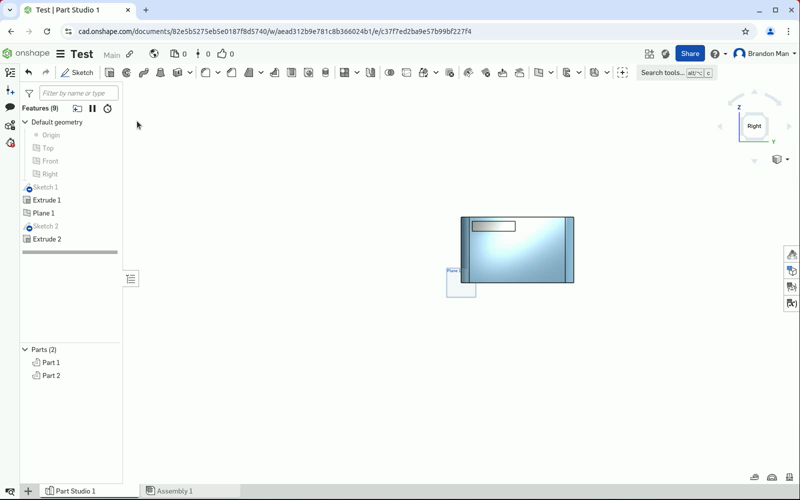
mouse_move(73, 189)
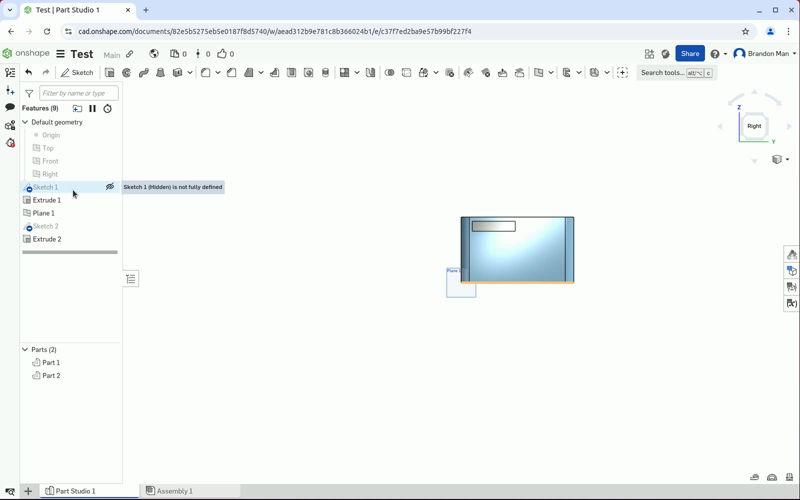
click(73, 189)
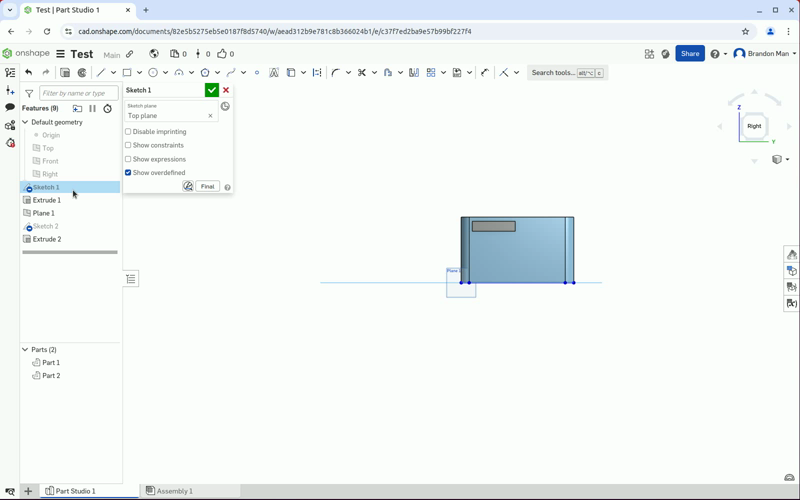
mouse_move(229, 92)
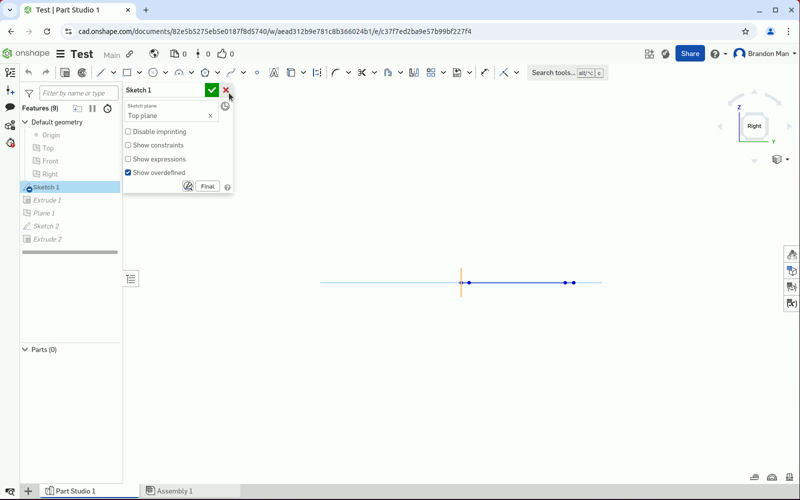
click(229, 92)
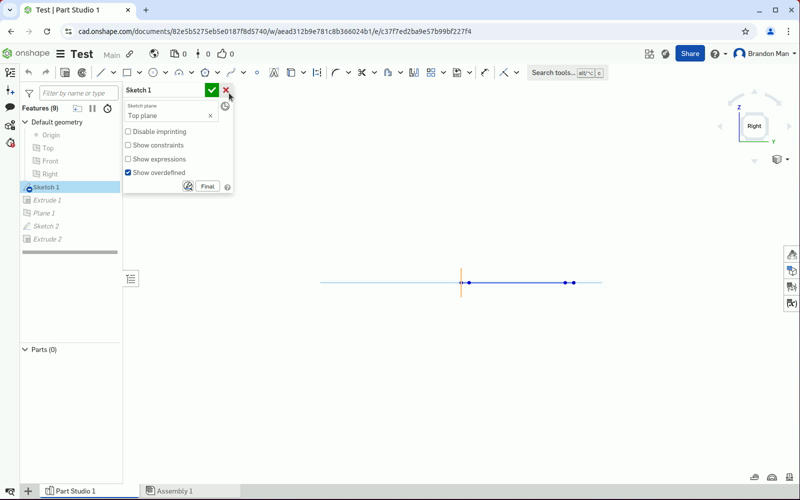
key(shift+s)
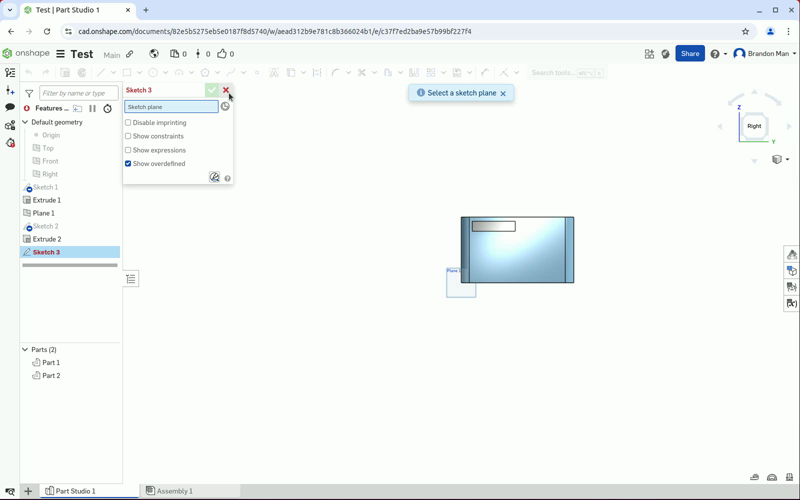
mouse_move(73, 215)
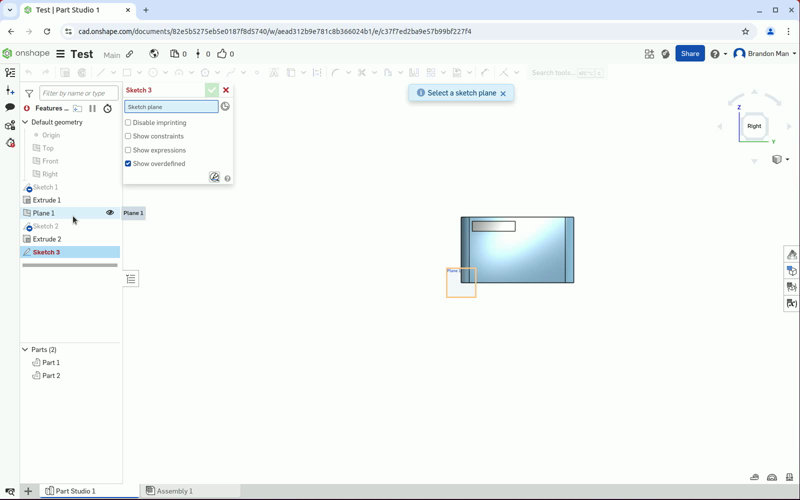
click(73, 215)
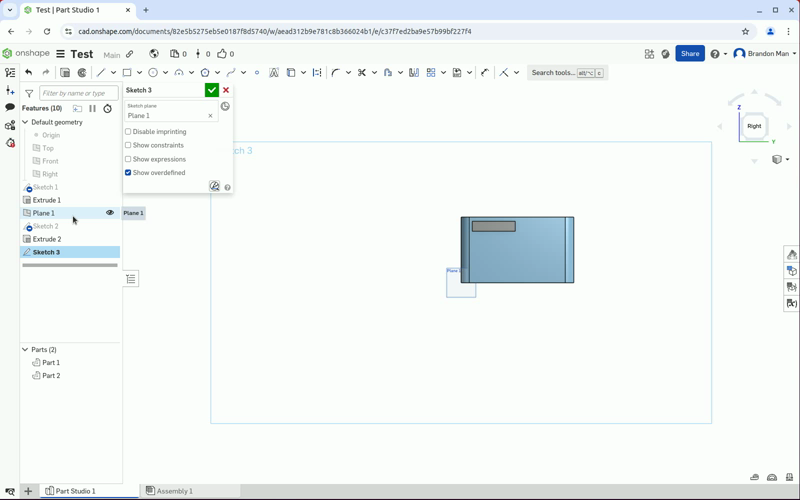
mouse_move(73, 352)
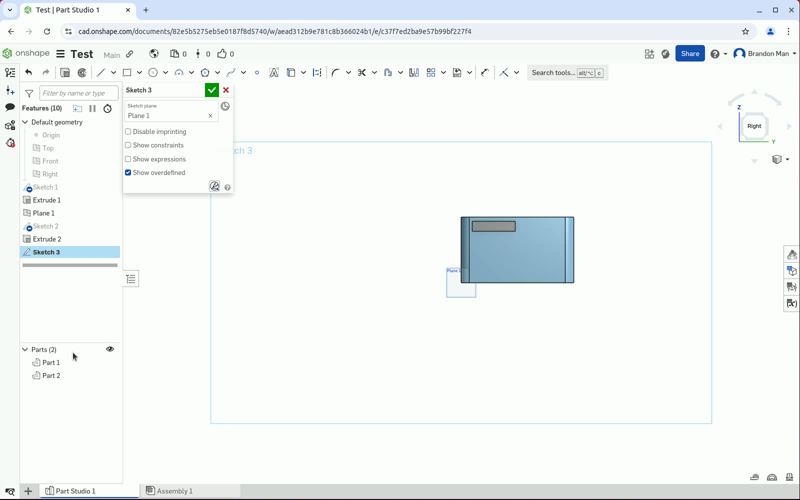
key(y)
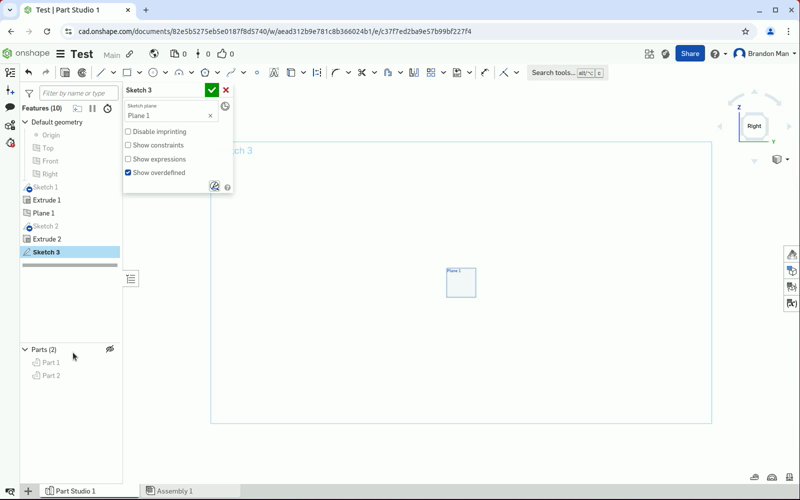
key(l)
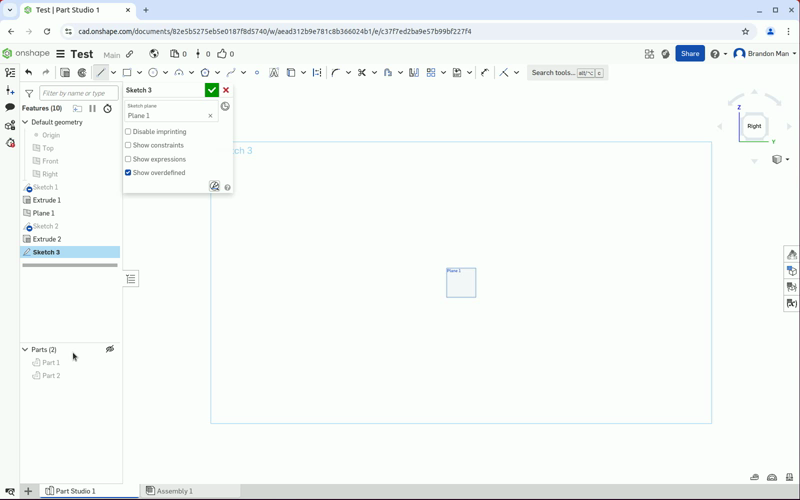
key_down(shift)
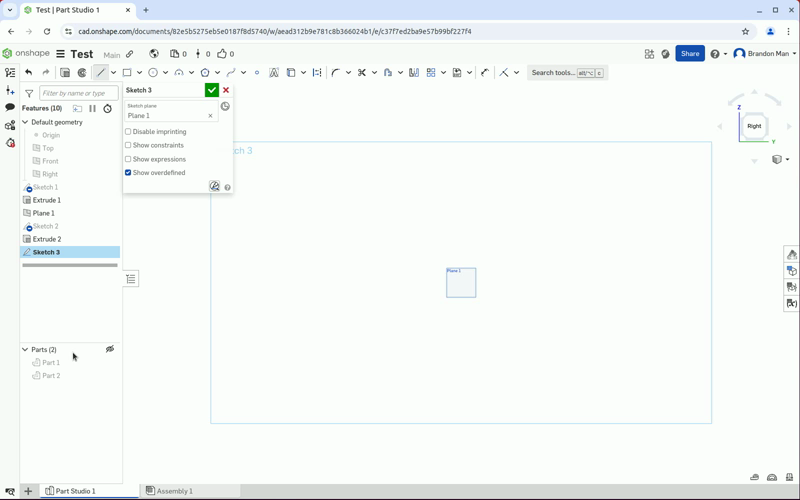
mouse_move(519, 231)
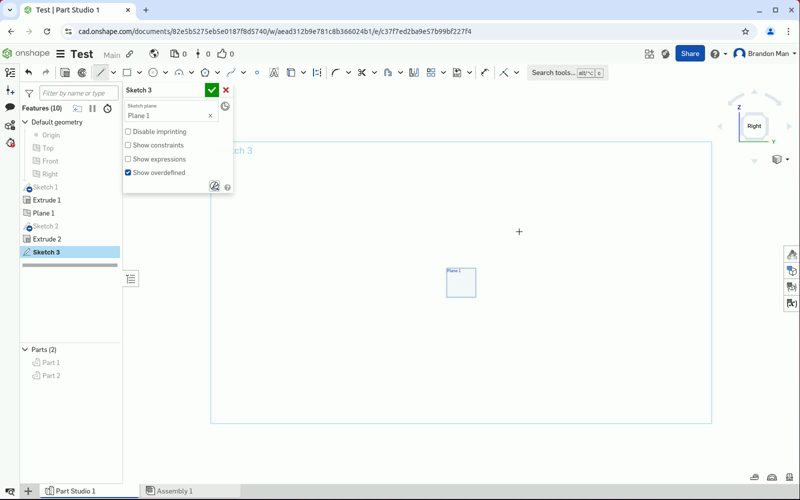
click(519, 231)
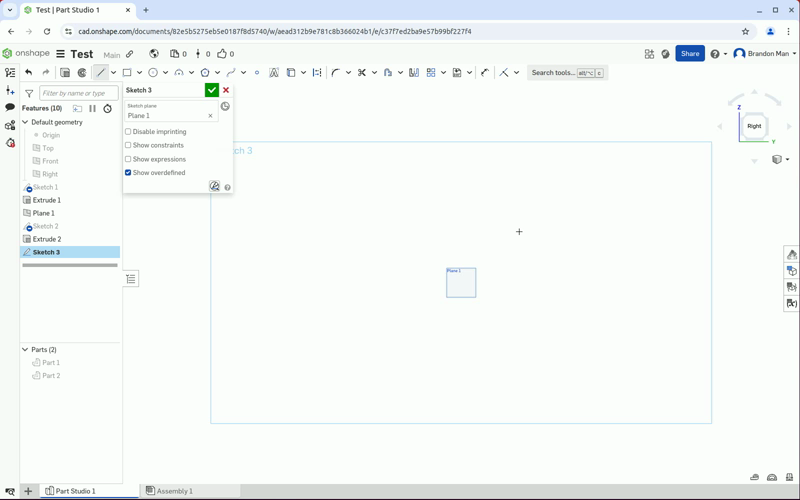
key_up(shift)
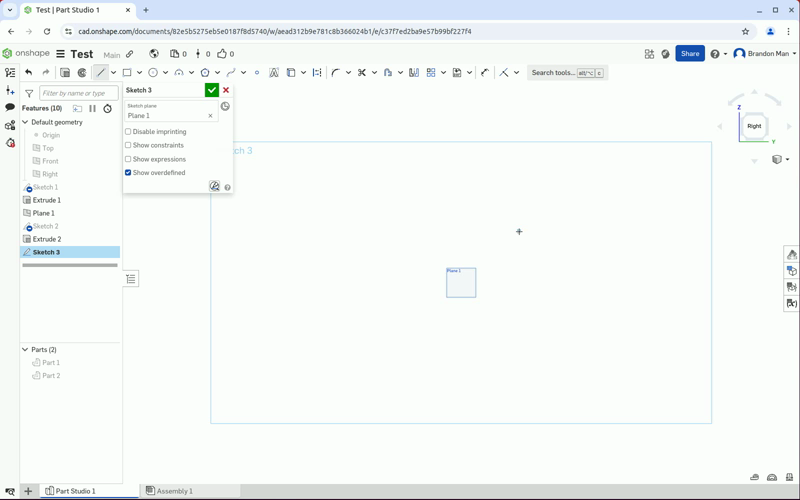
key_down(shift)
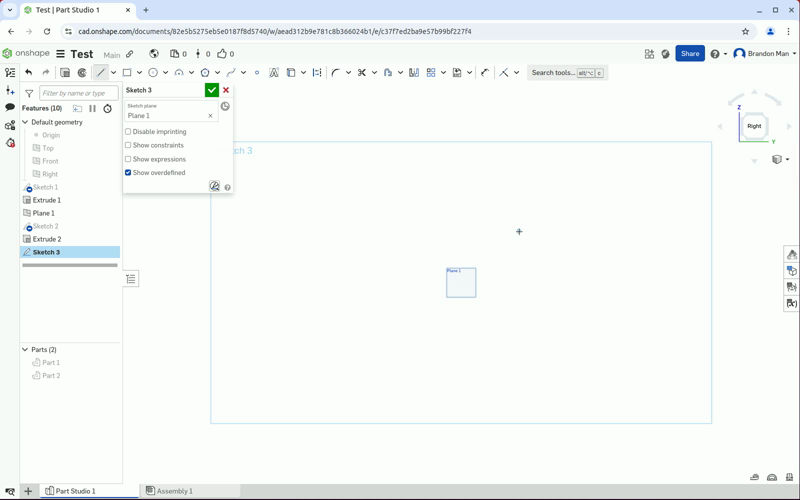
mouse_move(549, 231)
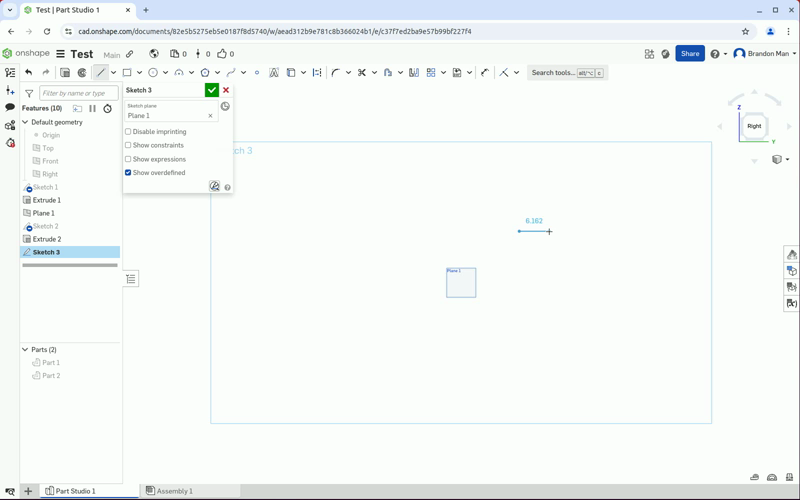
mouse_move(562, 231)
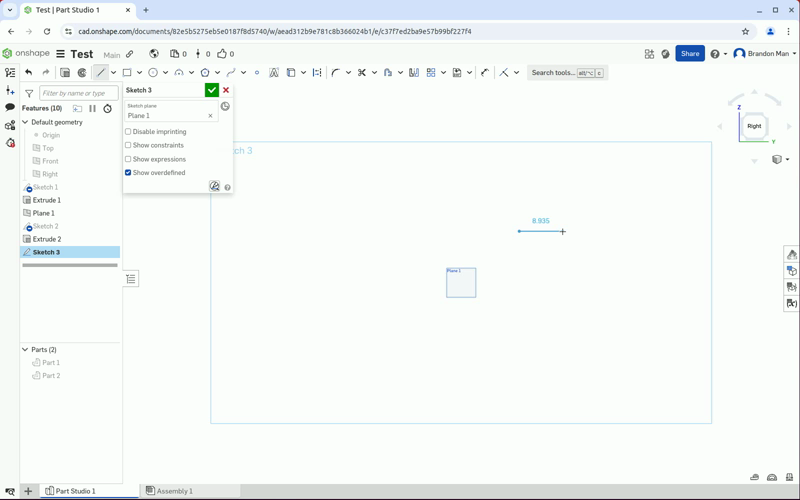
click(562, 231)
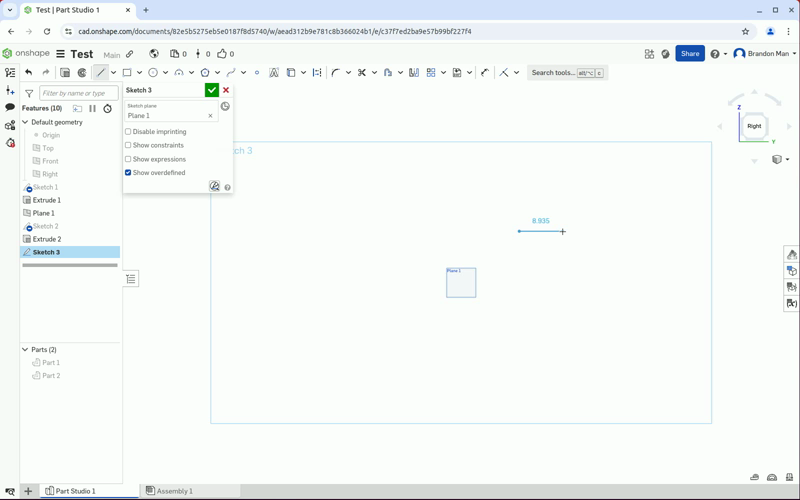
key_up(shift)
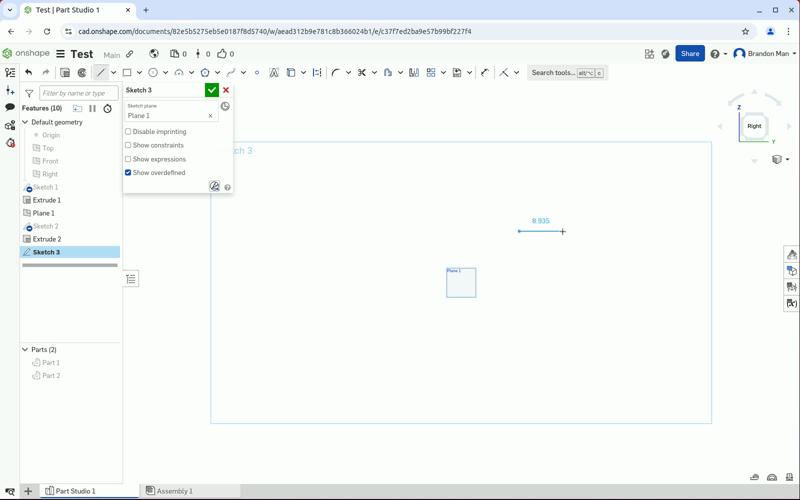
key_down(shift)
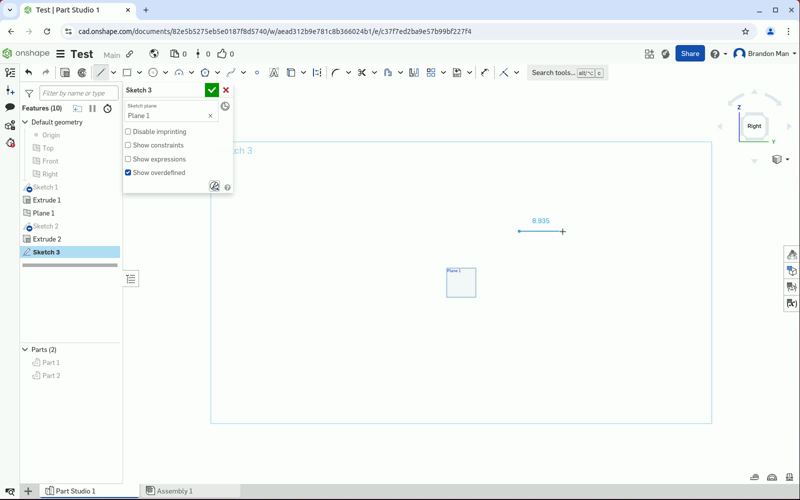
mouse_move(589, 231)
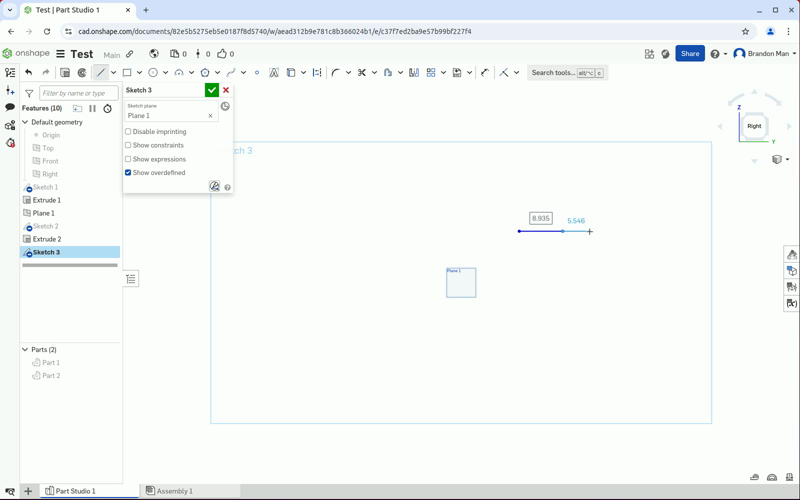
mouse_move(562, 221)
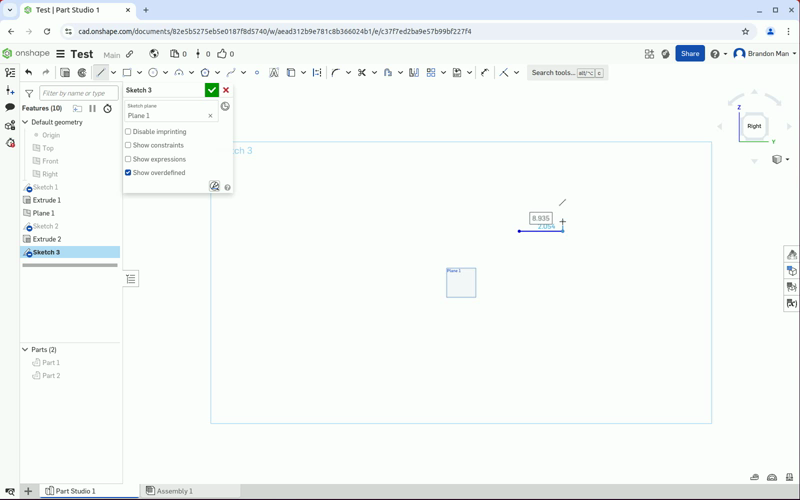
click(562, 221)
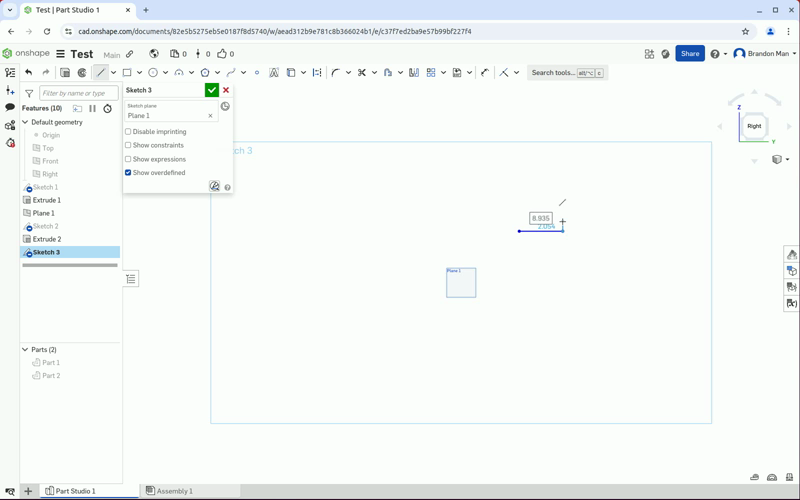
key_up(shift)
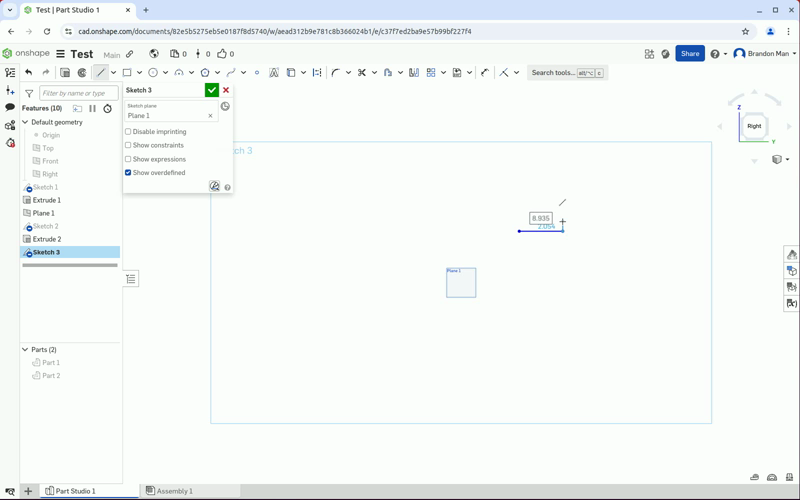
key_down(shift)
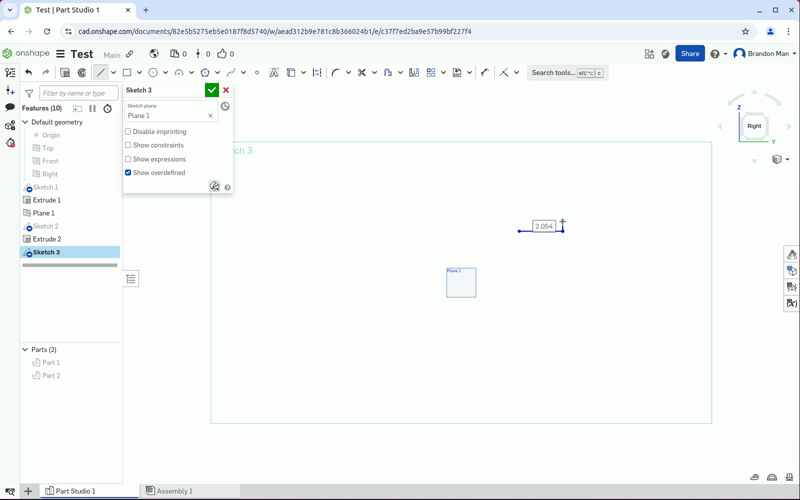
mouse_move(589, 221)
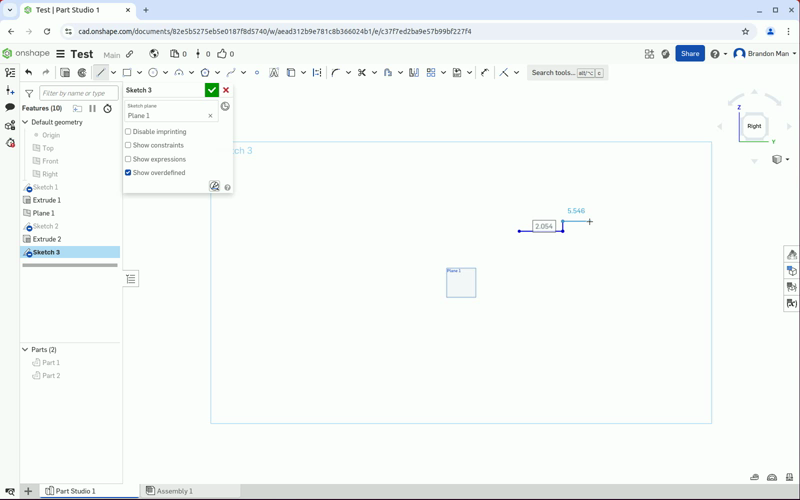
mouse_move(519, 221)
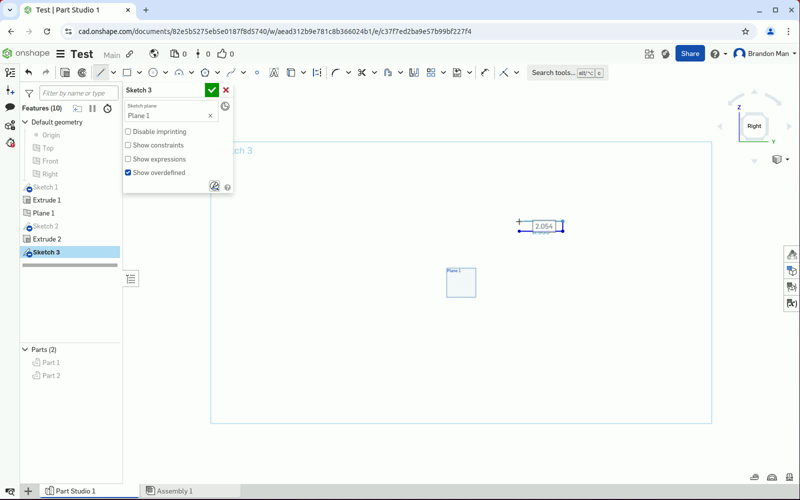
click(519, 221)
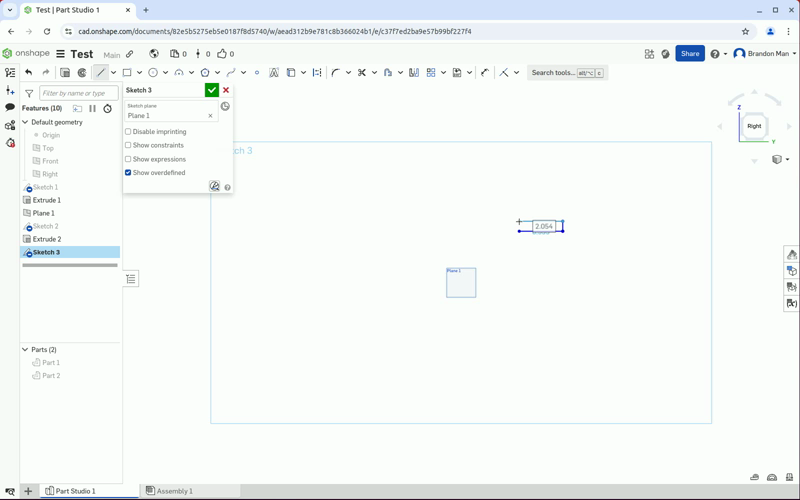
key_up(shift)
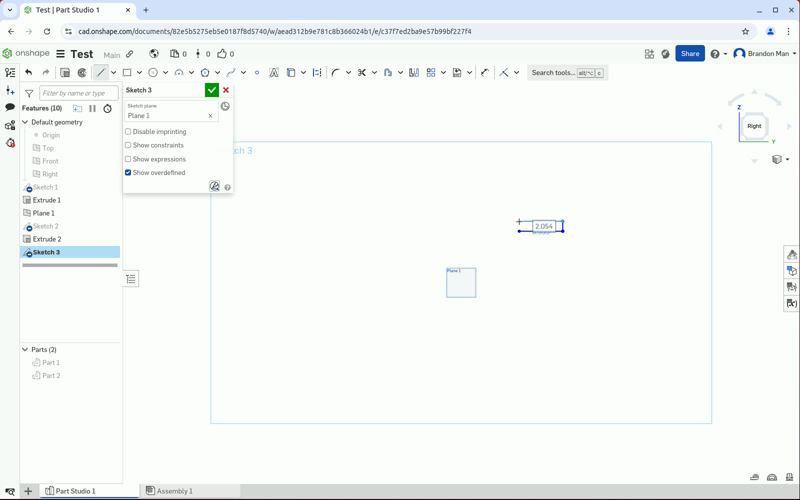
mouse_move(549, 221)
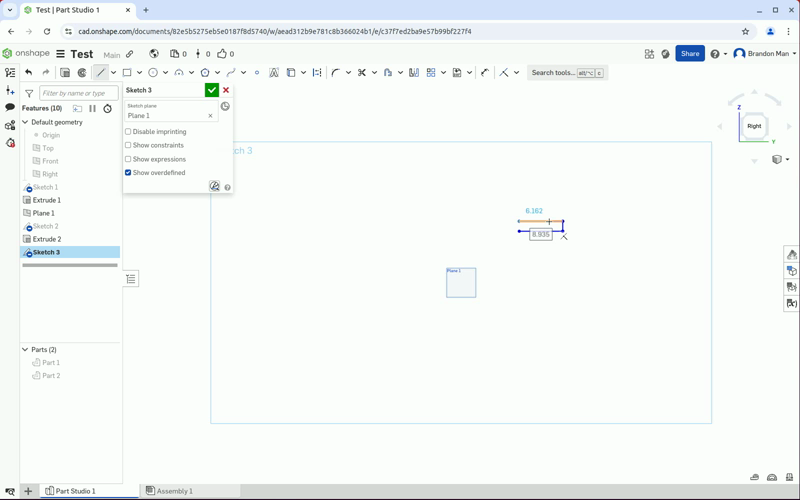
key_down(shift)
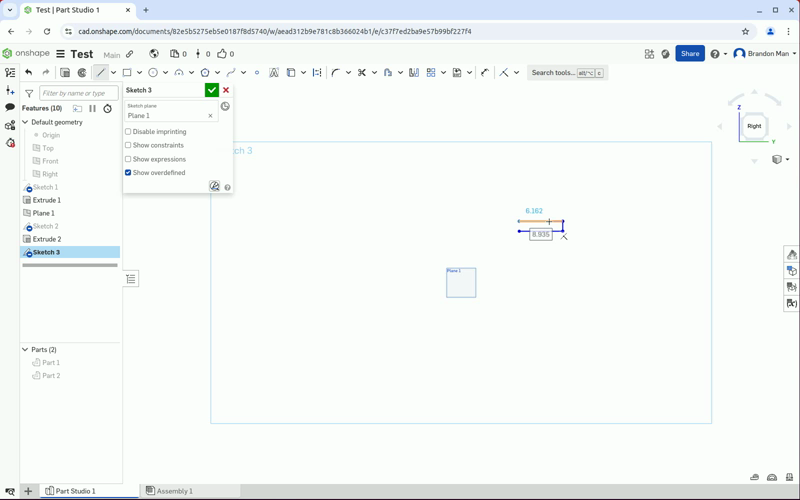
mouse_move(519, 231)
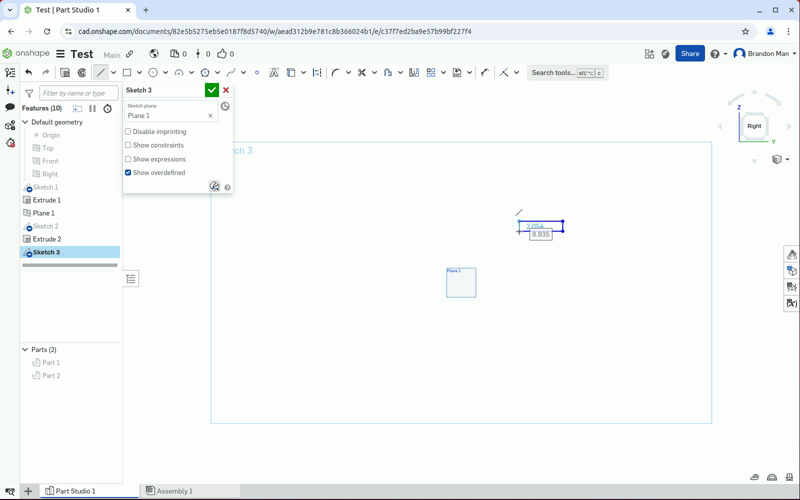
key_up(shift)
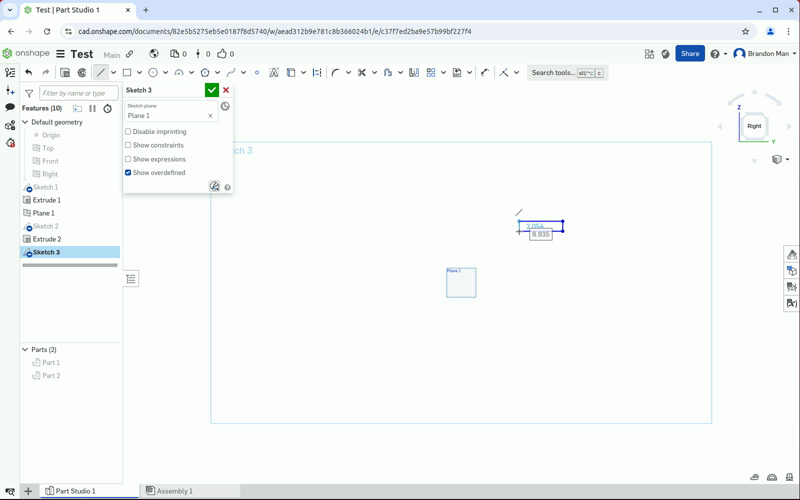
click(519, 231)
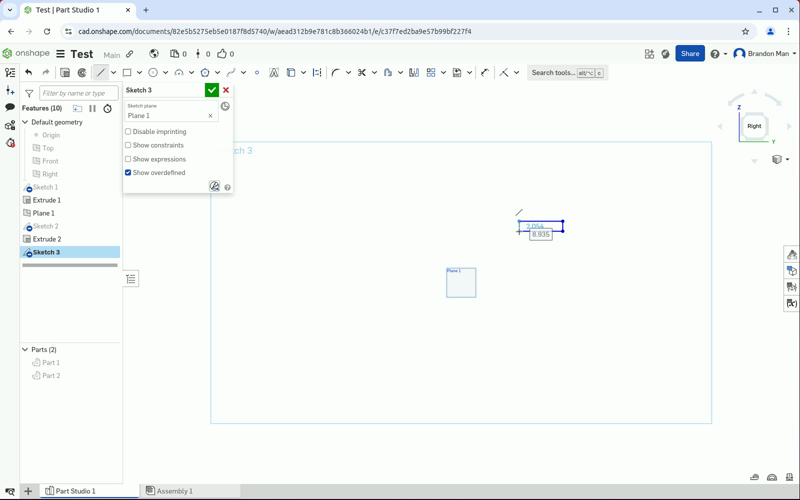
key(esc)
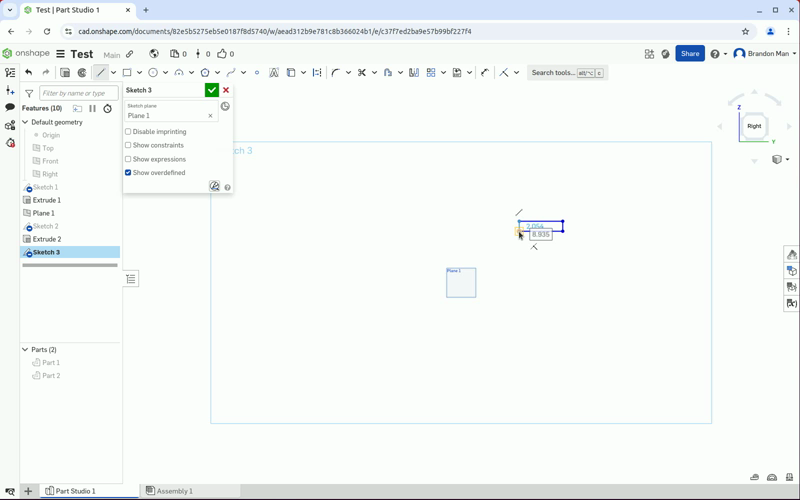
mouse_move(557, 229)
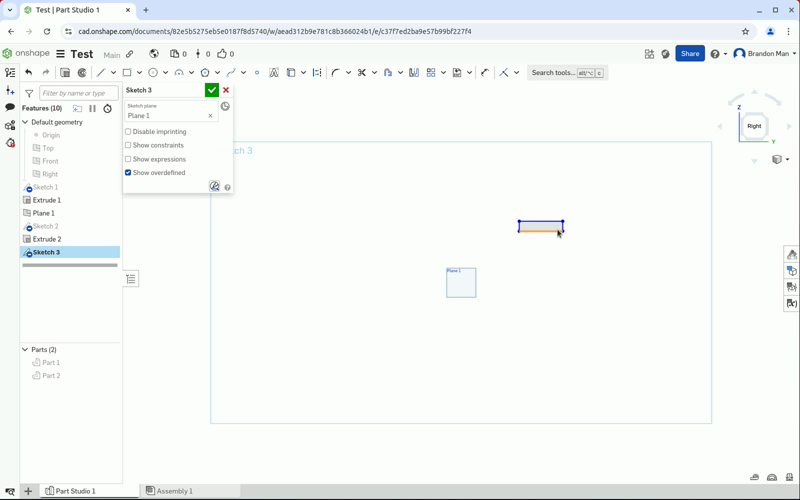
scroll(6)
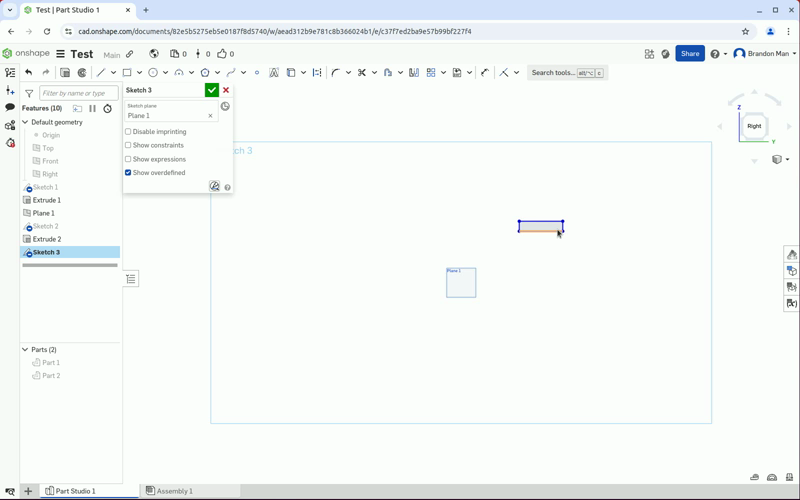
scroll(6)
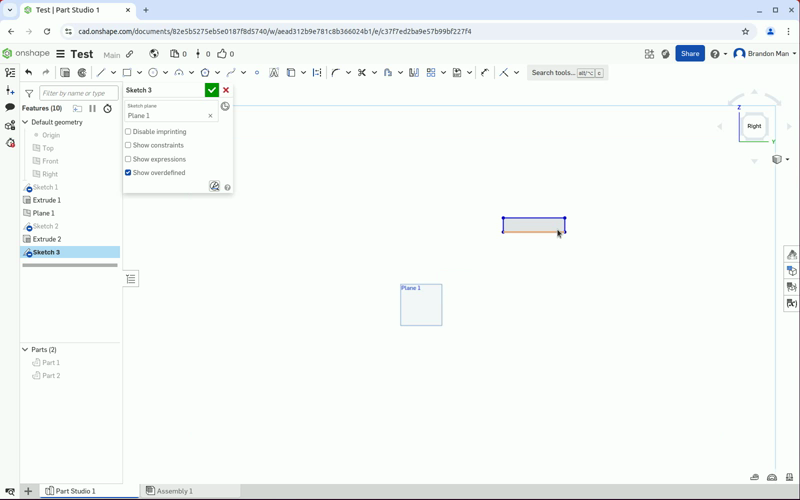
scroll(6)
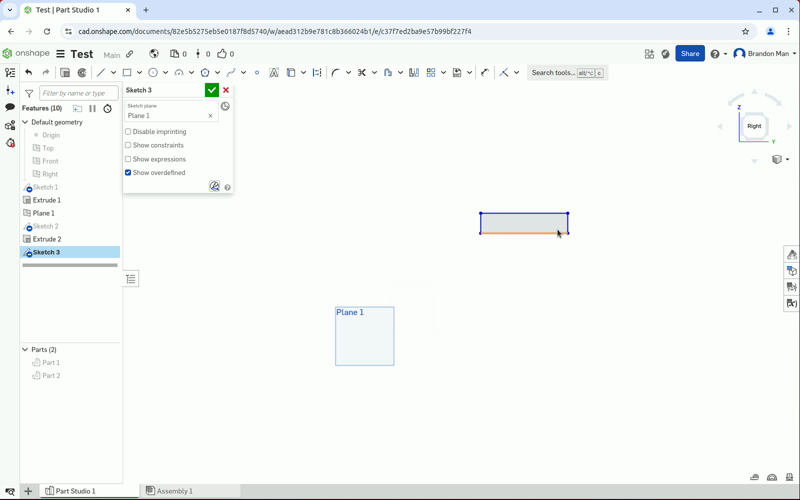
scroll(6)
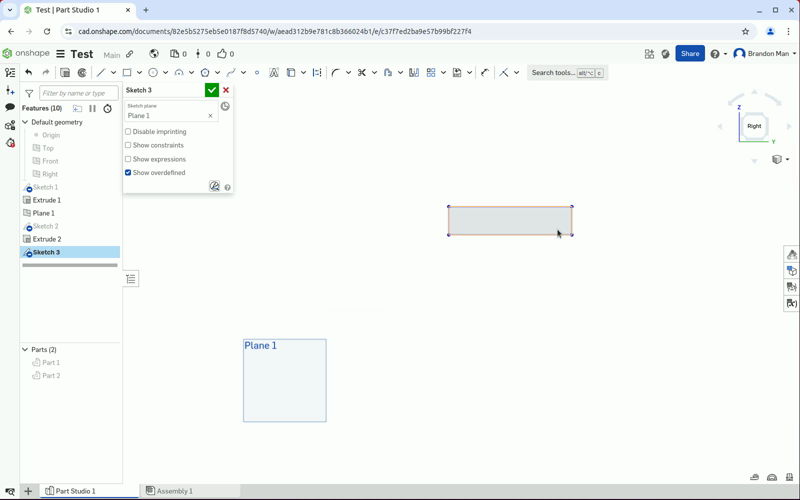
scroll(6)
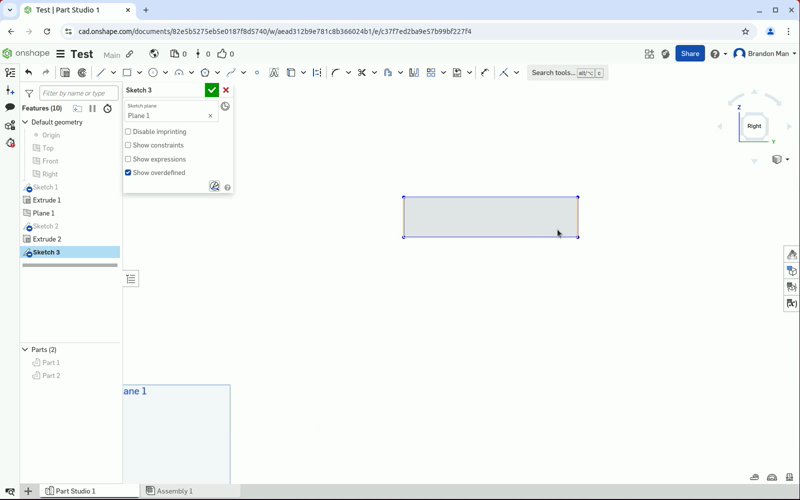
scroll(6)
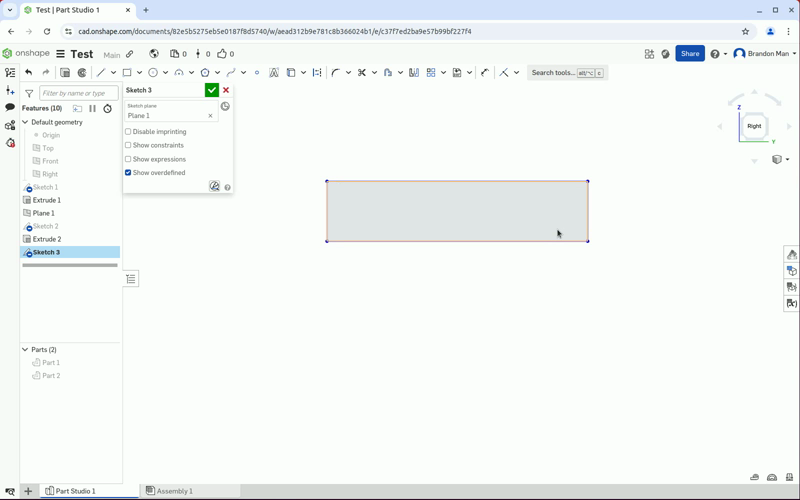
scroll(6)
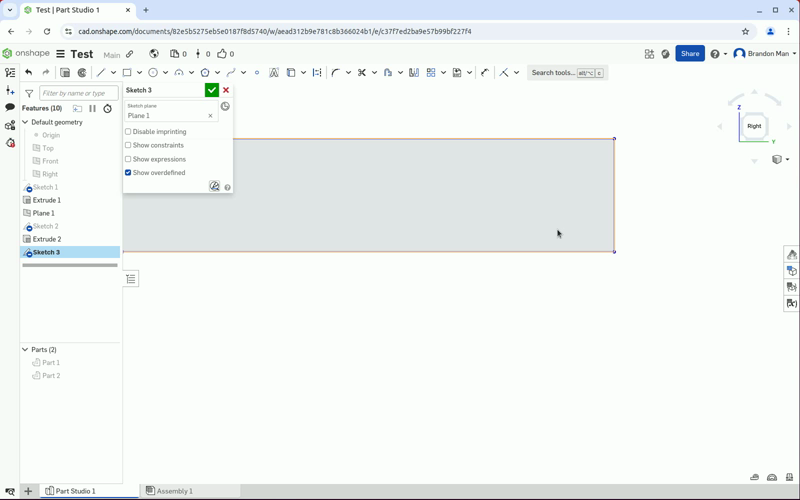
click(557, 229)
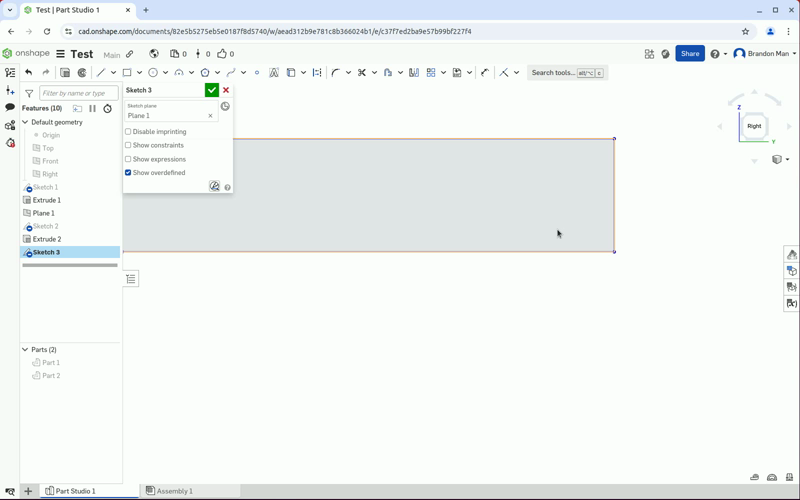
scroll(-6)
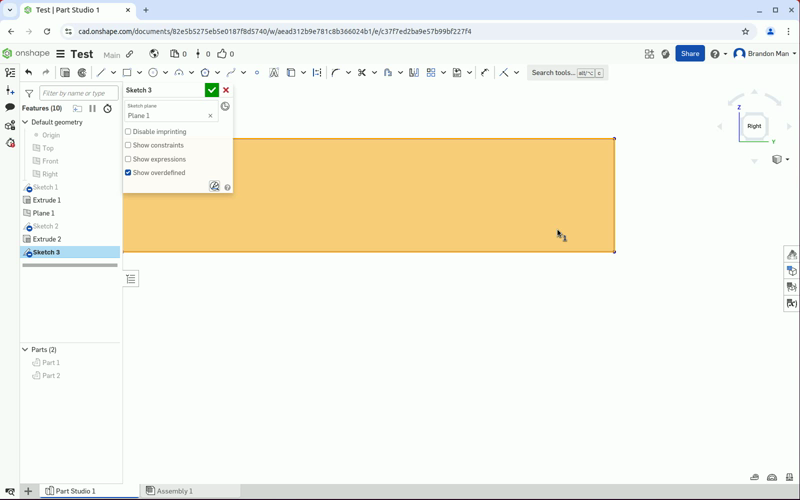
scroll(-6)
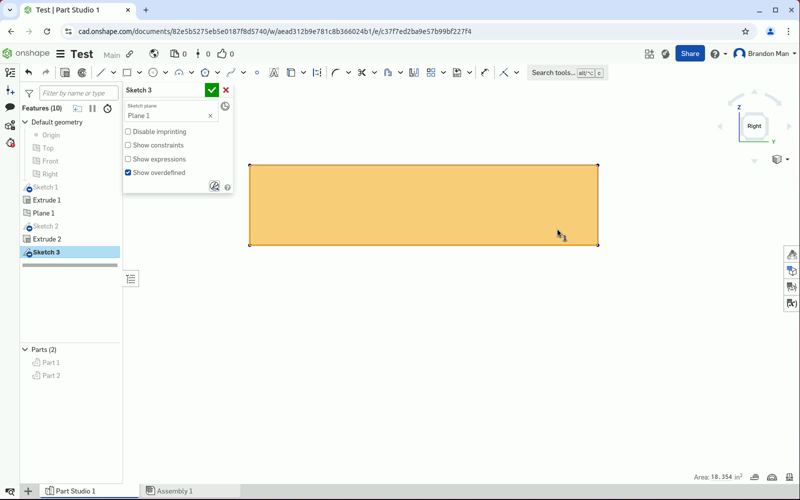
scroll(-6)
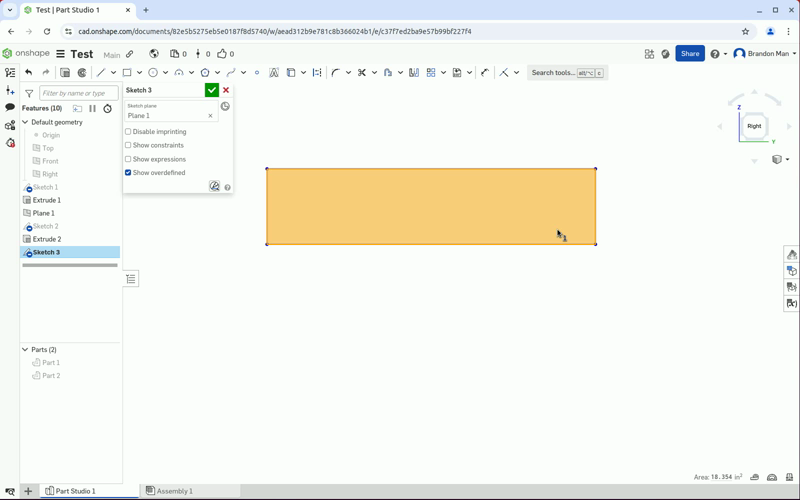
scroll(-6)
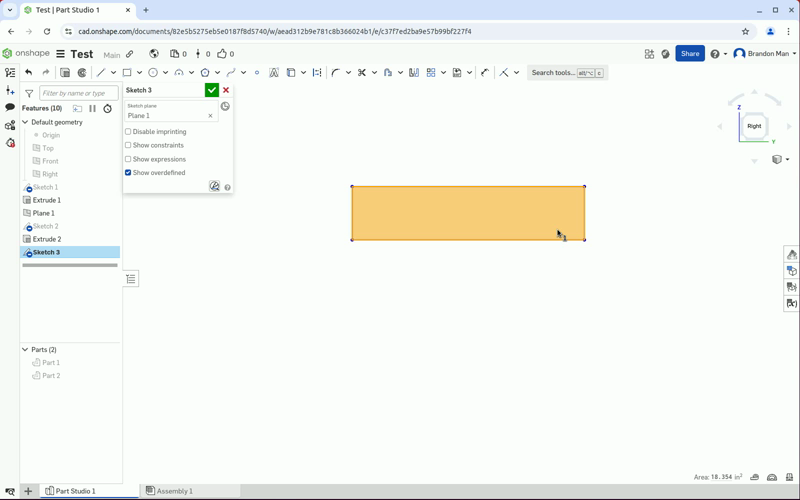
scroll(-6)
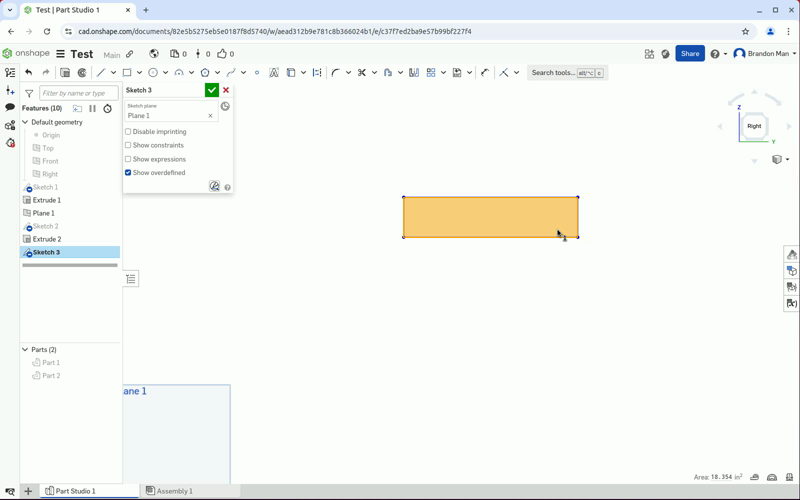
scroll(-6)
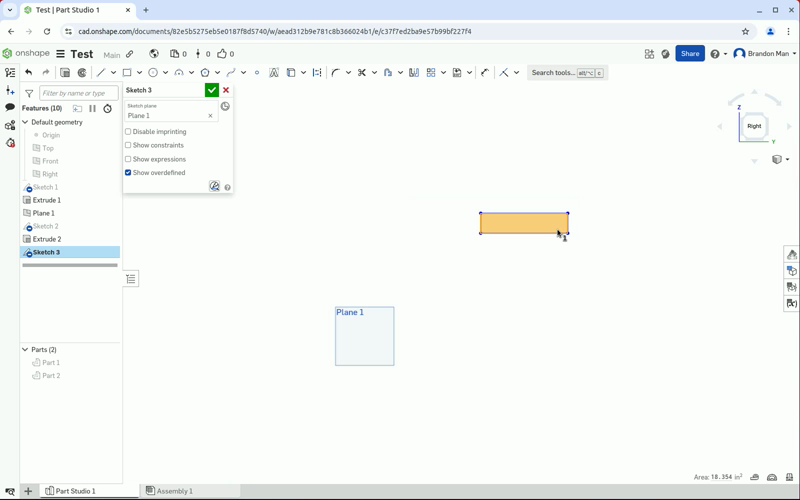
scroll(-6)
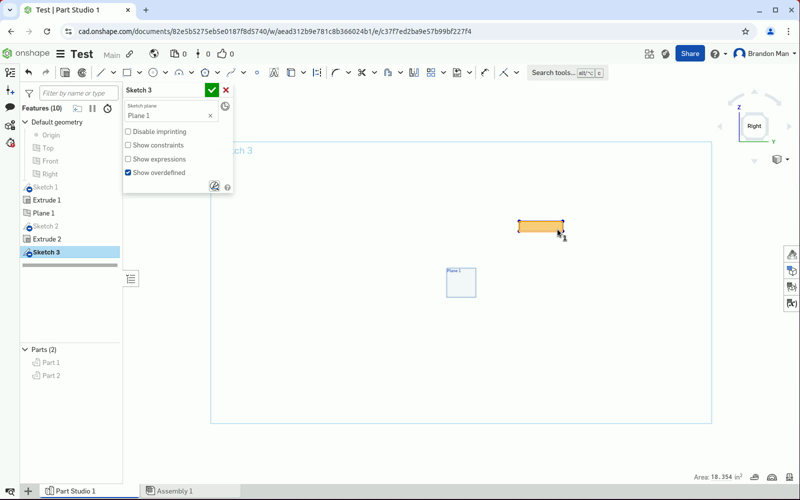
mouse_move(73, 352)
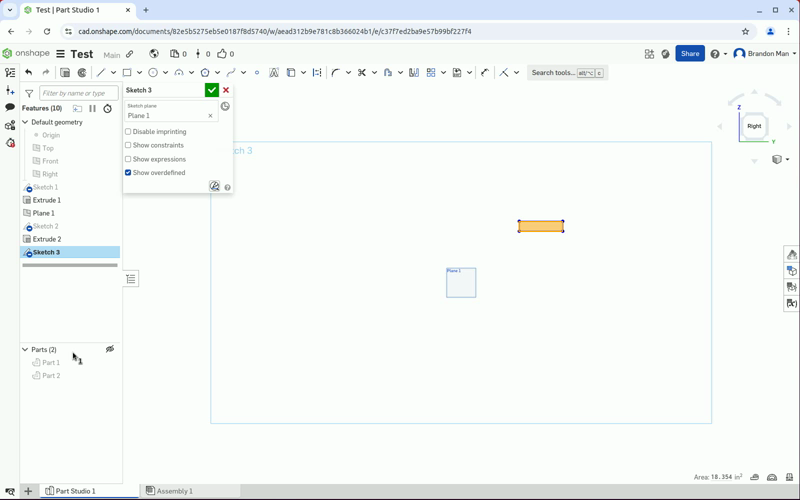
key(shift+y)
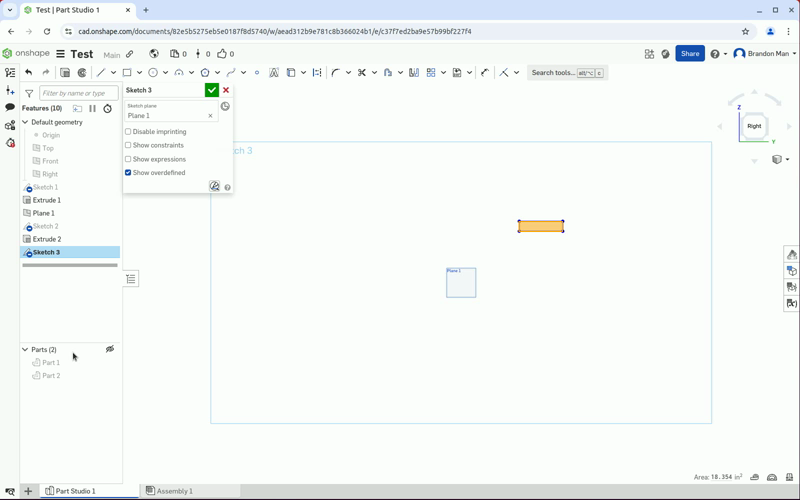
key(shift+e)
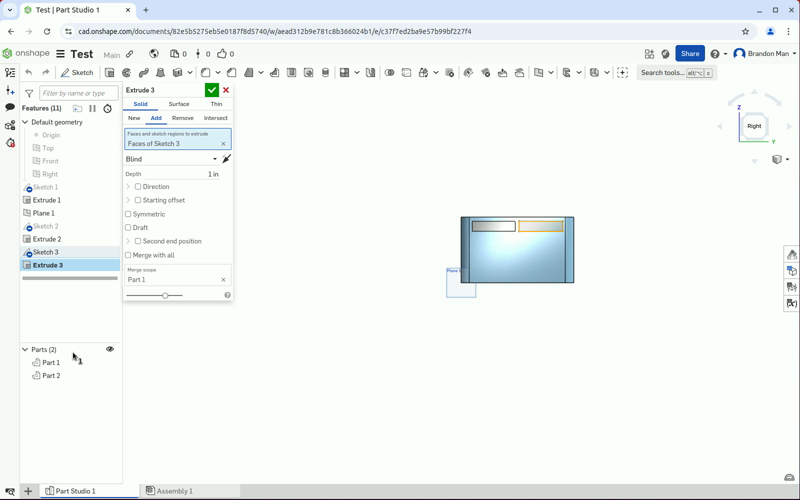
mouse_move(143, 106)
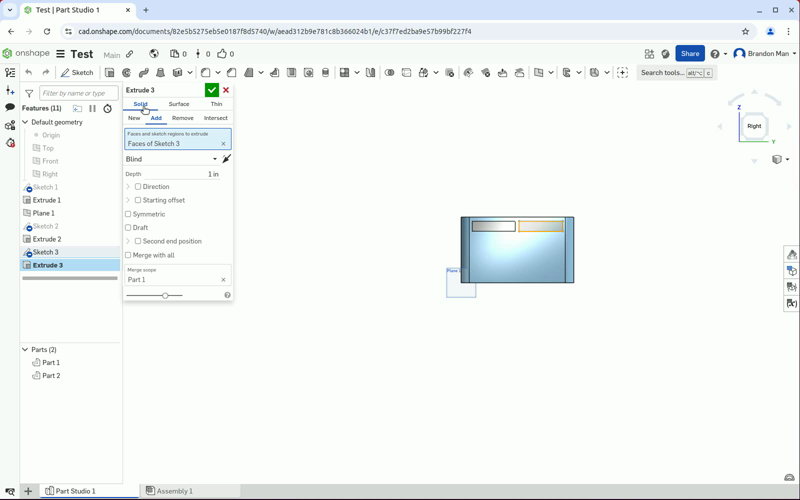
click(143, 106)
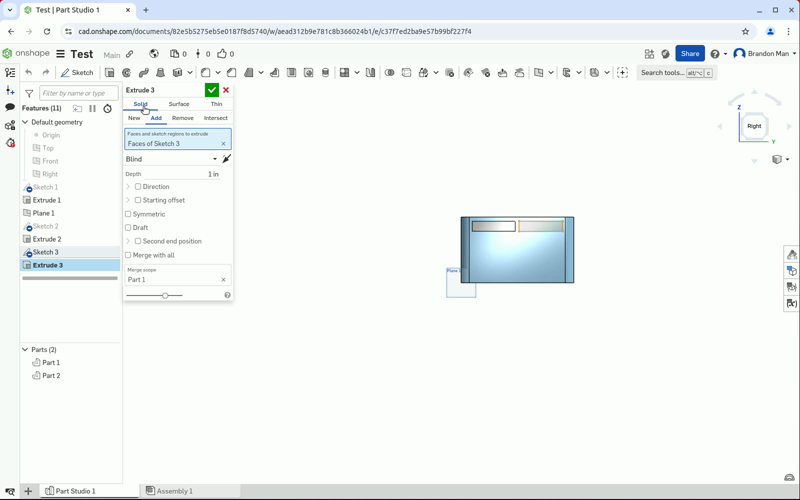
mouse_move(137, 120)
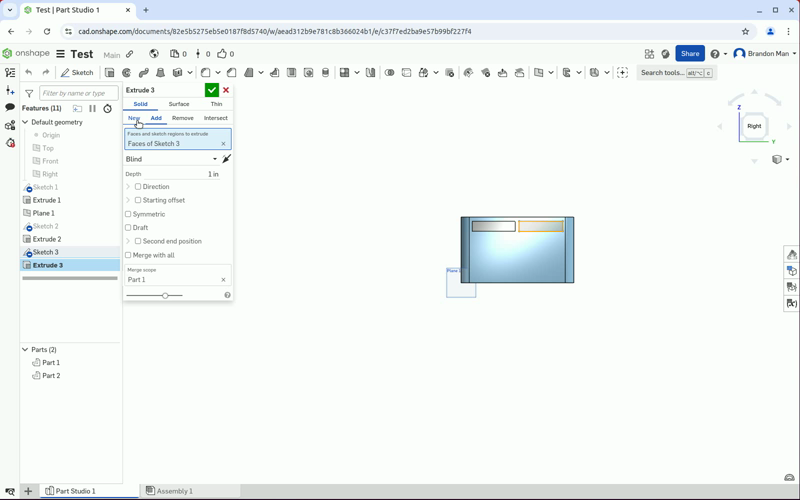
click(137, 120)
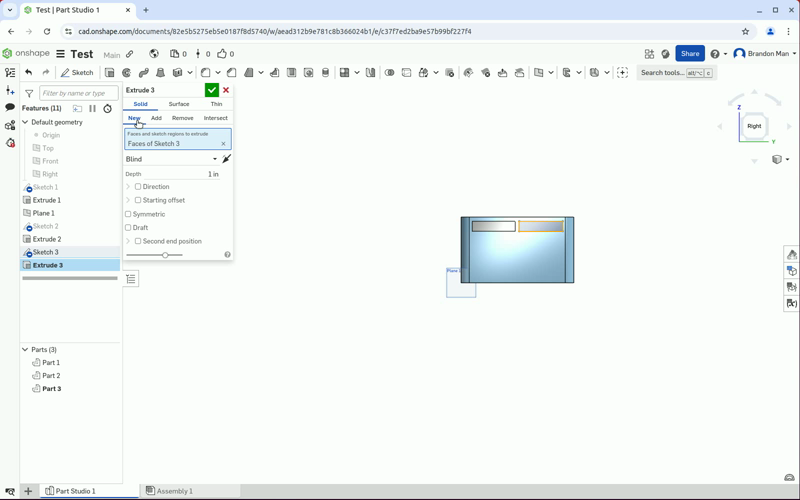
key(tab, 4)
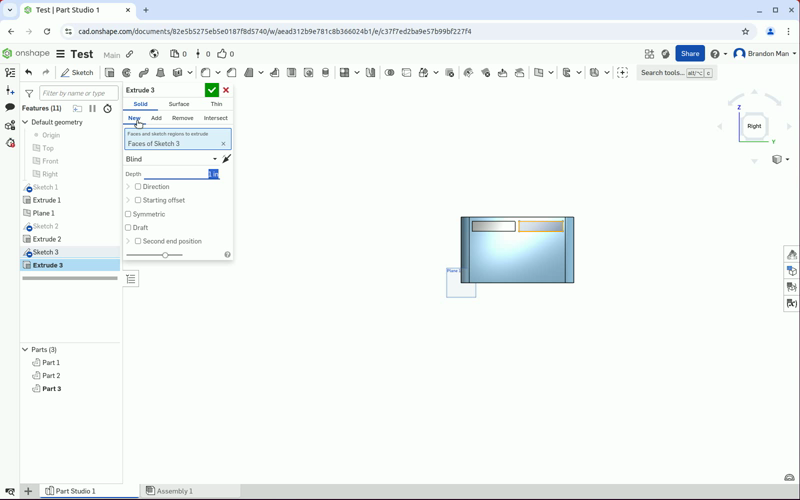
text(0.241)
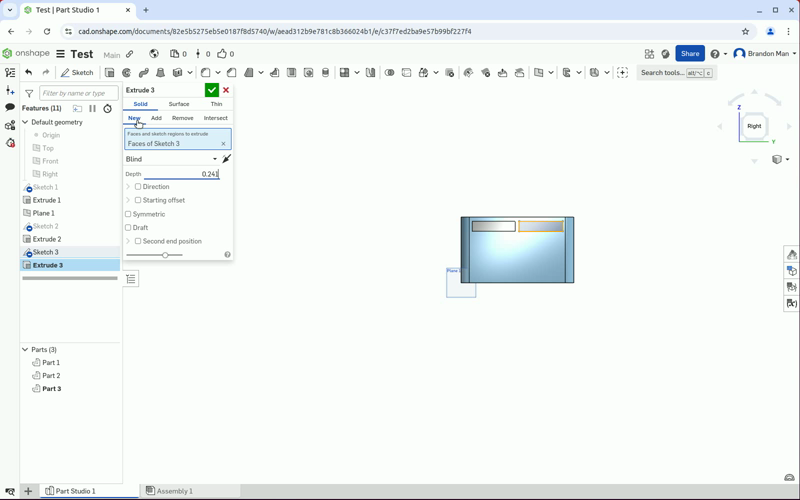
key(enter)
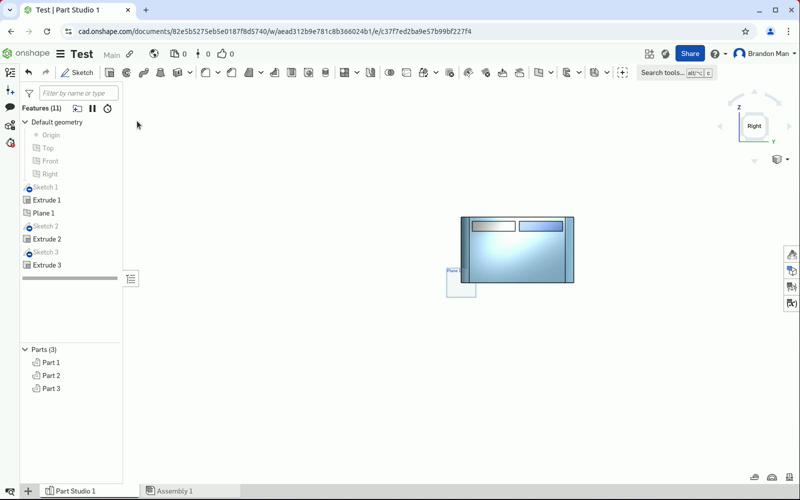
key(shift+h)
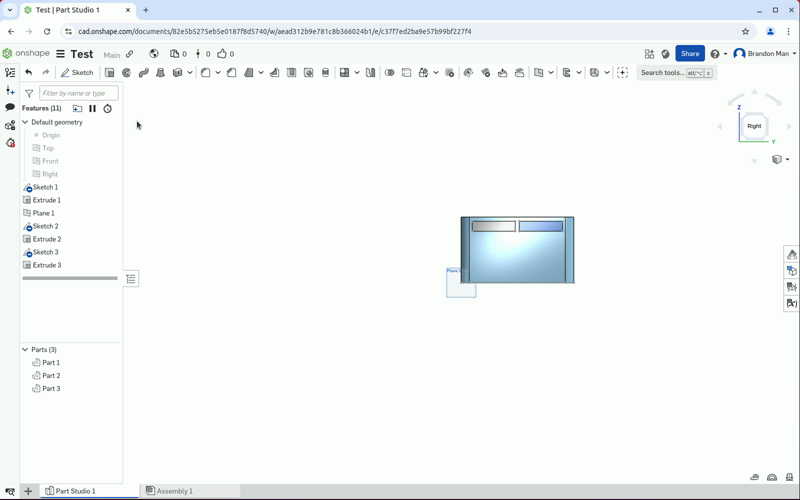
key(shift+h)
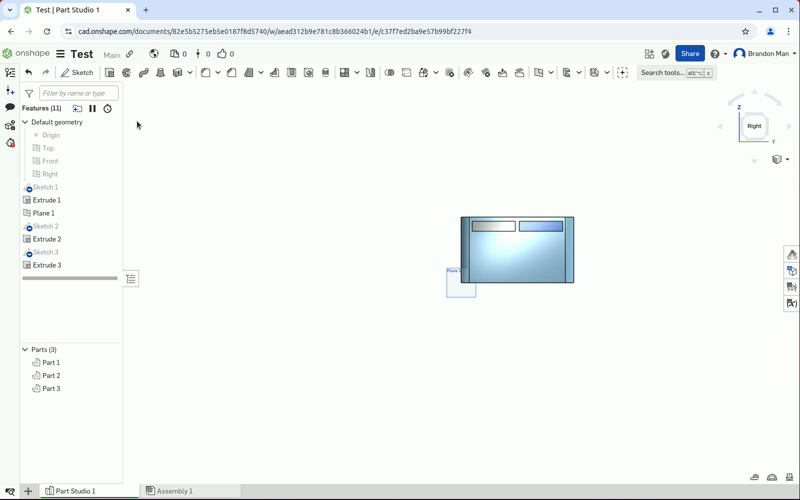
mouse_move(73, 189)
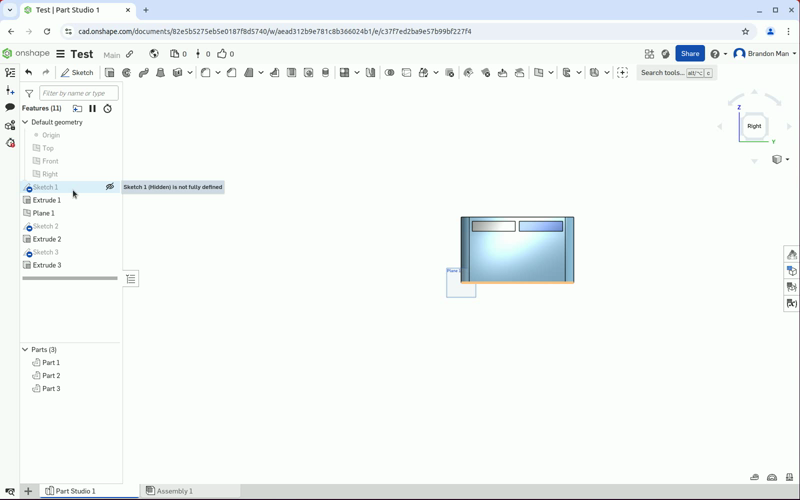
click(73, 189)
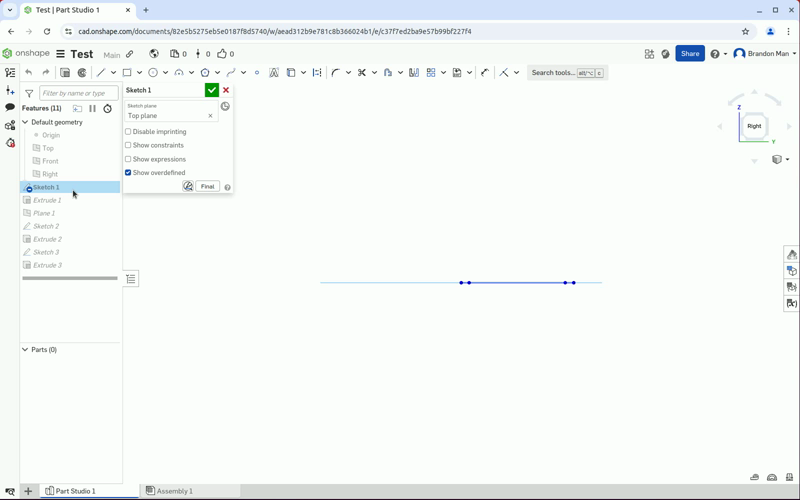
mouse_move(229, 92)
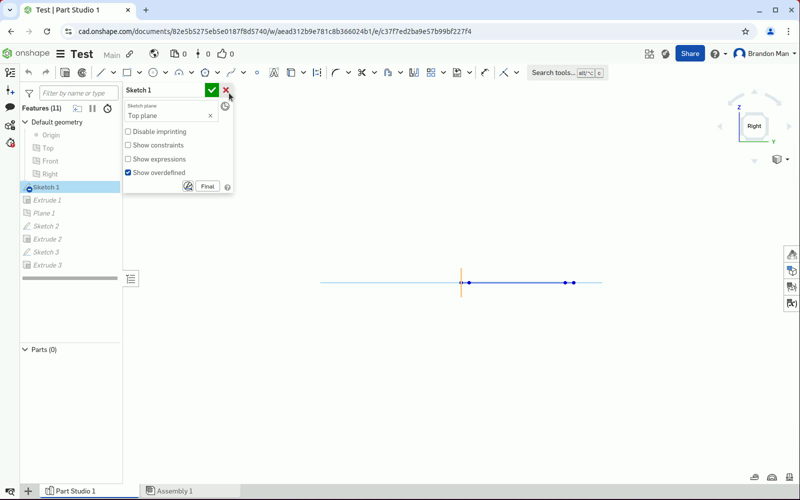
click(229, 92)
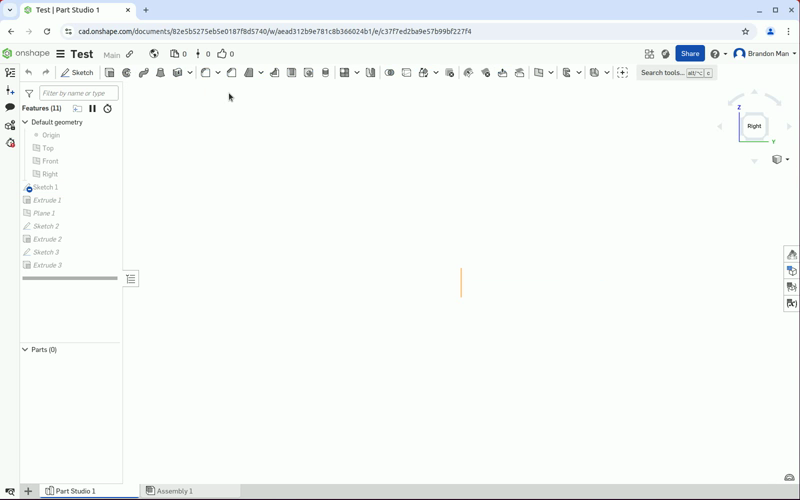
key(shift+s)
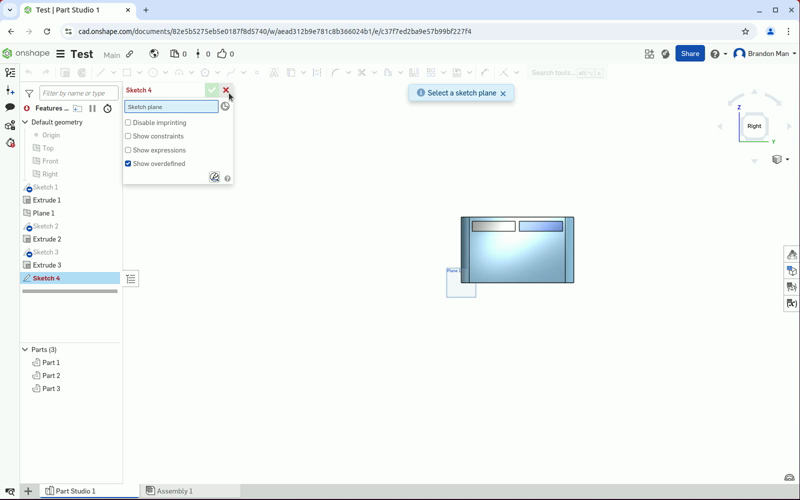
mouse_move(73, 215)
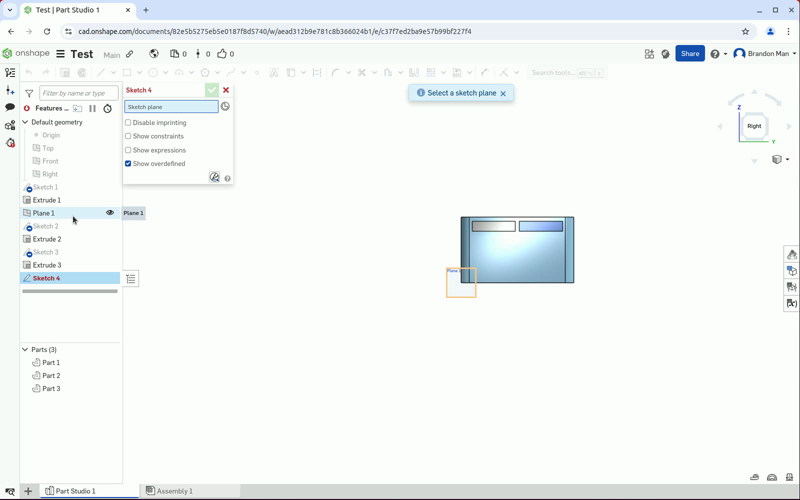
click(73, 215)
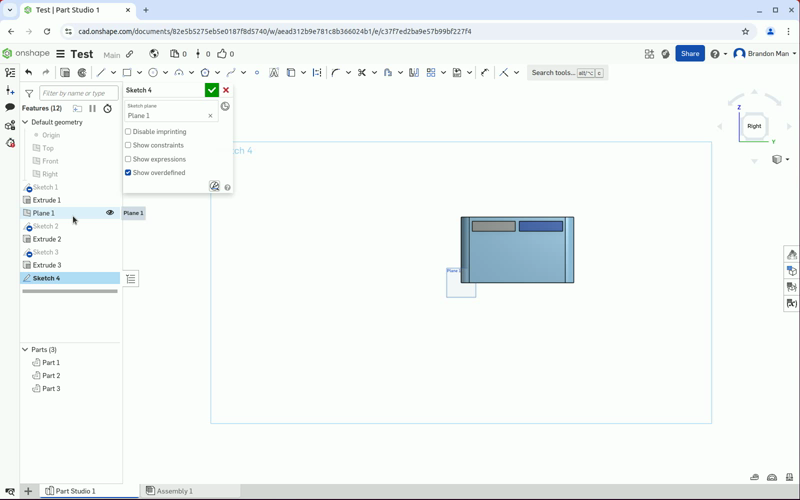
mouse_move(73, 352)
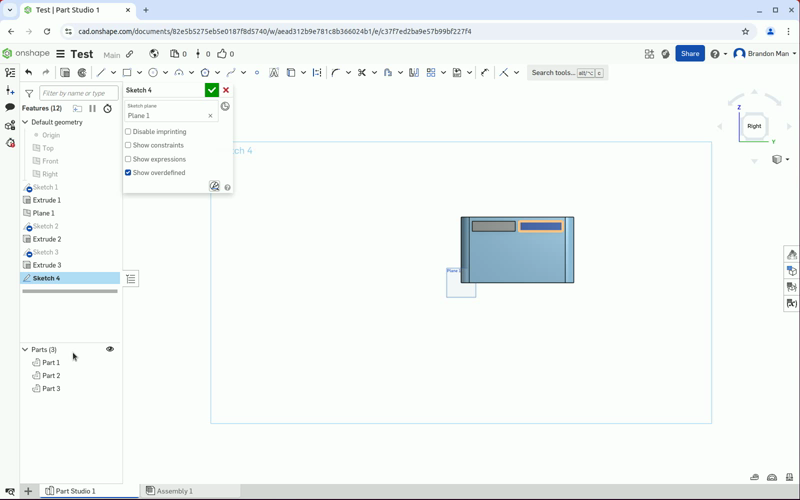
key(y)
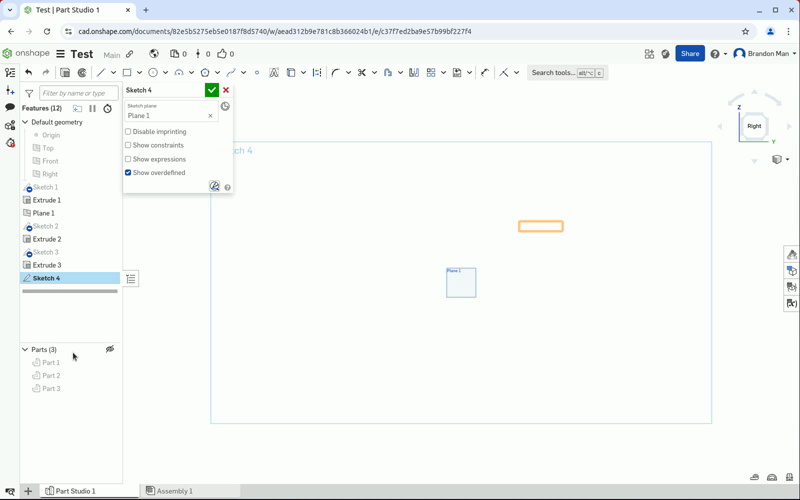
key(l)
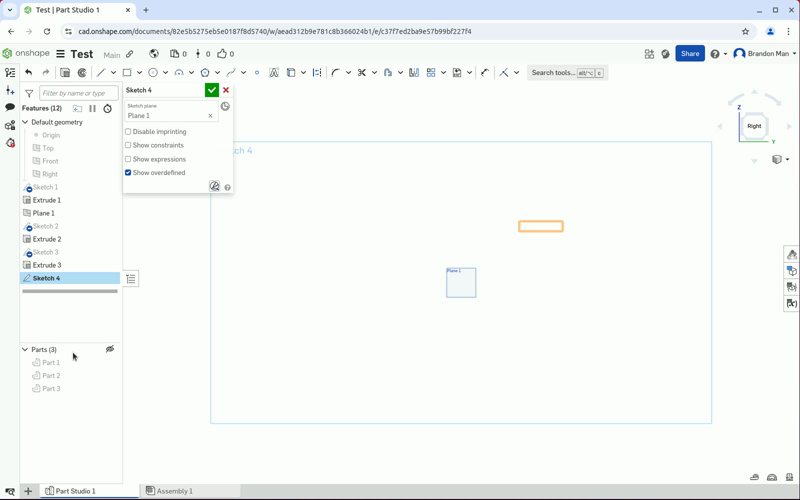
key_down(shift)
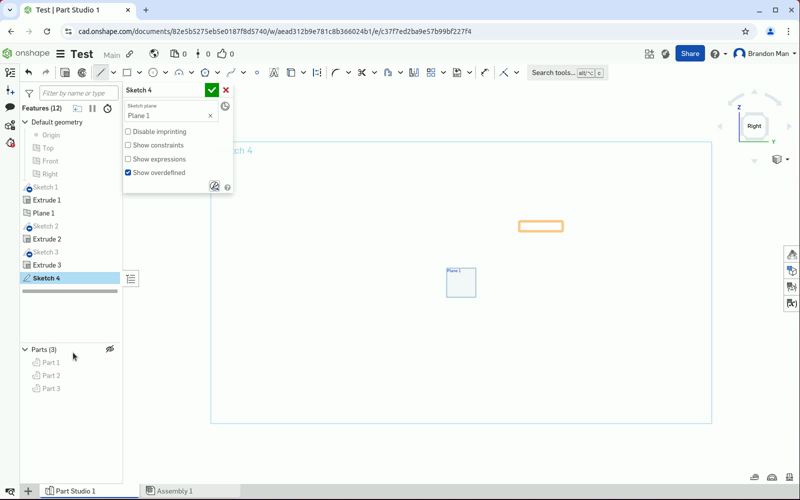
mouse_move(472, 279)
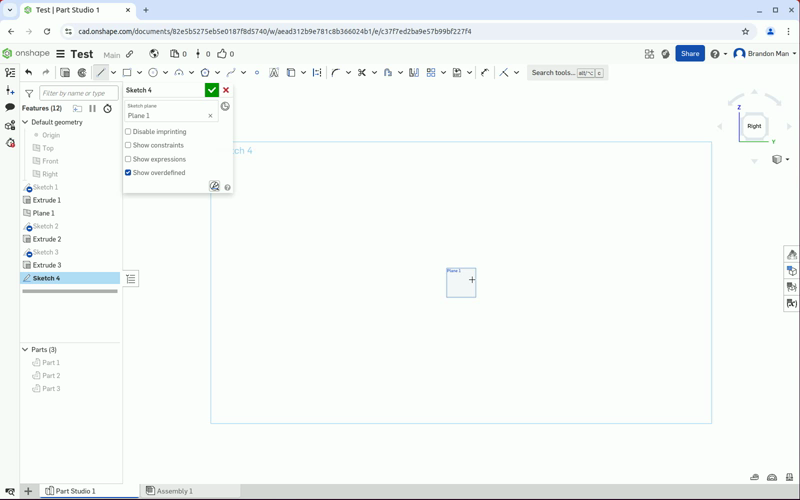
click(472, 279)
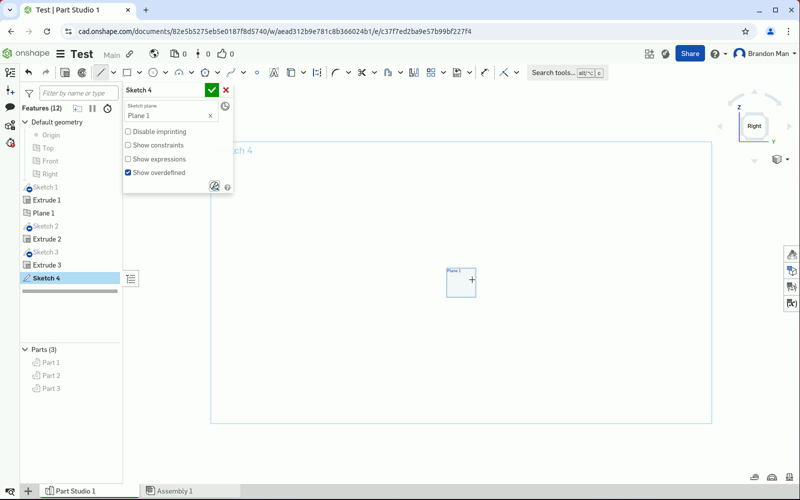
key_up(shift)
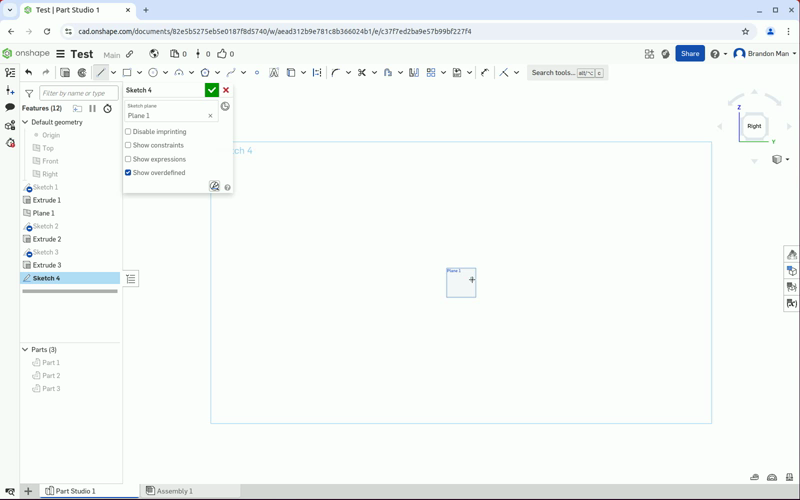
key_down(shift)
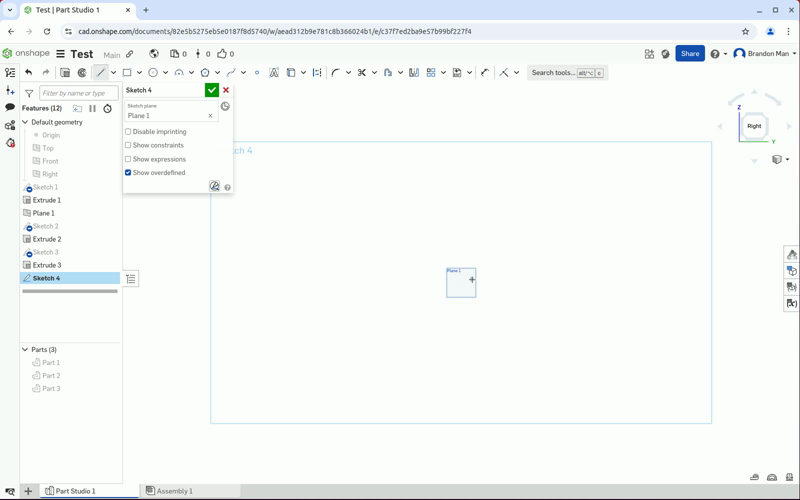
mouse_move(502, 279)
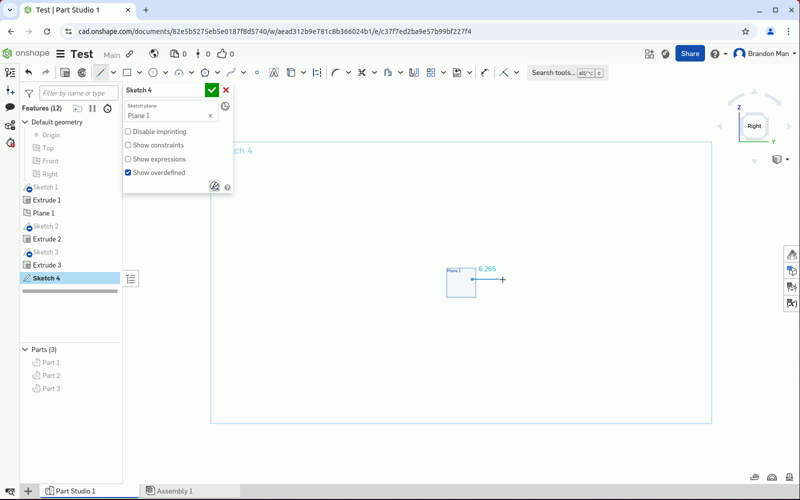
mouse_move(516, 279)
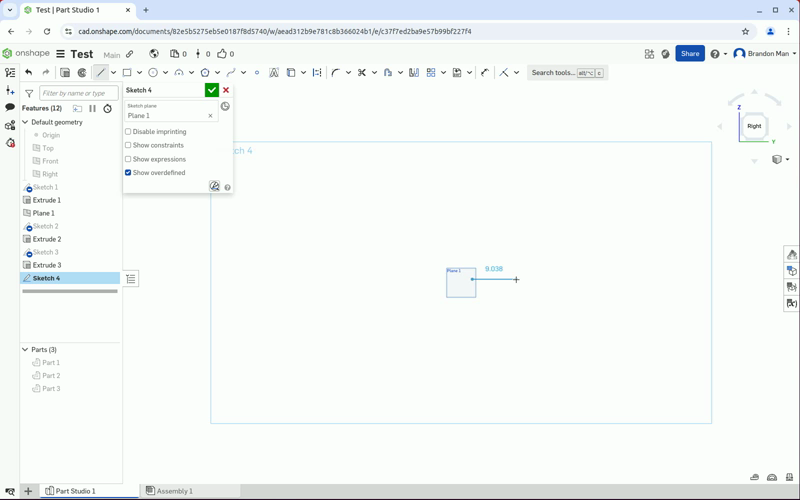
click(516, 279)
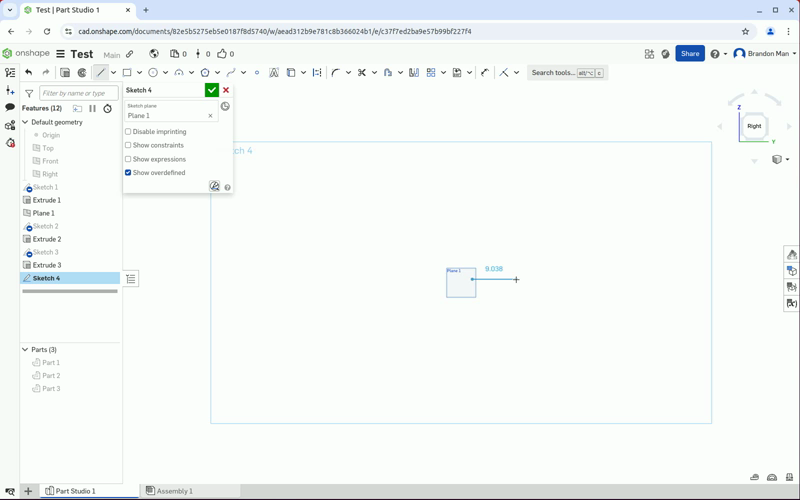
key_up(shift)
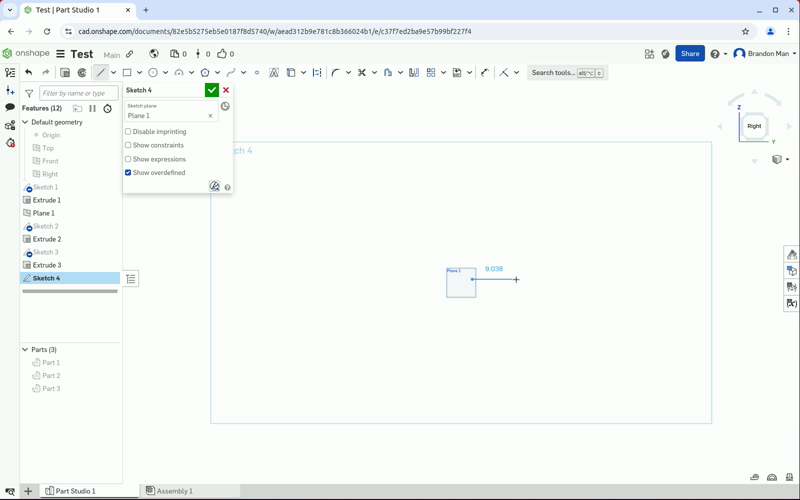
key_down(shift)
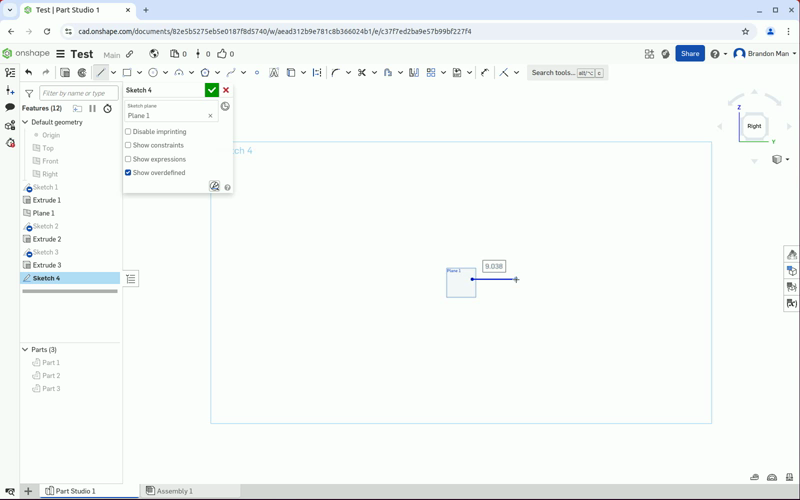
mouse_move(546, 279)
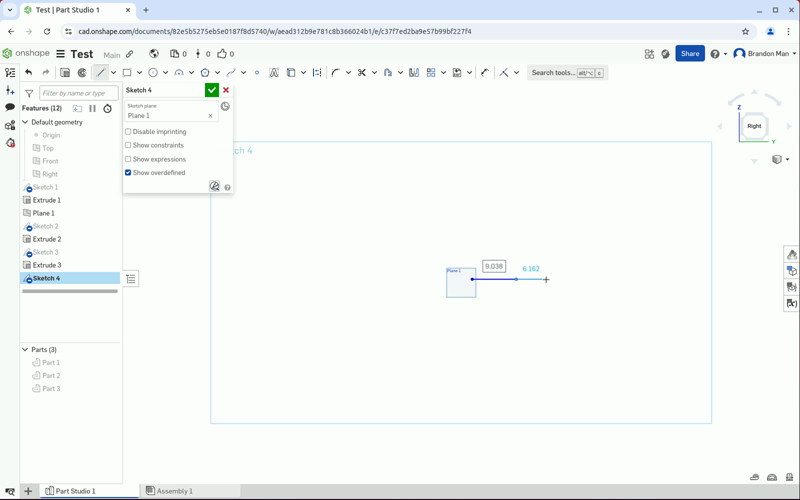
mouse_move(516, 234)
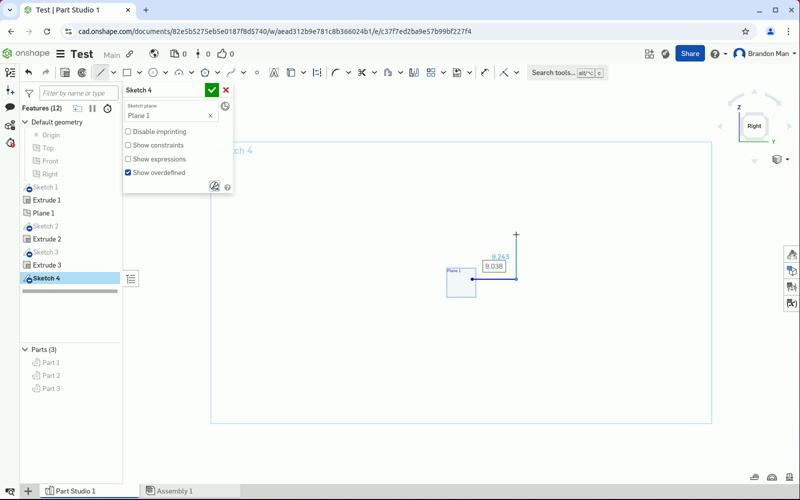
click(516, 234)
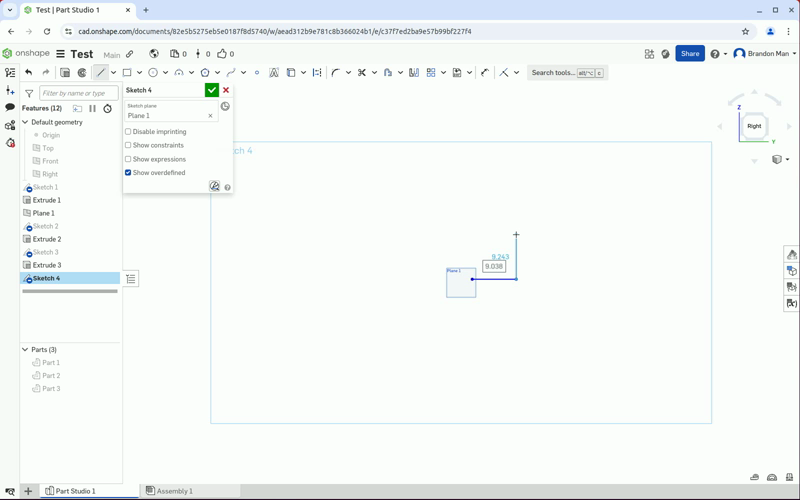
key_up(shift)
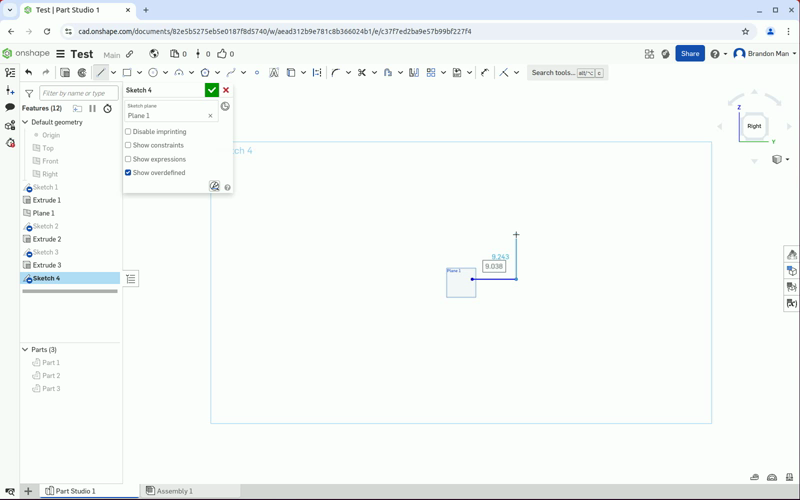
key_down(shift)
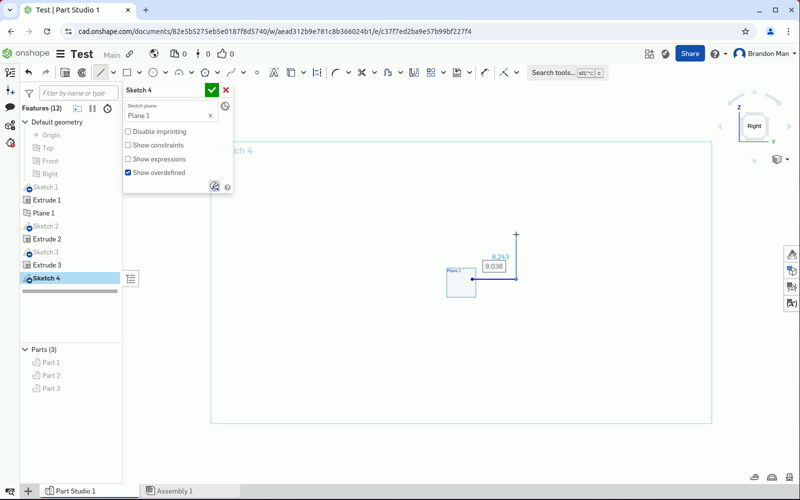
mouse_move(546, 234)
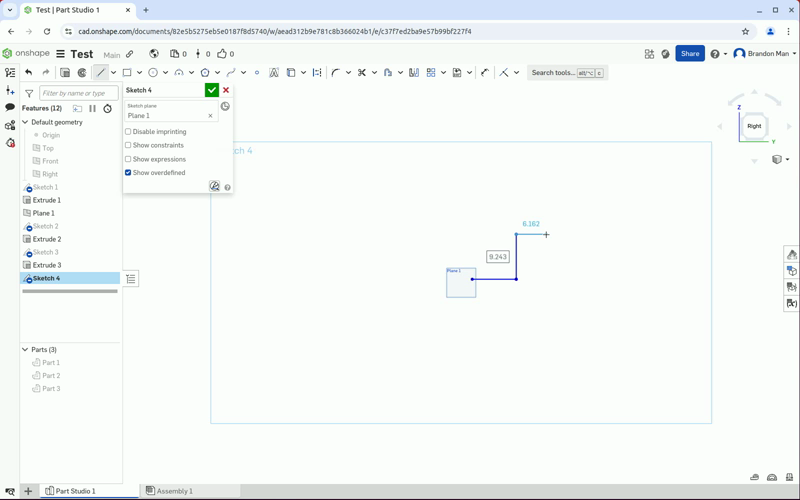
mouse_move(472, 234)
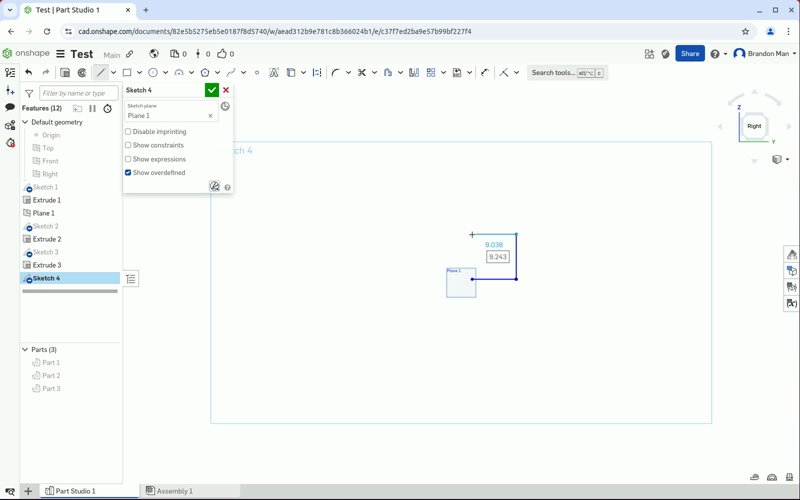
click(472, 234)
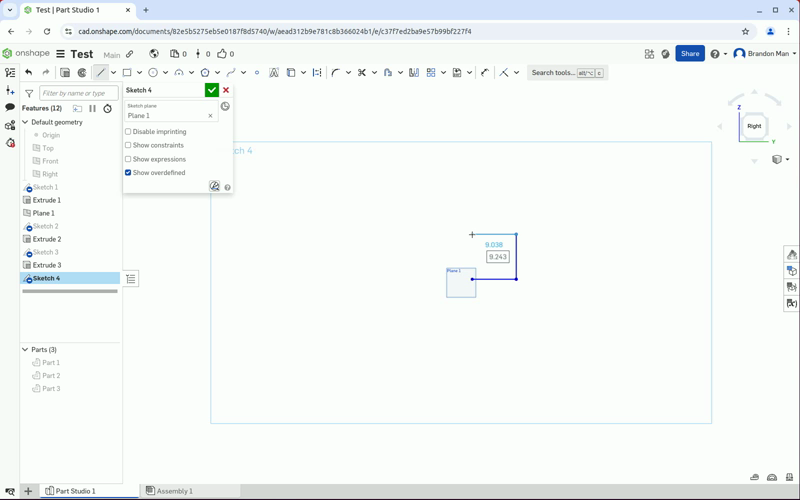
key_up(shift)
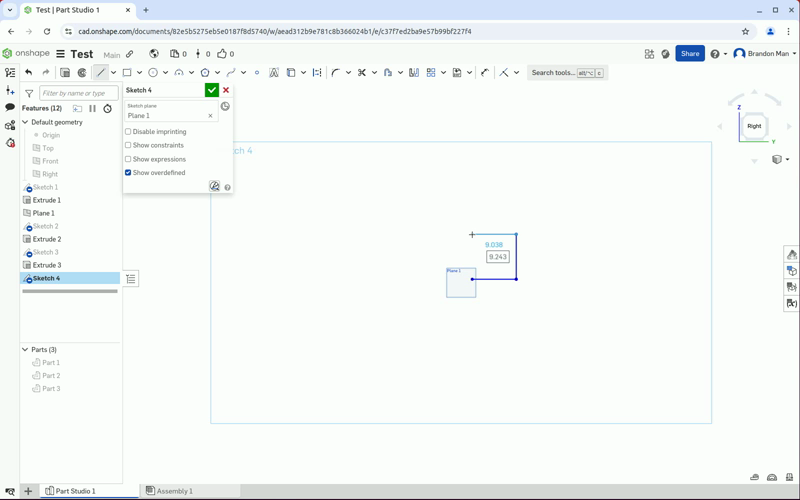
mouse_move(502, 234)
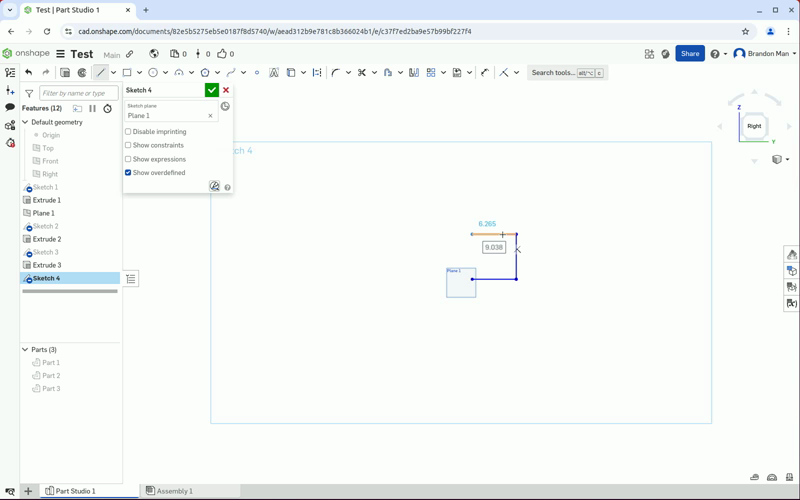
key_down(shift)
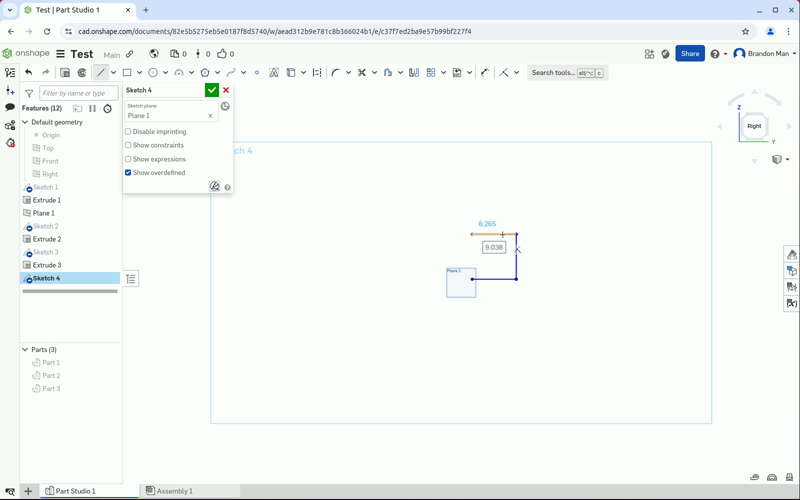
mouse_move(472, 279)
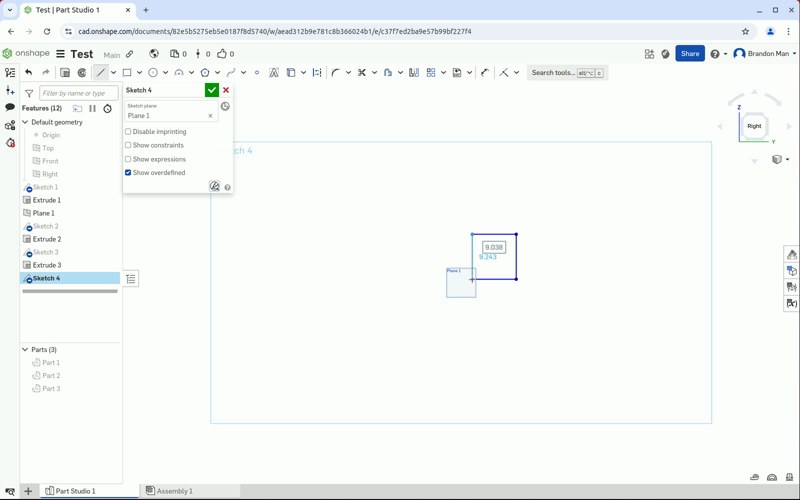
key_up(shift)
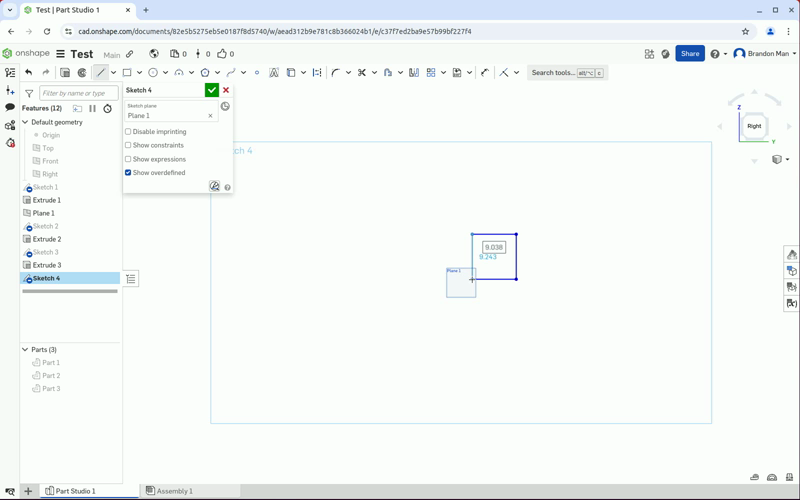
click(472, 279)
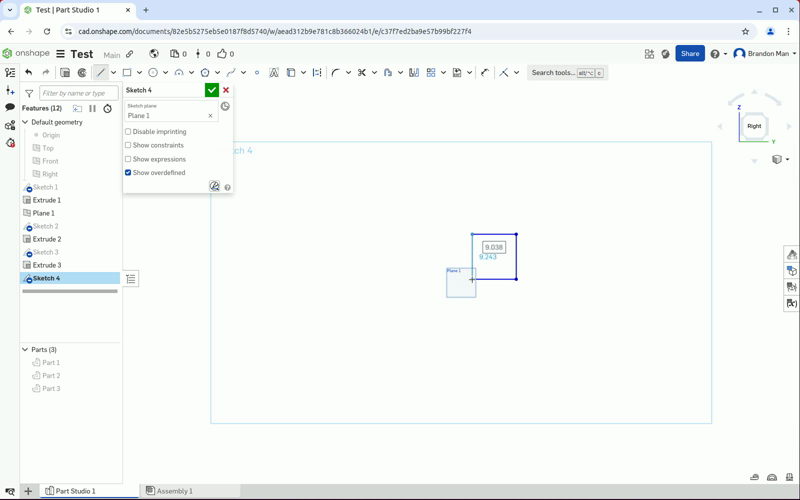
key(esc)
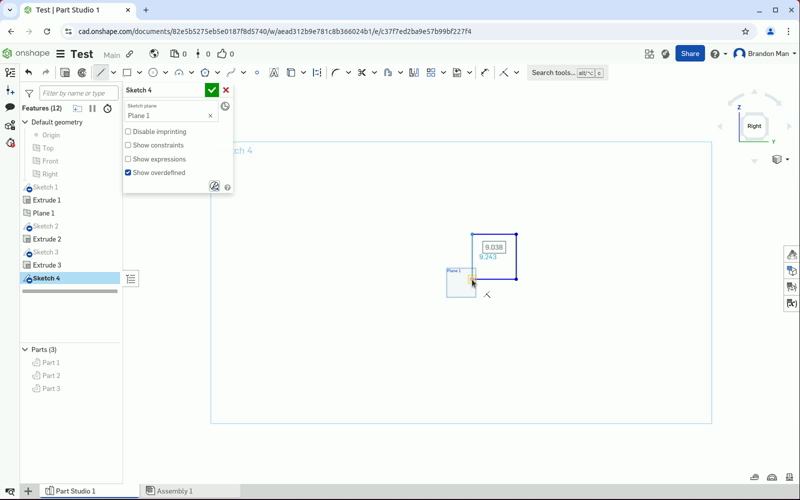
mouse_move(507, 253)
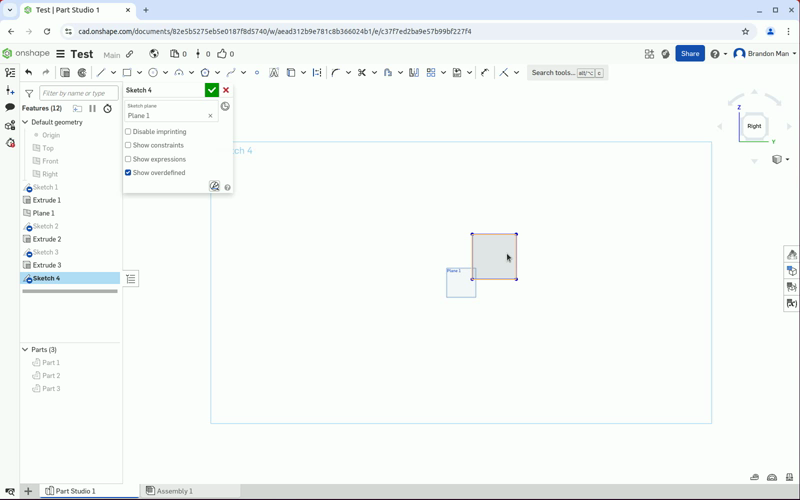
click(507, 253)
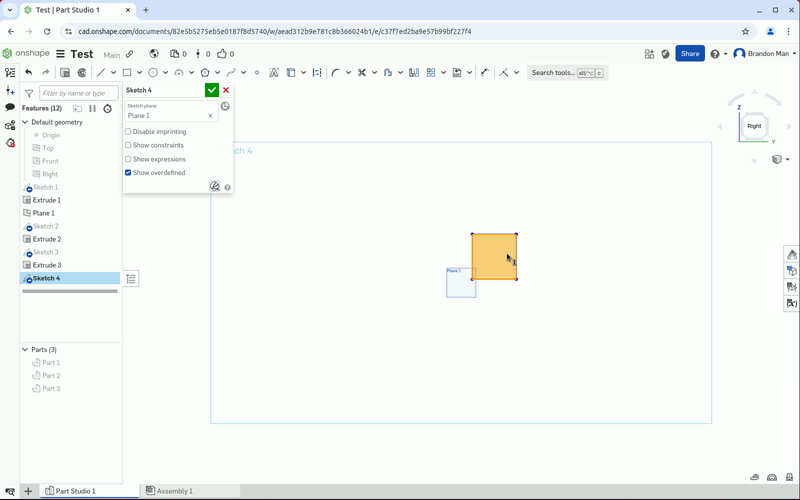
mouse_move(73, 352)
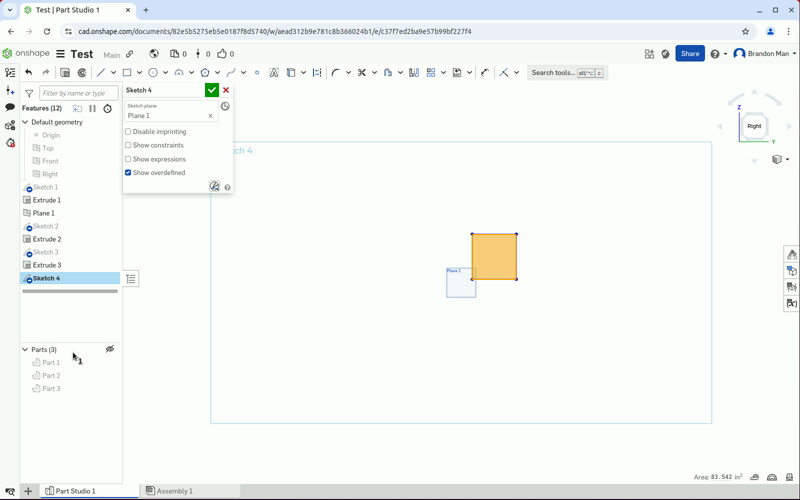
key(shift+y)
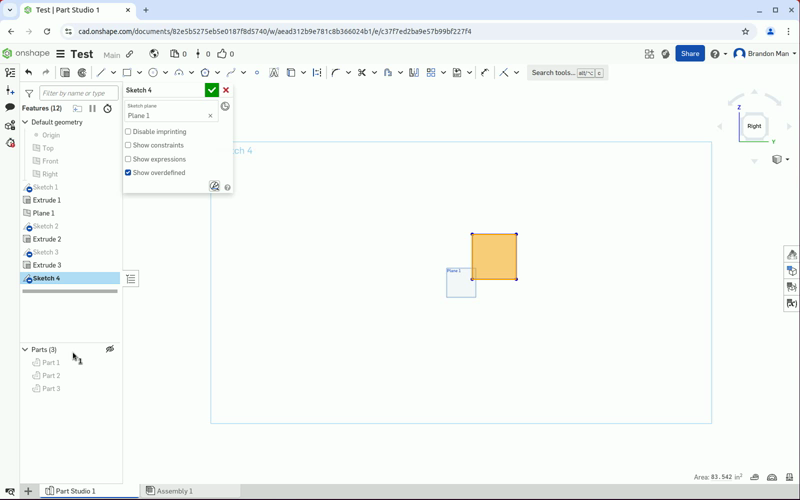
key(shift+e)
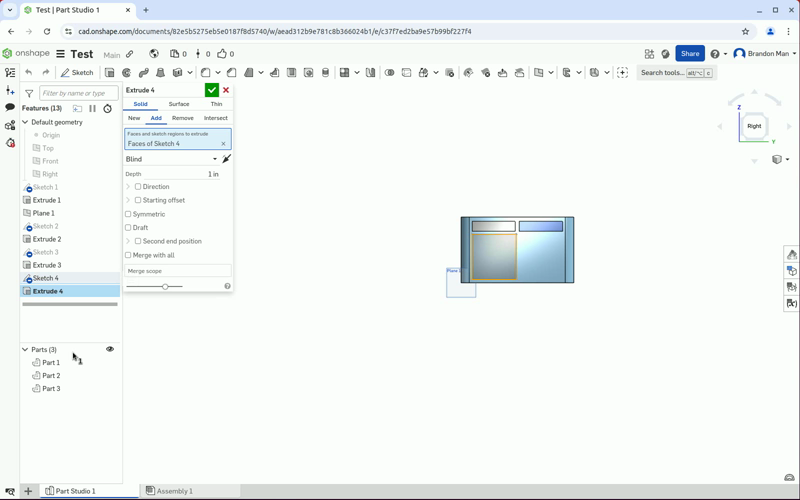
mouse_move(143, 106)
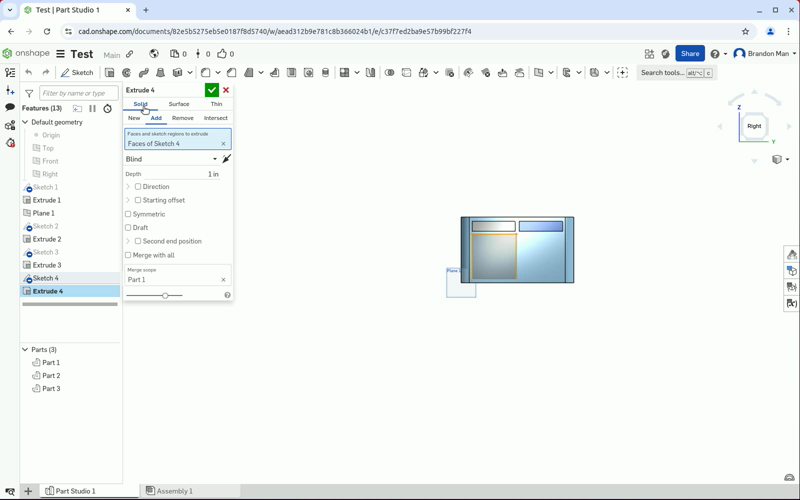
click(143, 106)
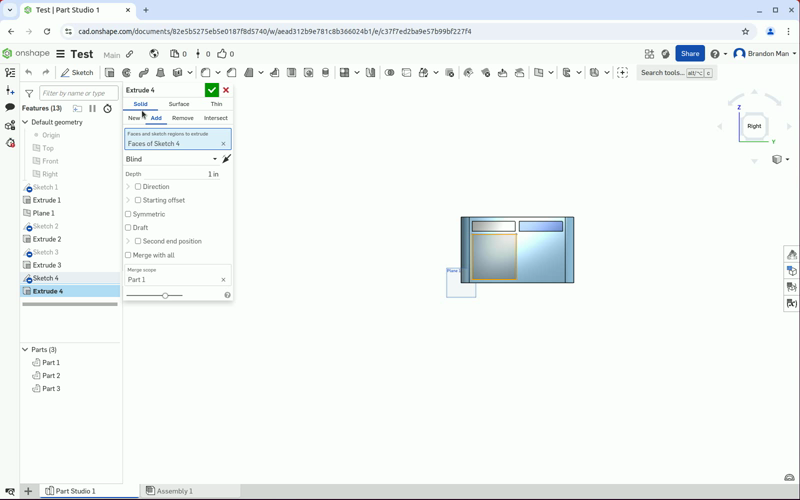
mouse_move(137, 120)
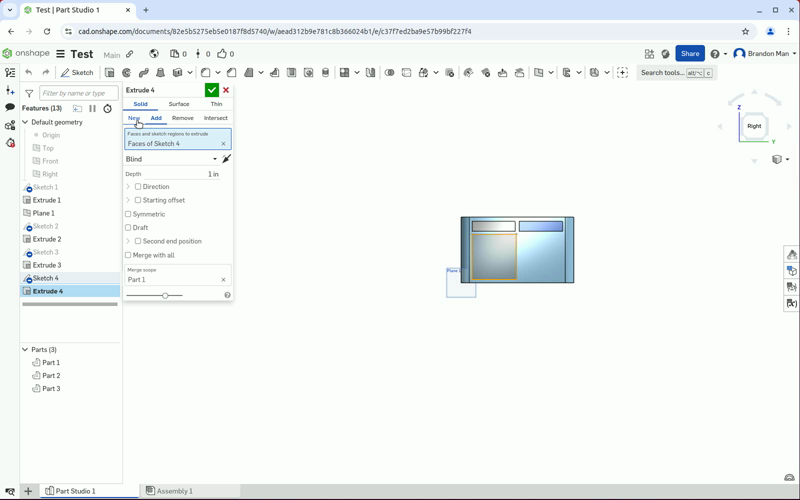
click(137, 120)
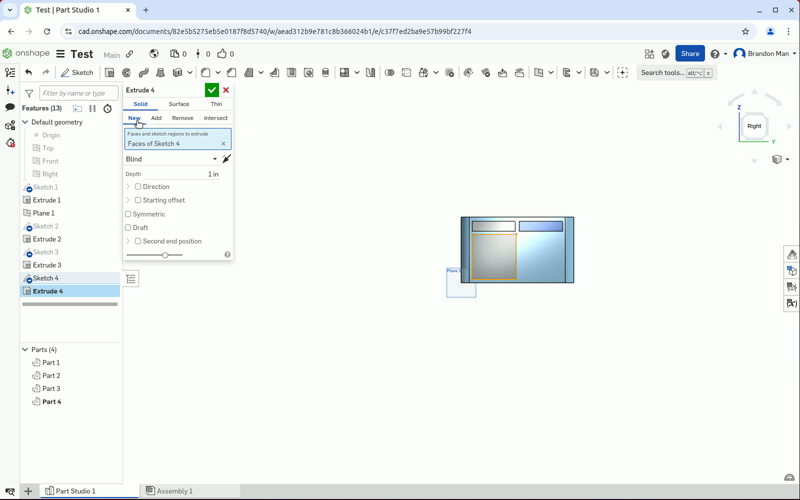
key(tab, 4)
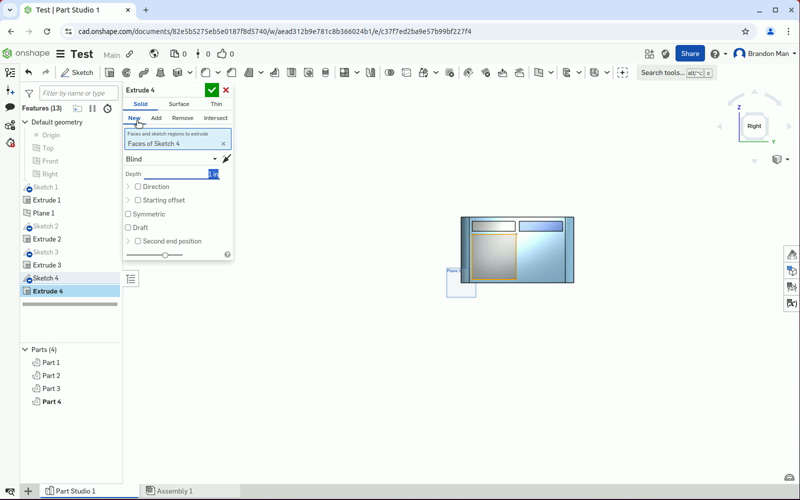
text(0.241)
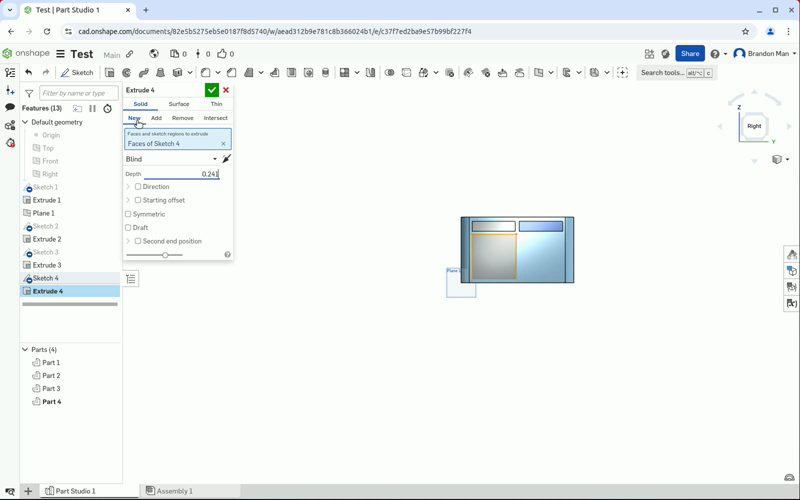
key(enter)
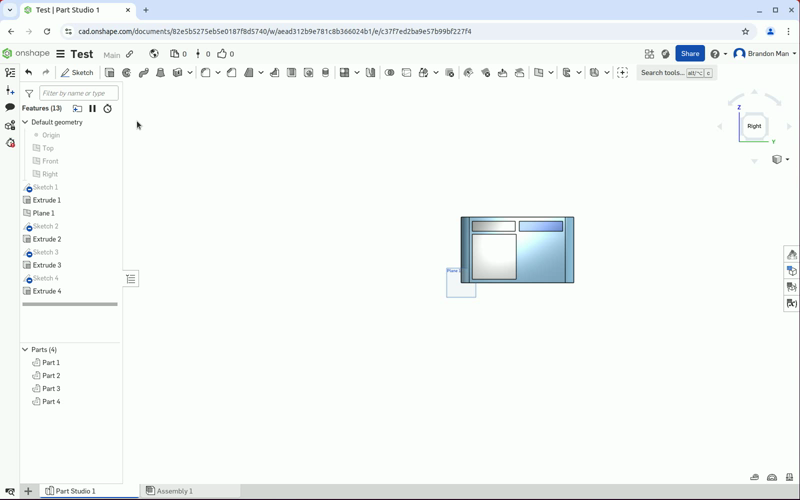
key(shift+h)
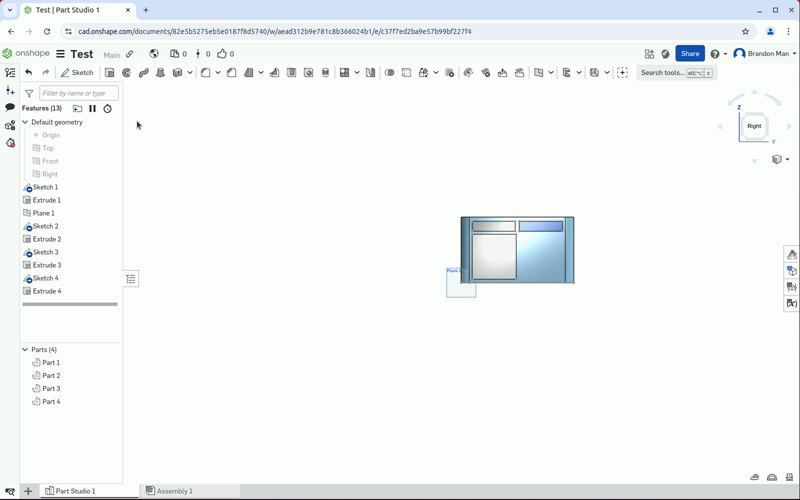
key(shift+h)
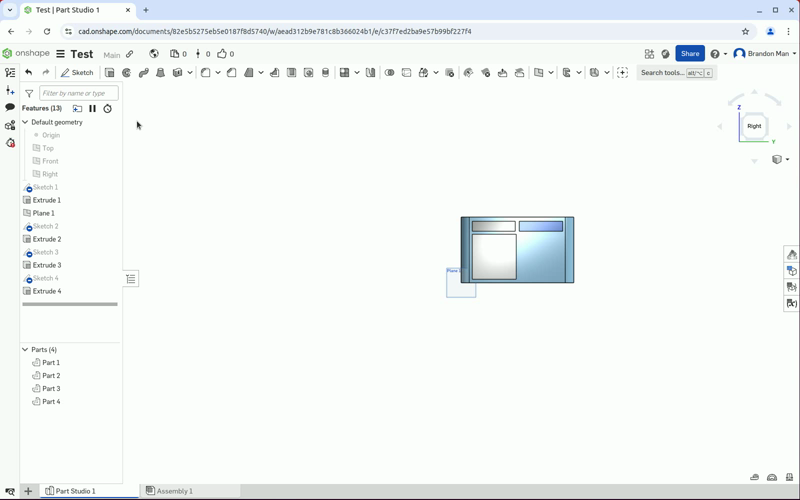
mouse_move(73, 189)
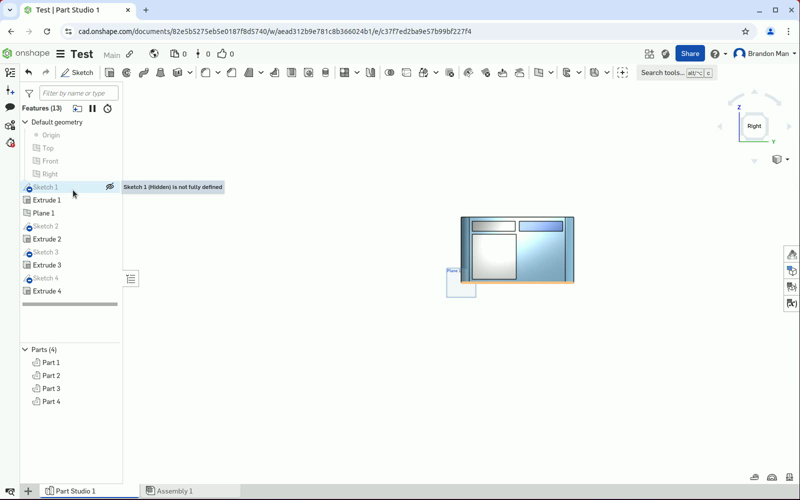
click(73, 189)
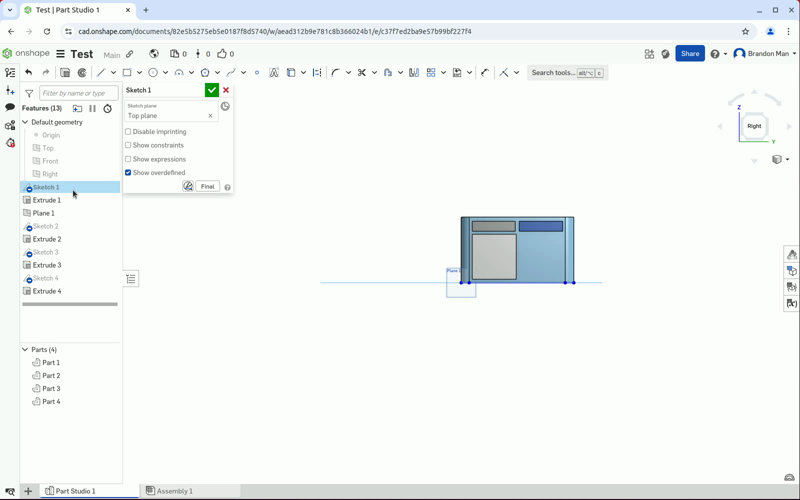
mouse_move(229, 92)
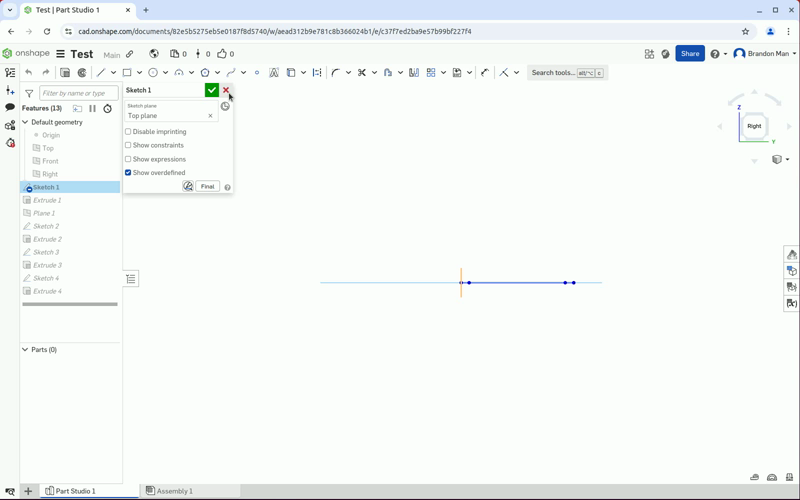
click(229, 92)
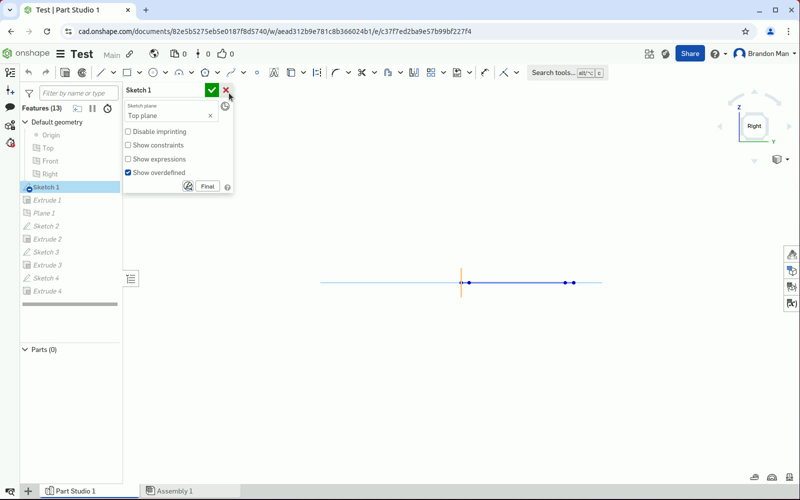
key(shift+s)
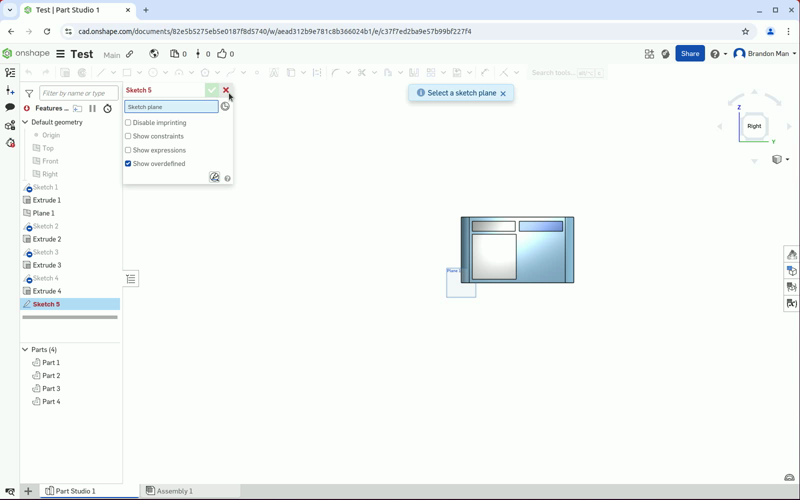
mouse_move(73, 215)
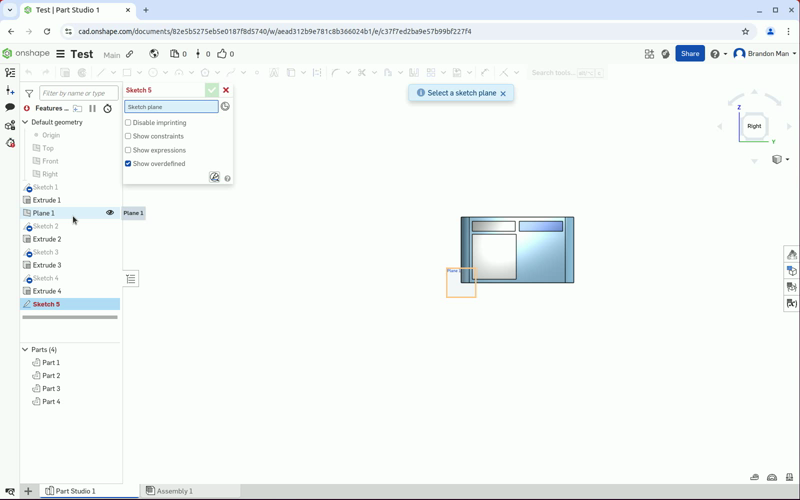
click(73, 215)
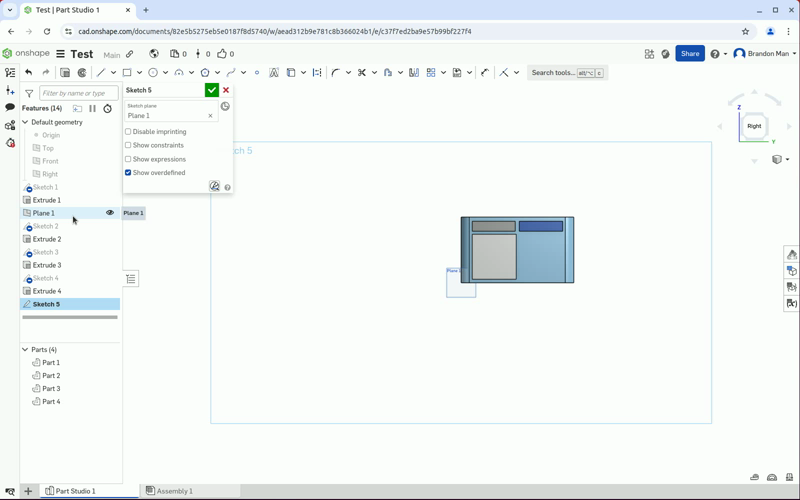
mouse_move(73, 352)
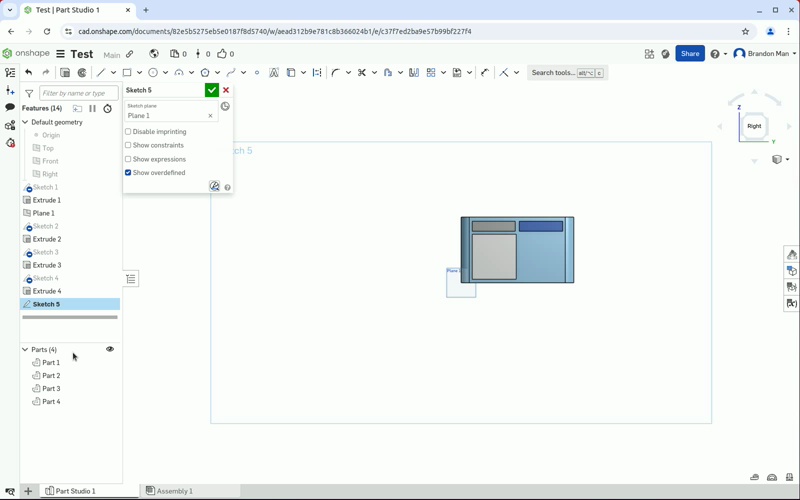
key(y)
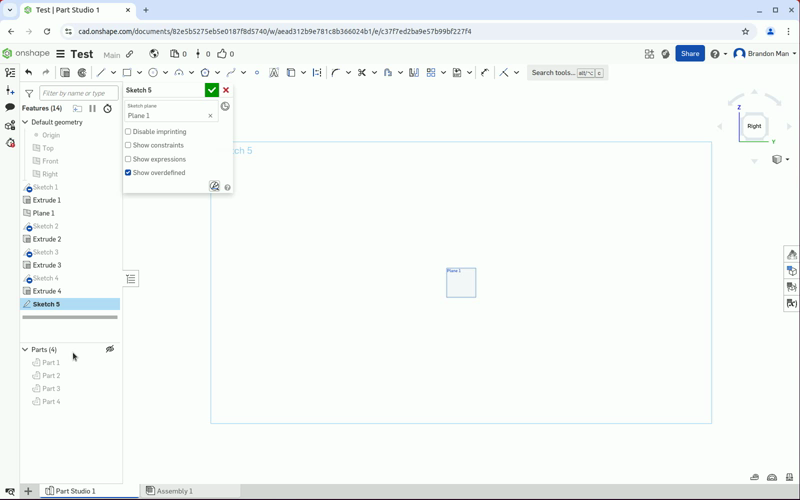
key(l)
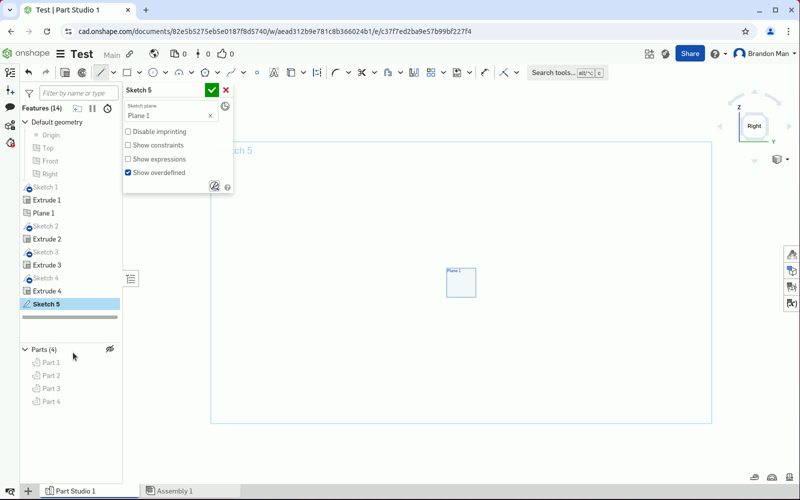
key_down(shift)
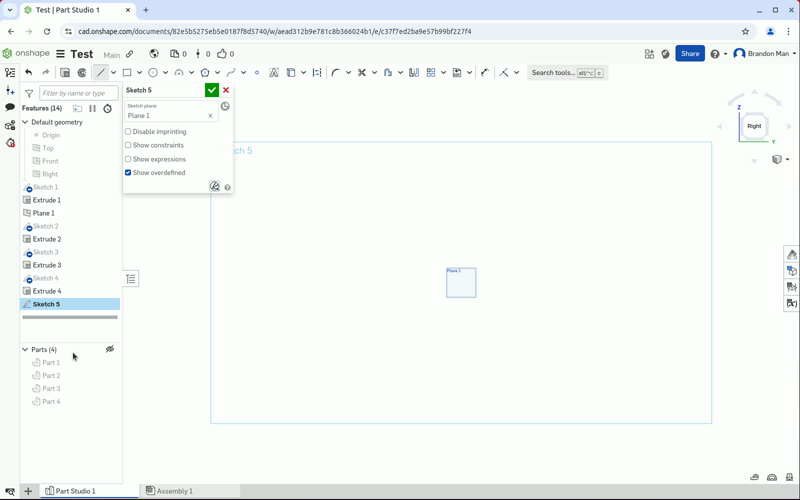
mouse_move(519, 279)
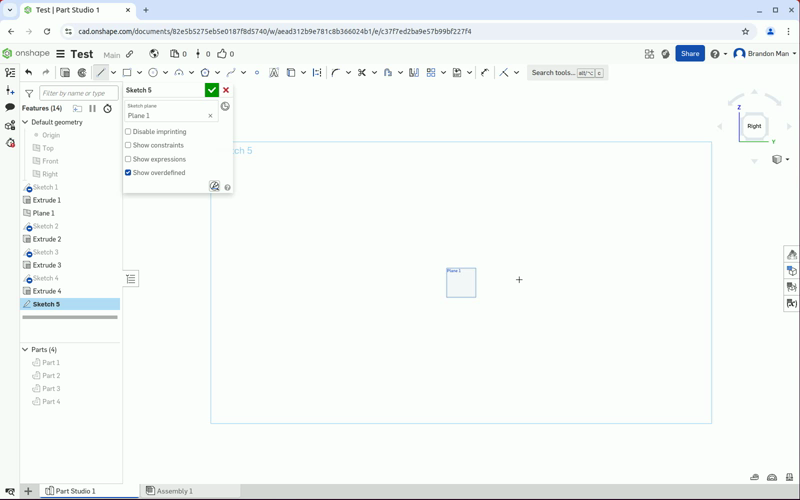
click(519, 279)
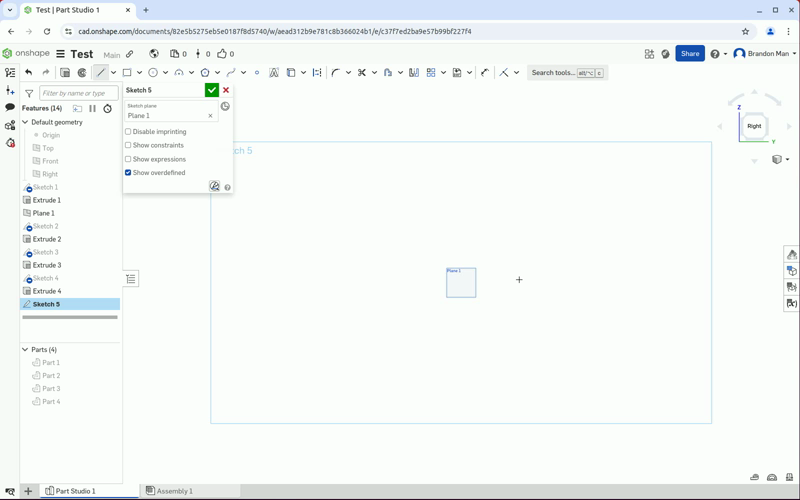
key_up(shift)
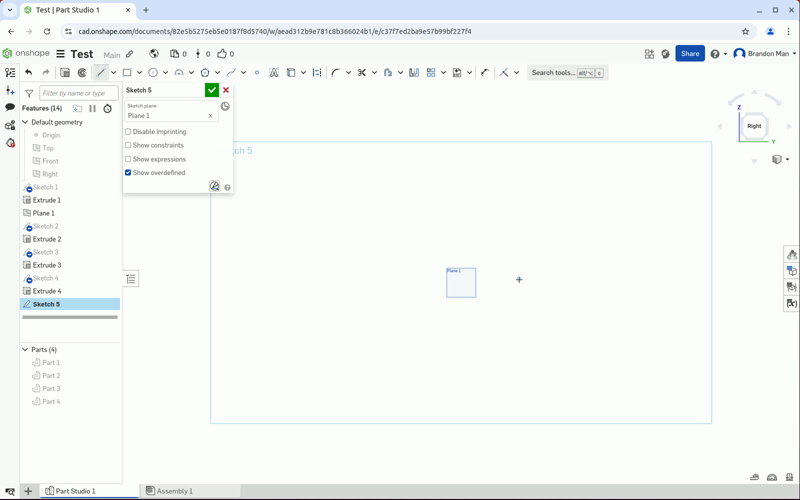
key_down(shift)
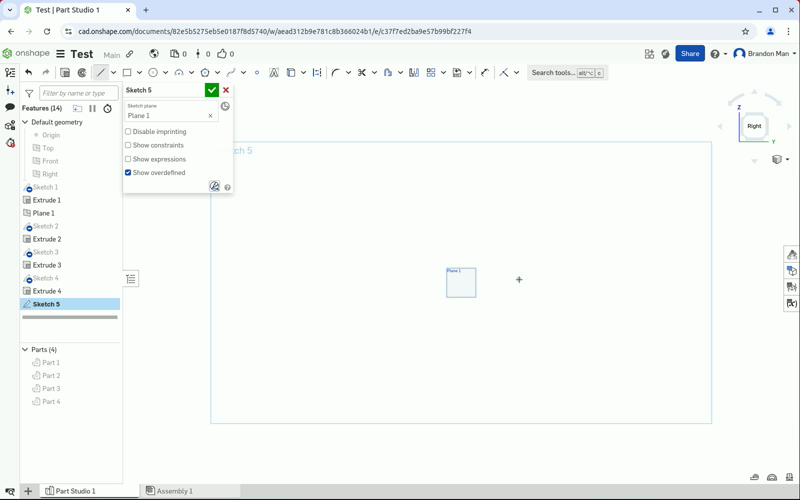
mouse_move(549, 279)
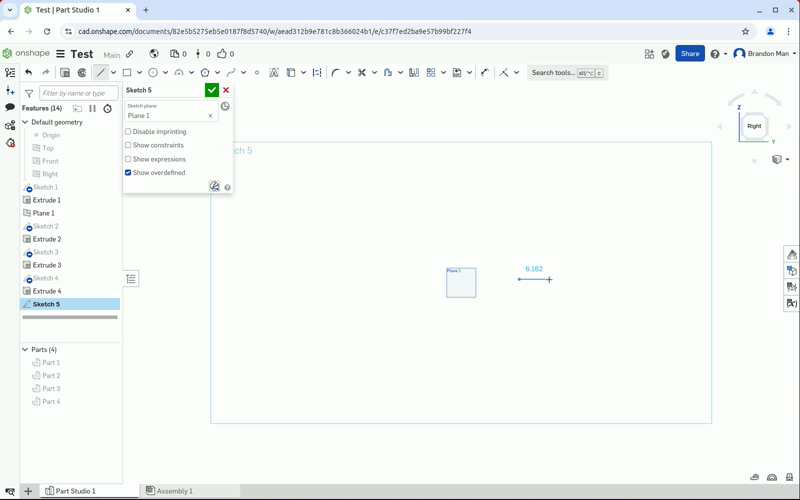
mouse_move(563, 279)
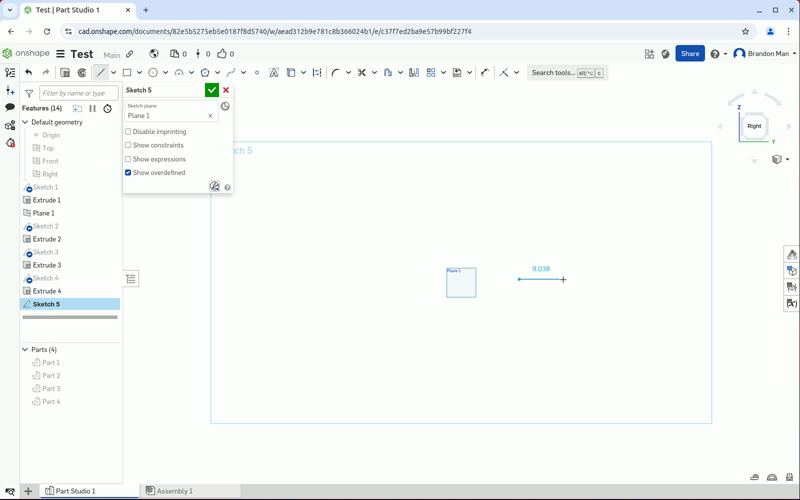
click(563, 279)
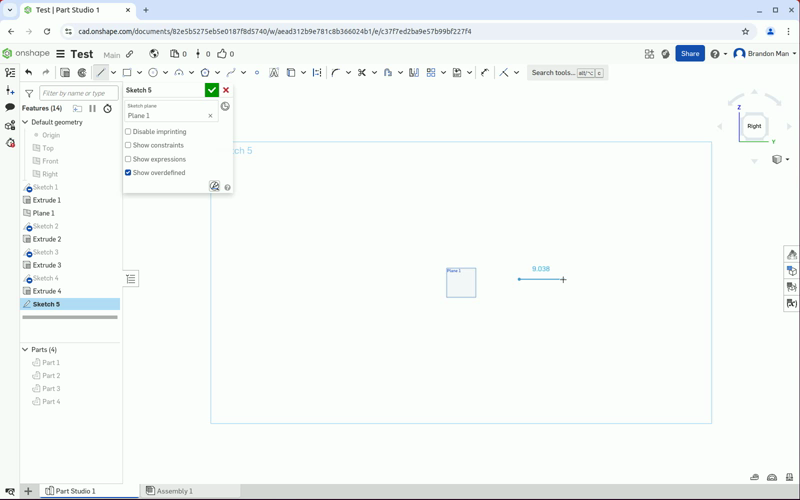
key_up(shift)
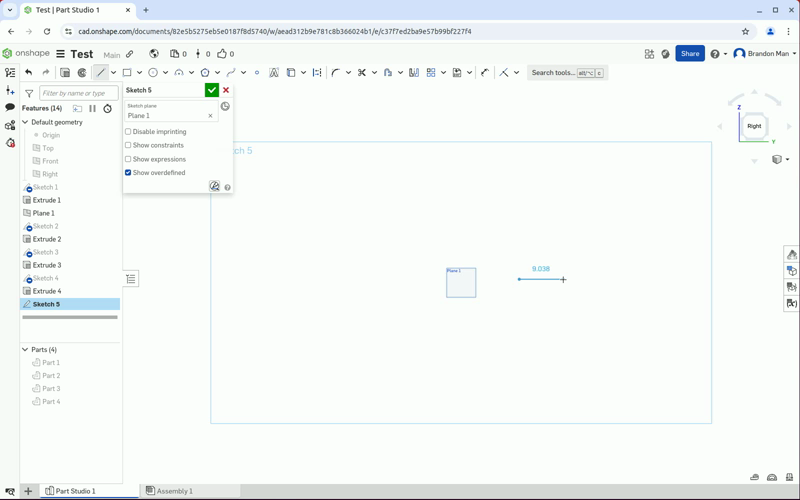
key_down(shift)
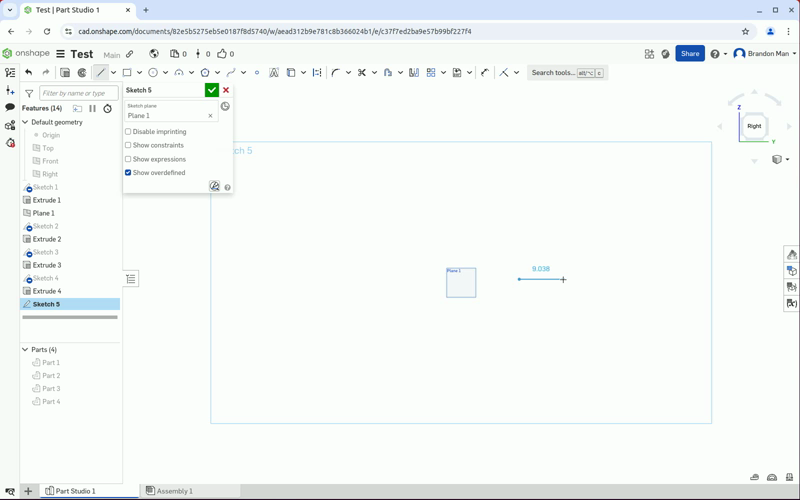
mouse_move(589, 279)
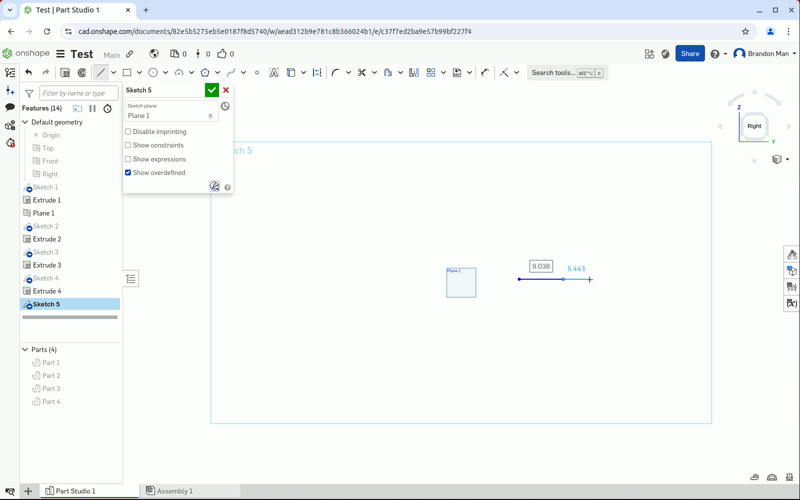
mouse_move(563, 234)
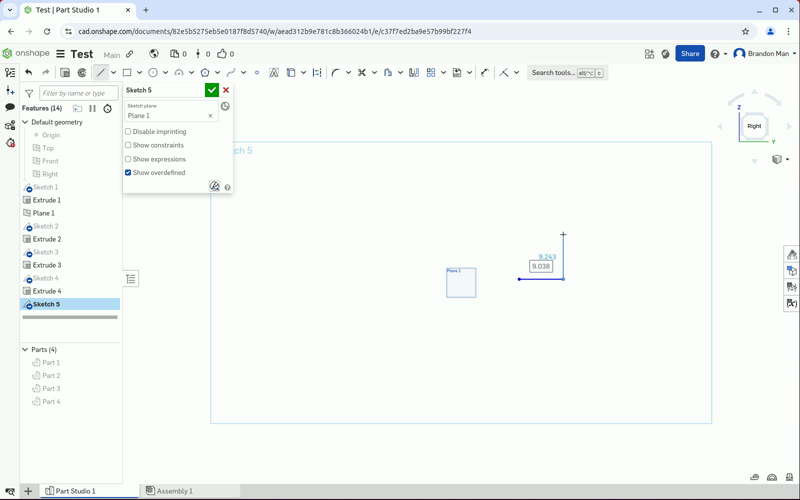
click(563, 234)
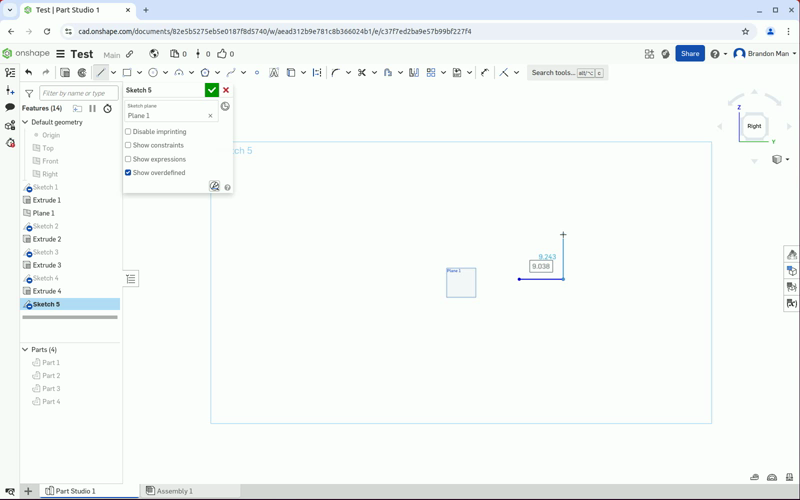
key_up(shift)
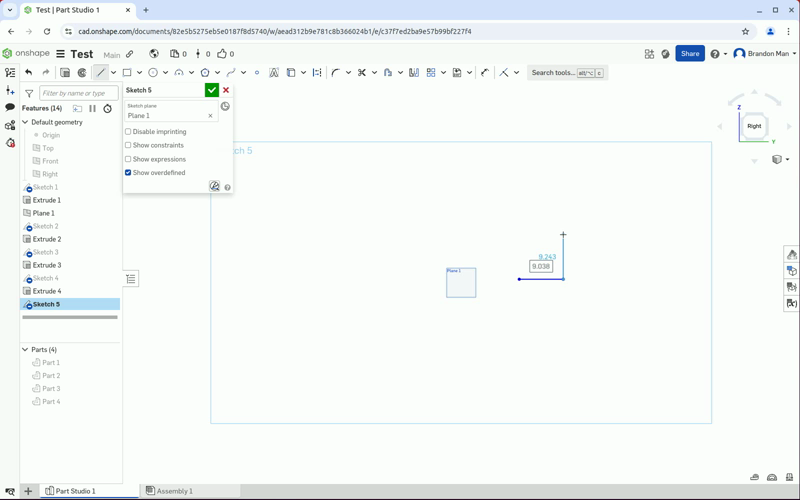
key_down(shift)
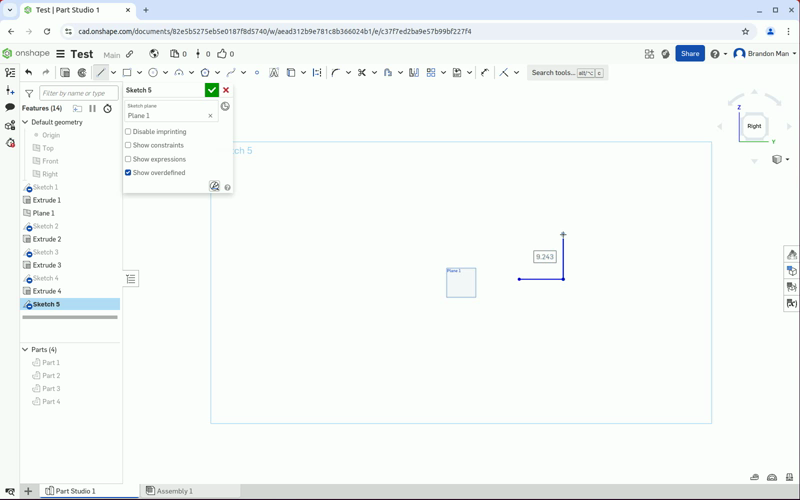
mouse_move(589, 234)
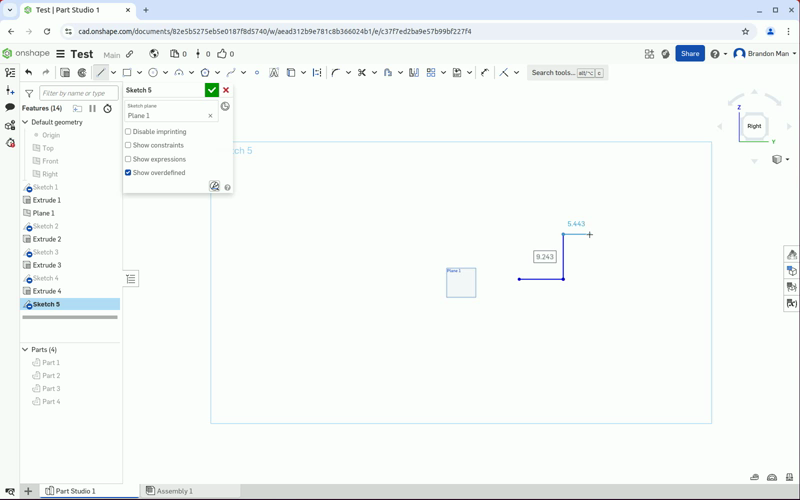
mouse_move(519, 234)
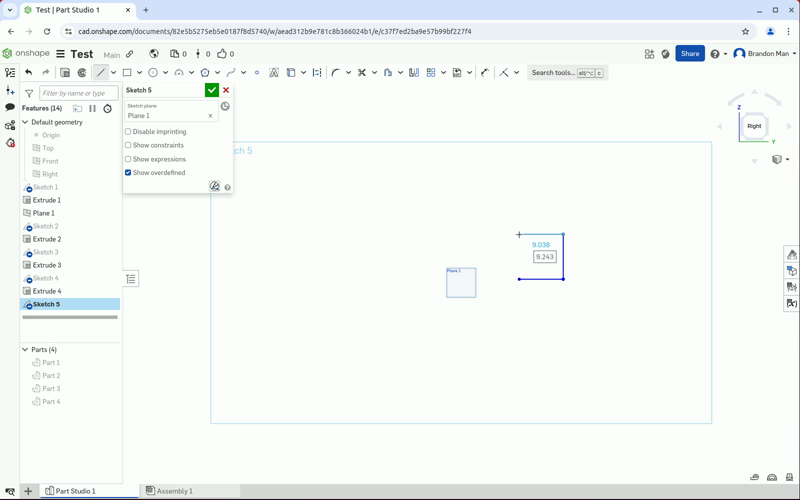
click(519, 234)
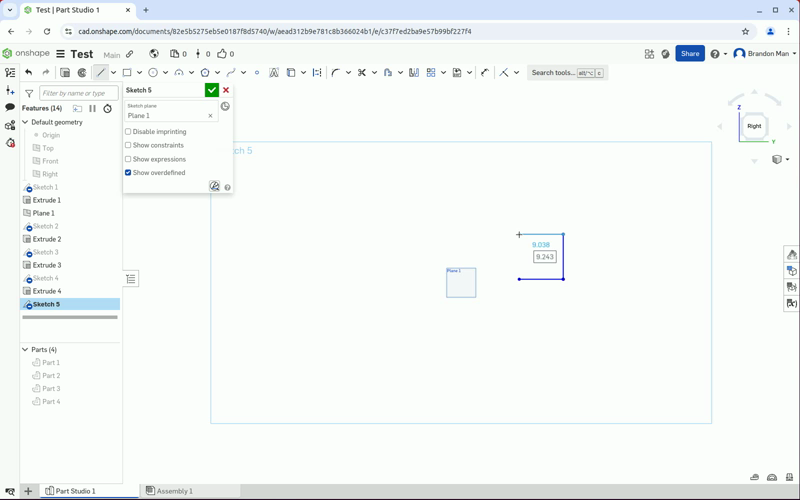
key_up(shift)
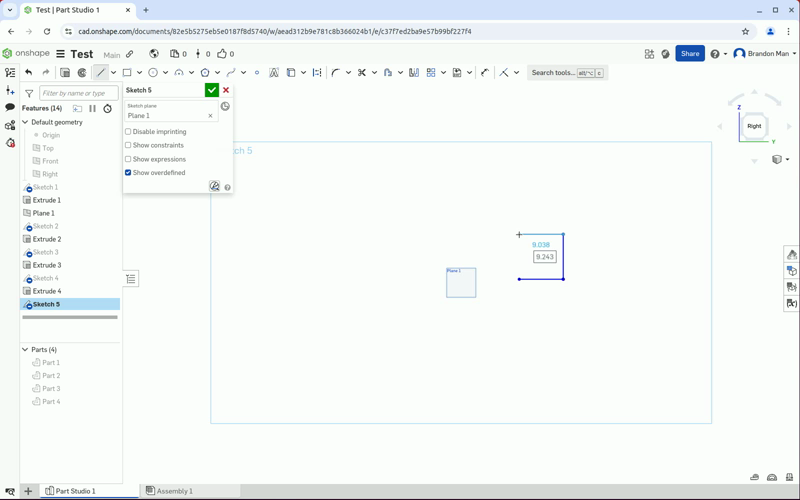
mouse_move(549, 234)
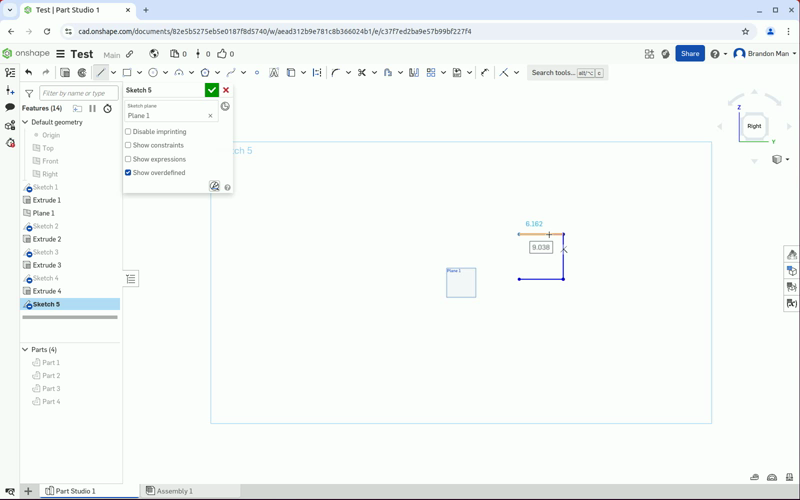
key_down(shift)
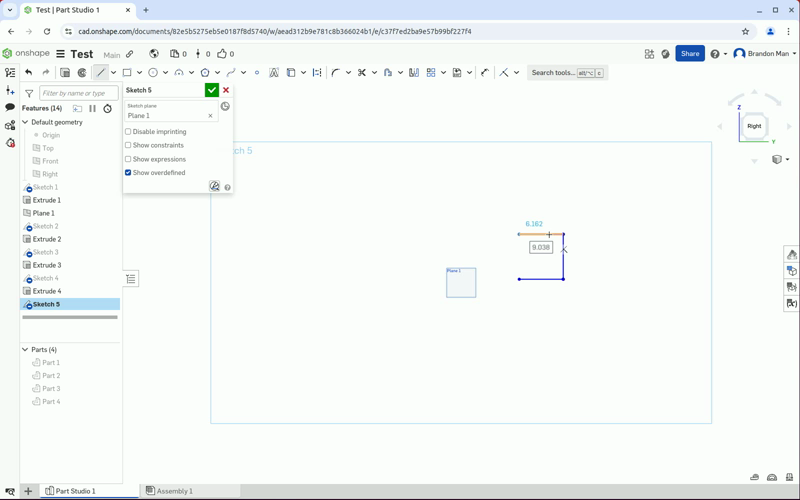
mouse_move(519, 279)
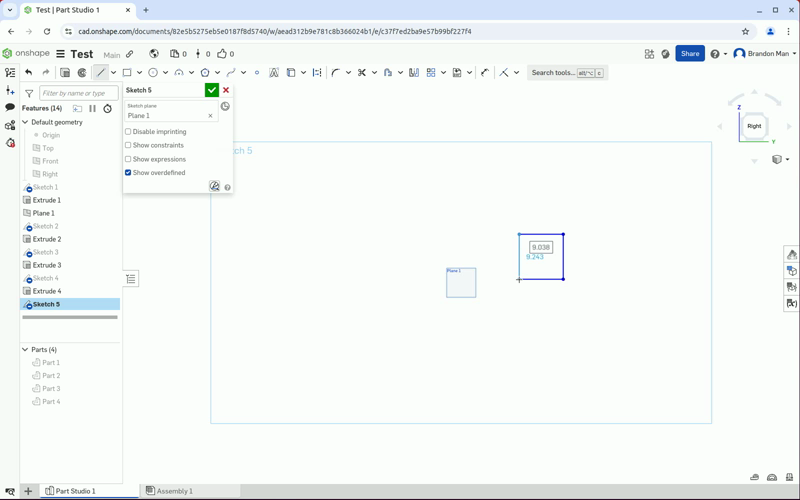
key_up(shift)
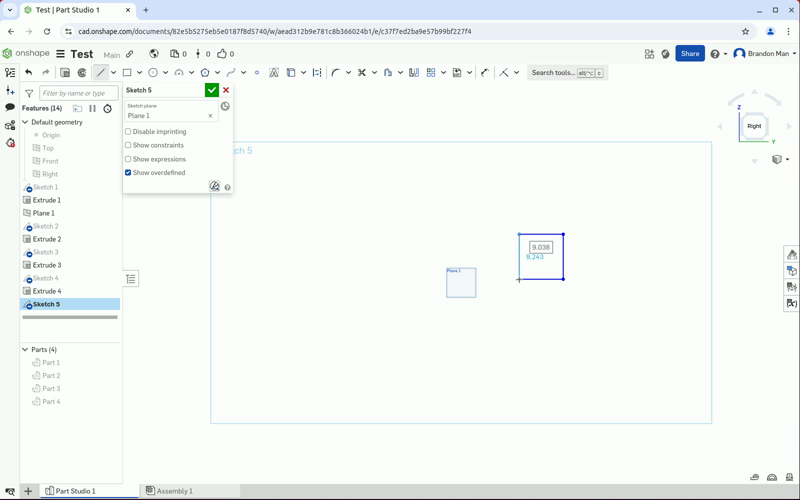
click(519, 279)
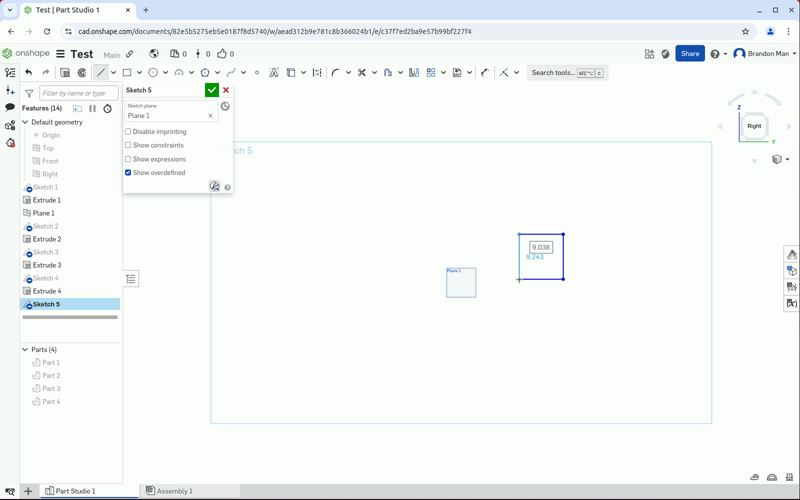
key(esc)
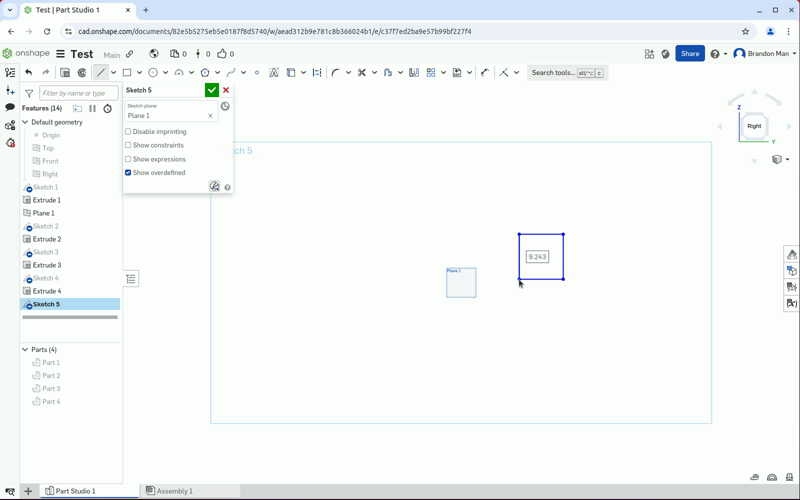
mouse_move(541, 254)
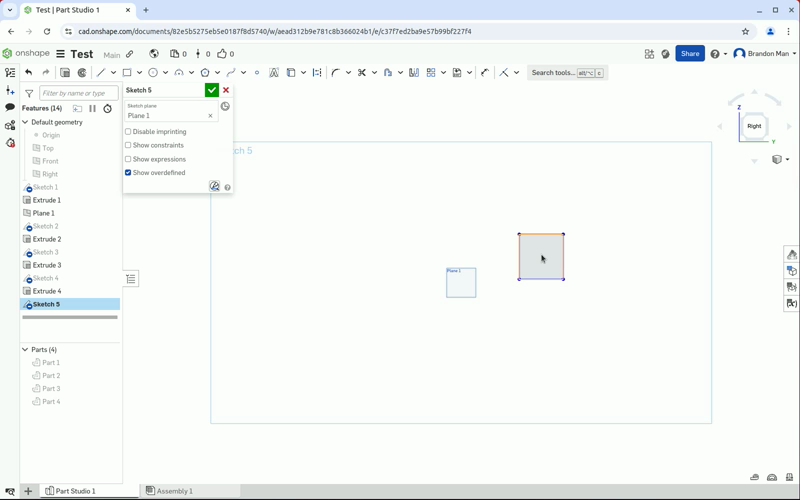
click(541, 254)
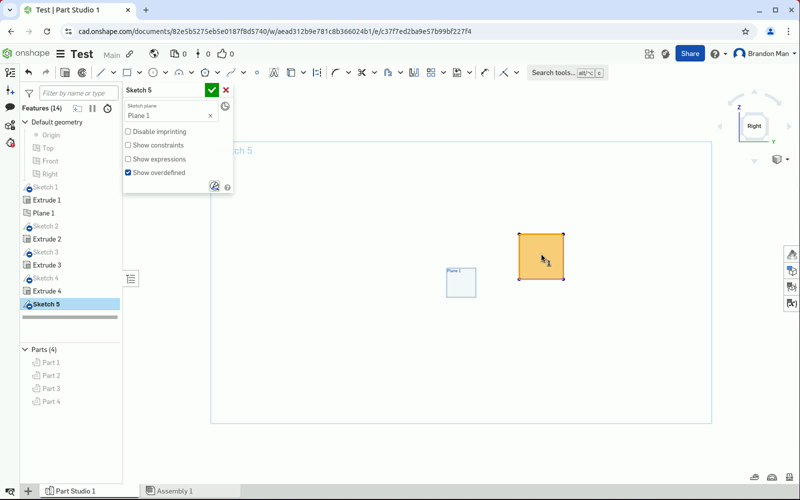
mouse_move(73, 352)
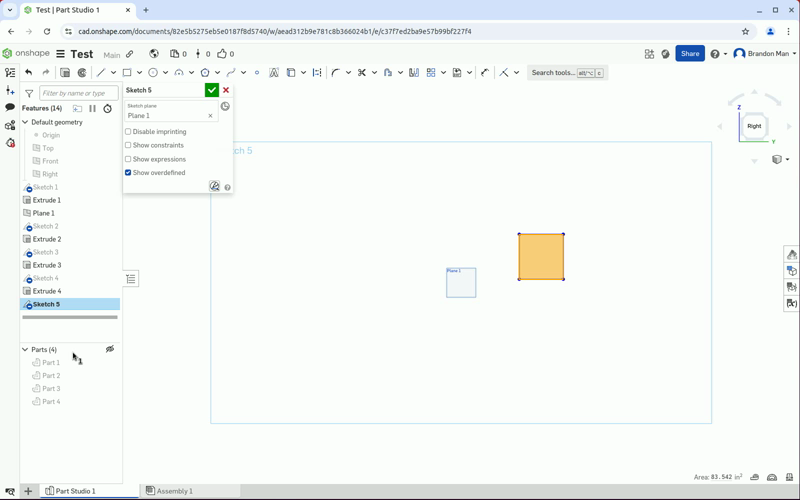
key(shift+y)
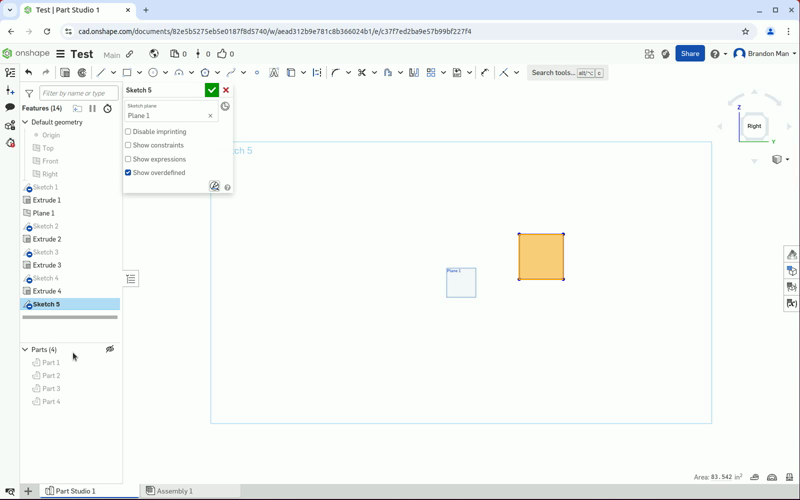
key(shift+e)
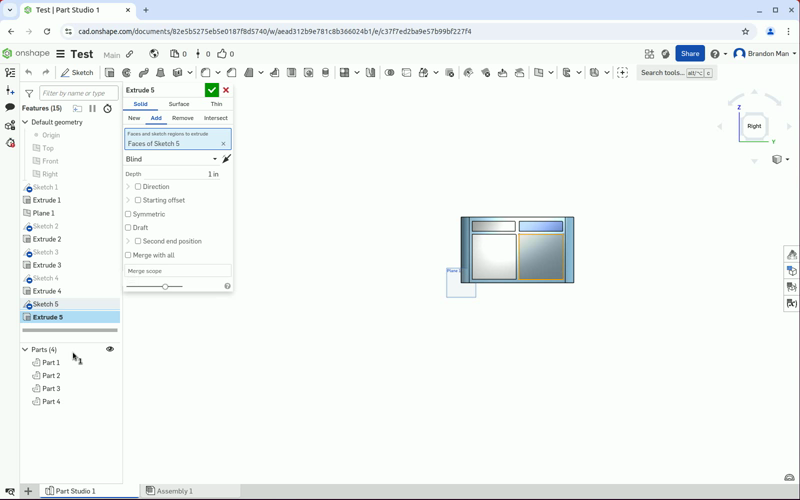
mouse_move(143, 106)
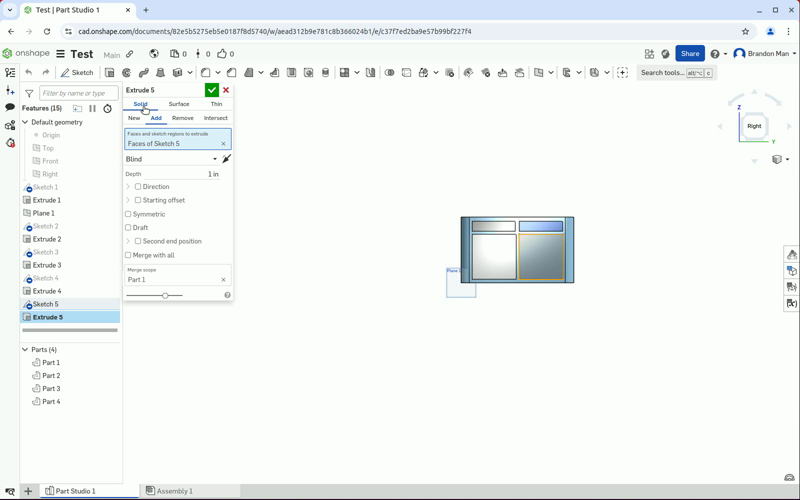
click(143, 106)
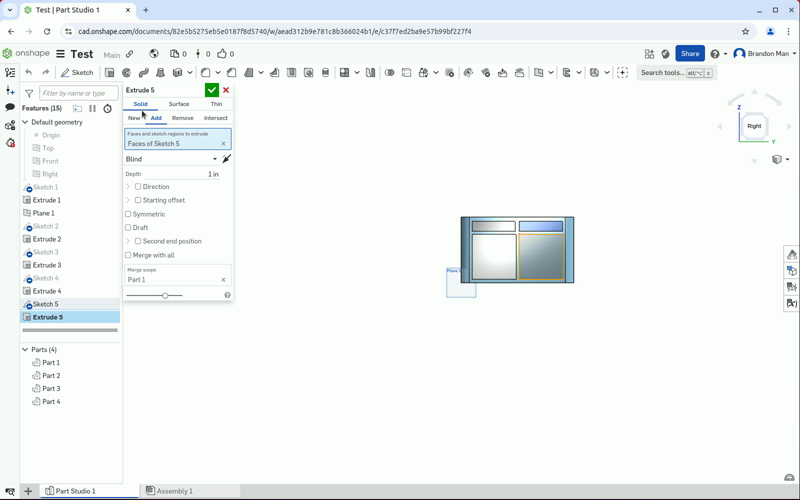
mouse_move(137, 120)
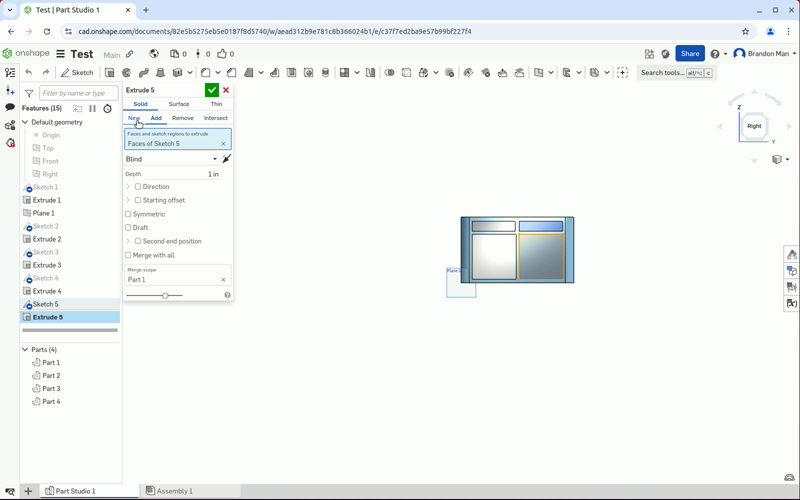
click(137, 120)
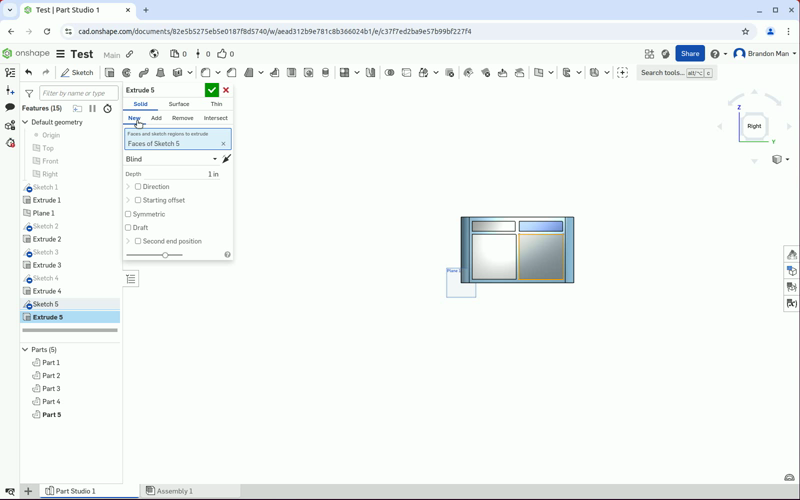
key(tab, 4)
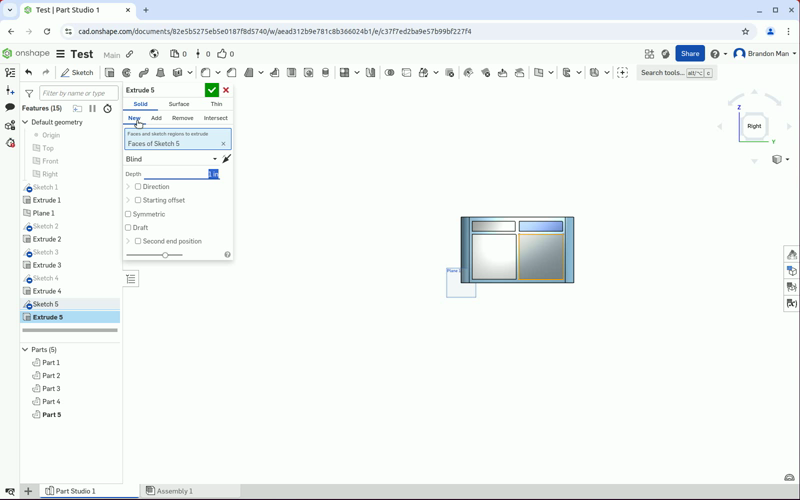
text(0.241)
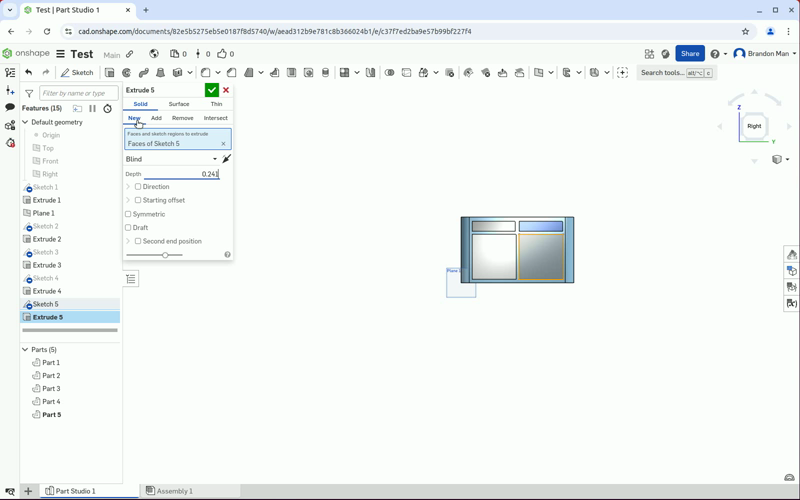
key(enter)
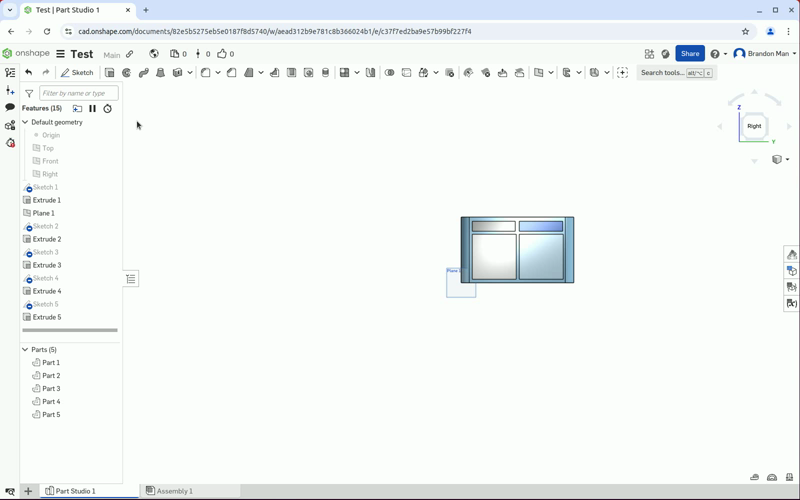
key(shift+h)
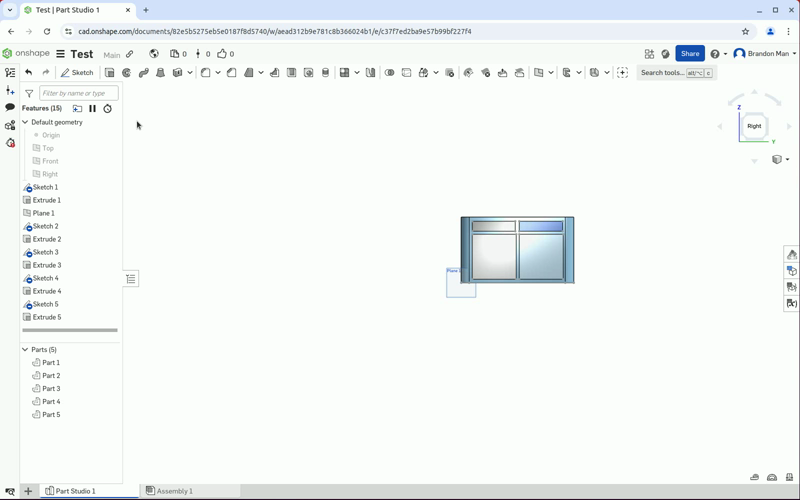
key(shift+h)
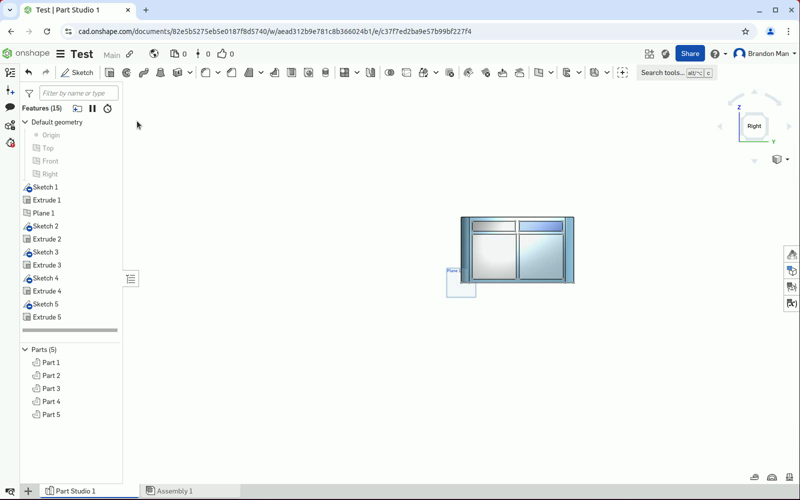
key(shift+7)
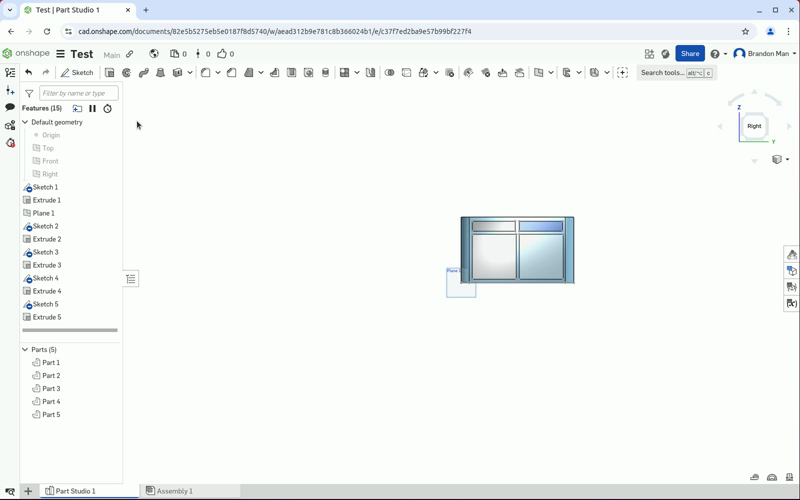
key(right, 2)
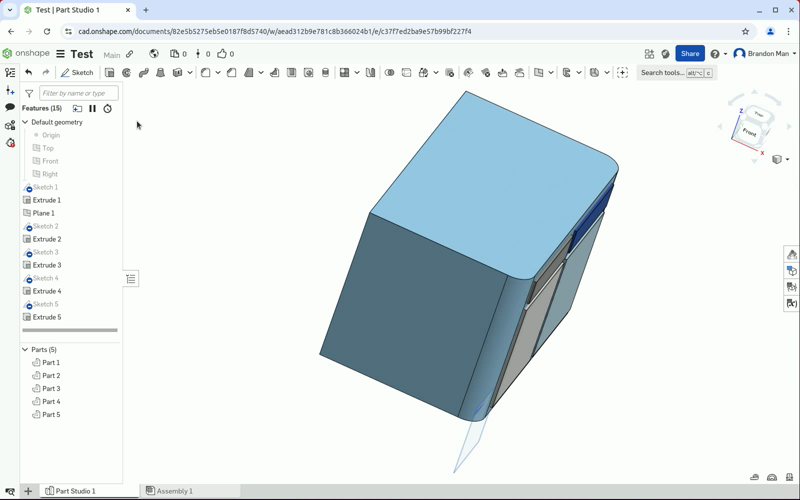
key(down, 2)
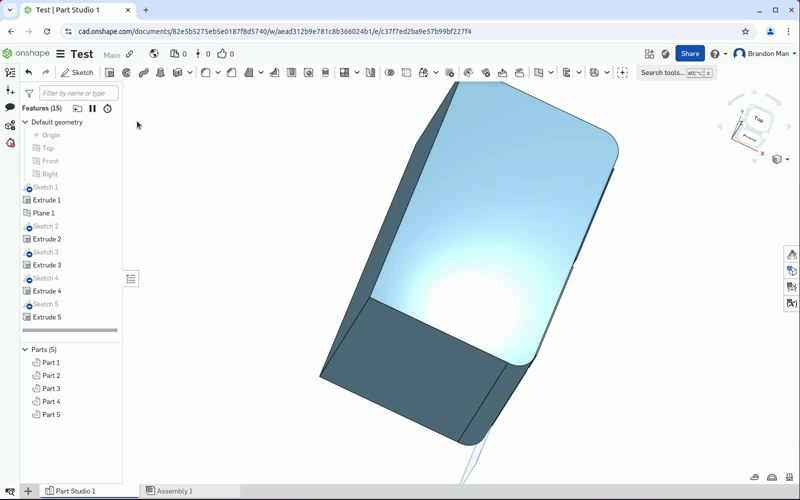
key(up, 2)
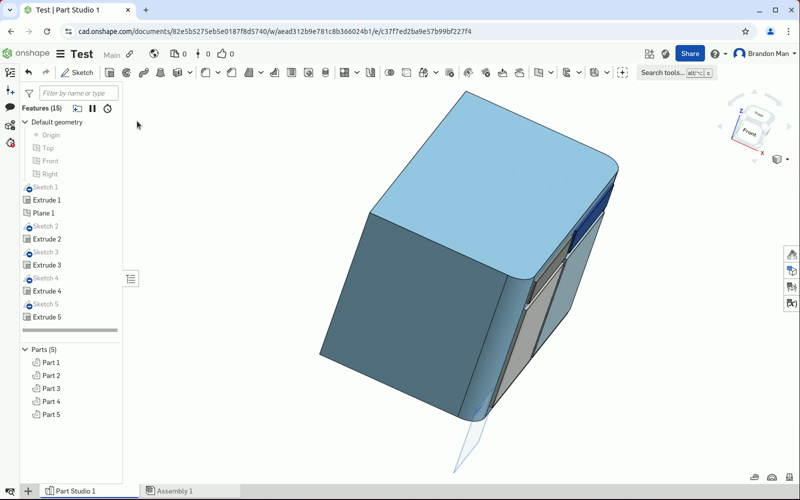
key(left, 2)
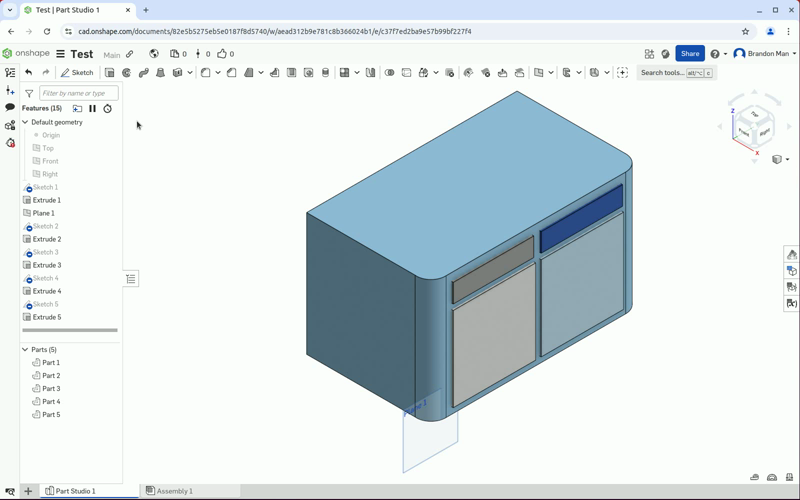
mouse_move(73, 189)
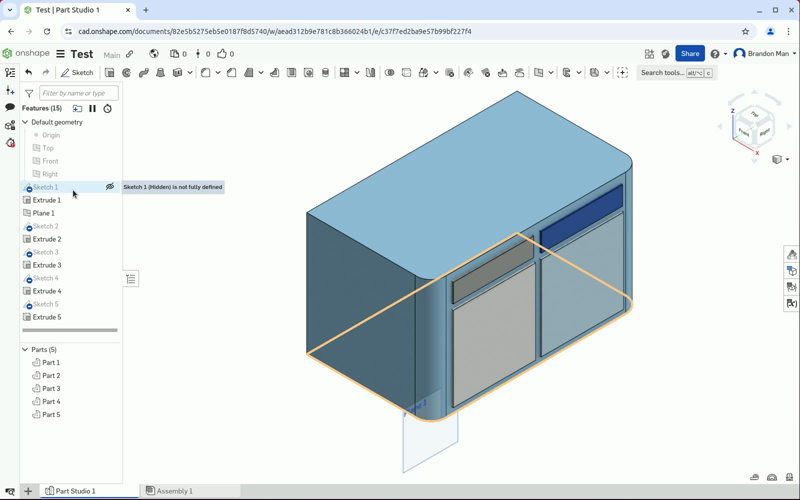
click(73, 189)